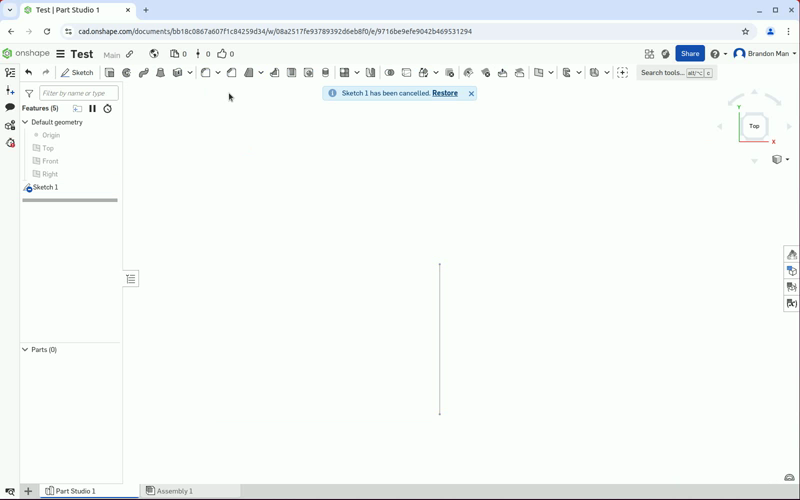
key(shift+h)
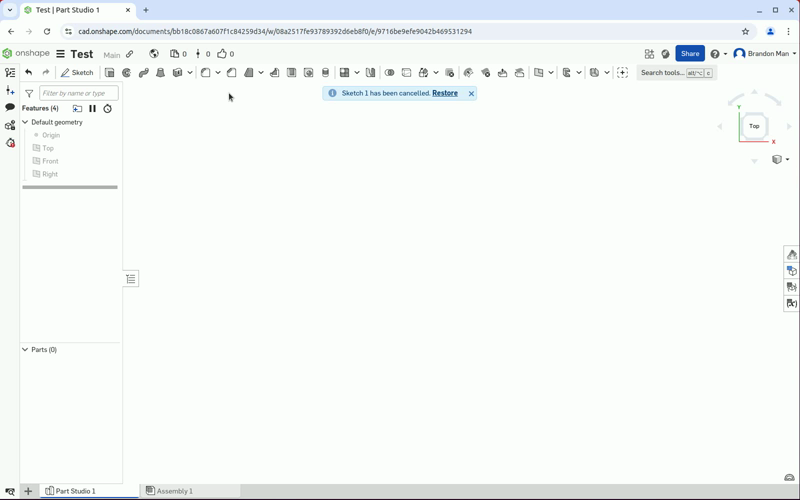
key(shift+s)
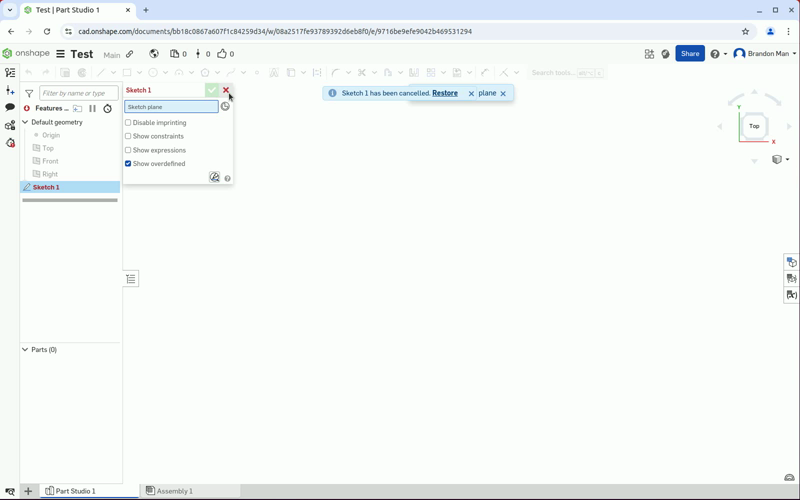
mouse_move(73, 150)
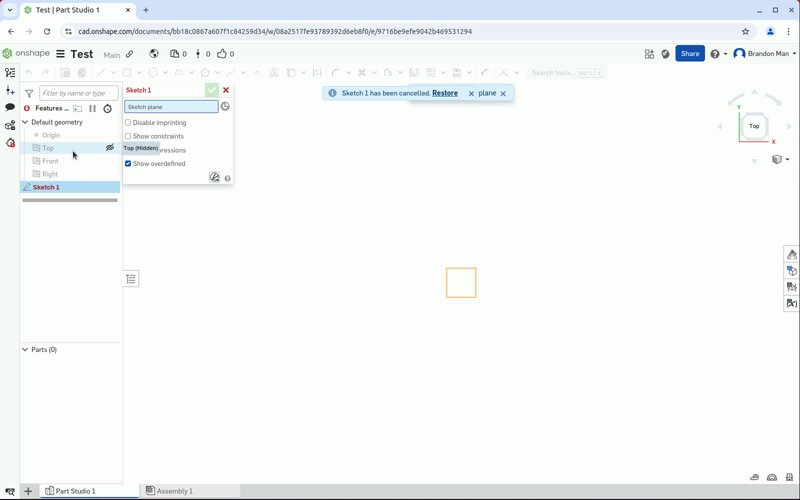
click(73, 150)
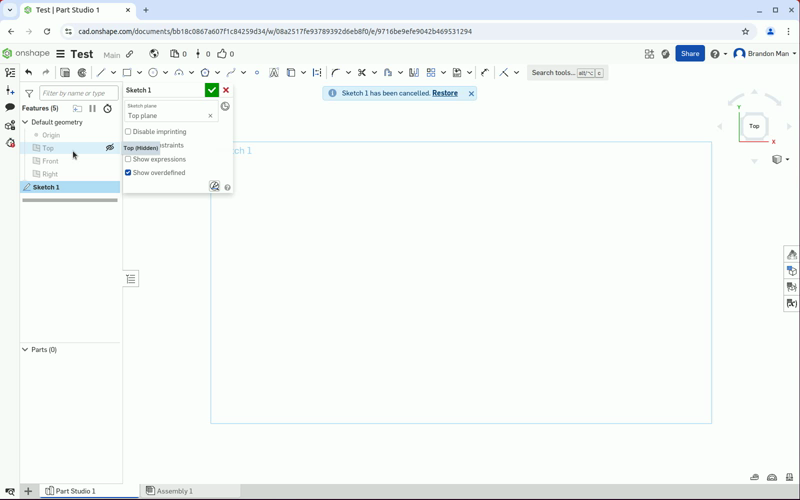
mouse_move(73, 352)
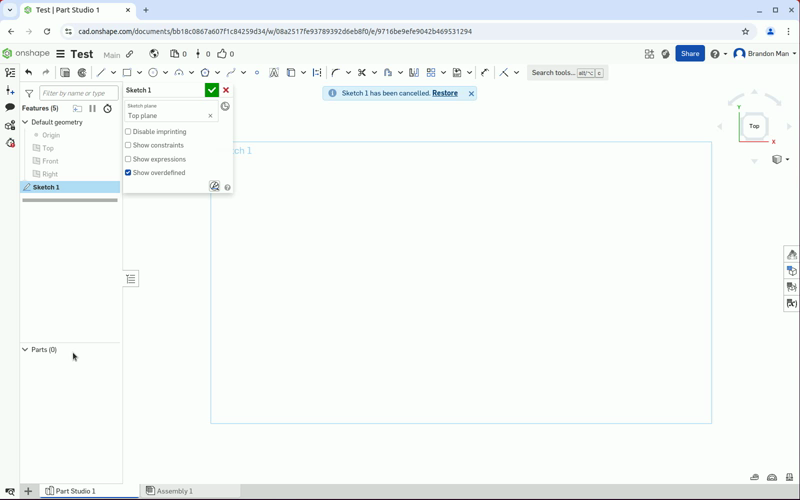
key(y)
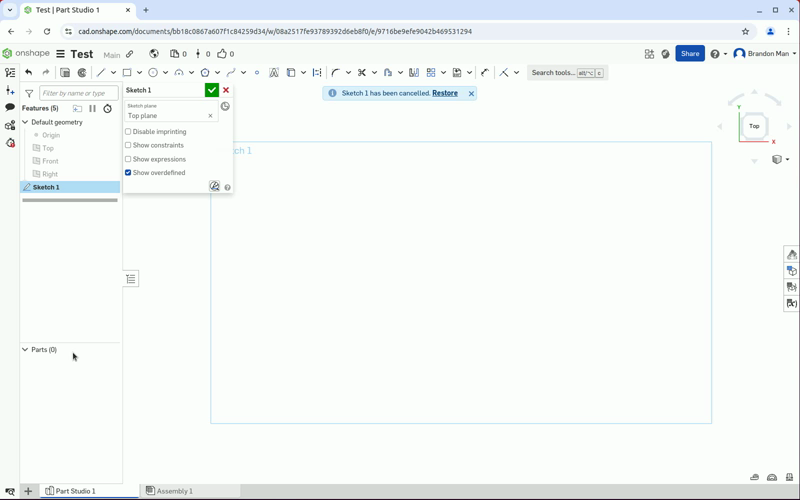
key(l)
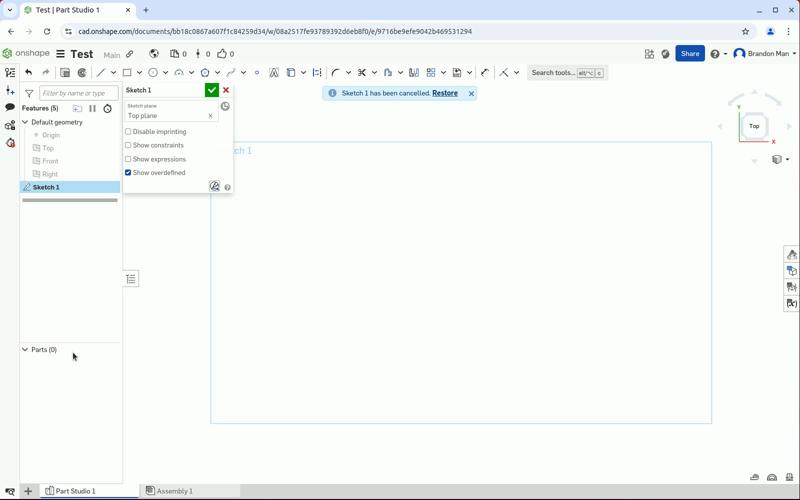
key_down(shift)
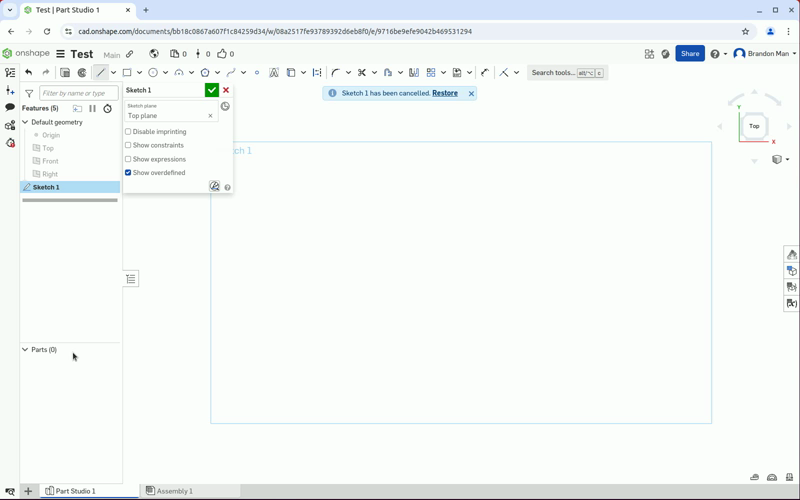
mouse_move(353, 348)
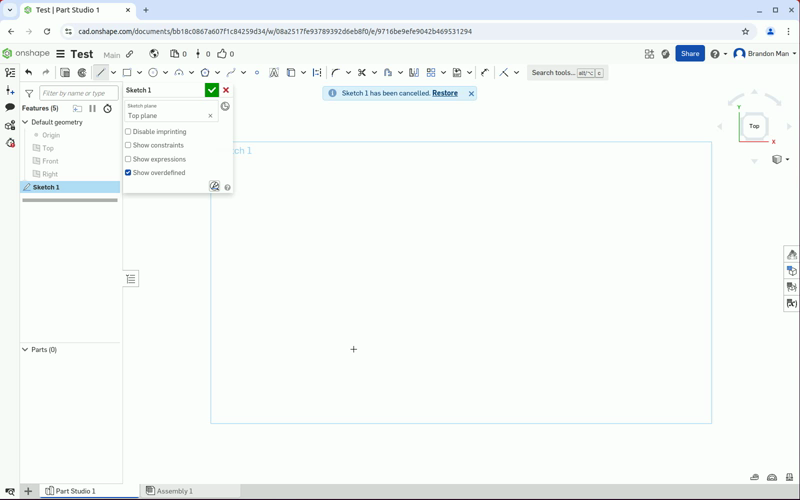
click(353, 348)
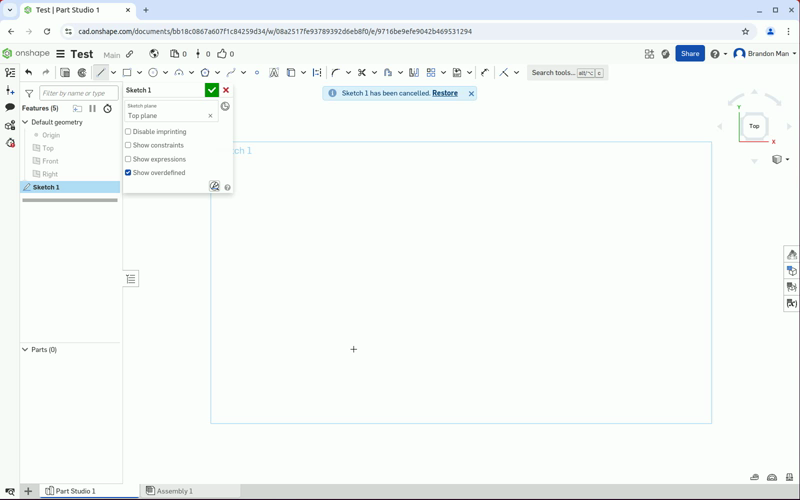
key_up(shift)
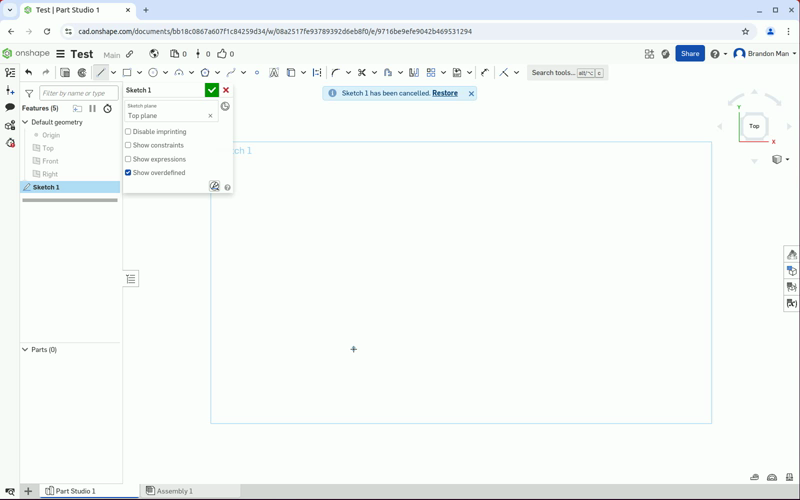
key_down(shift)
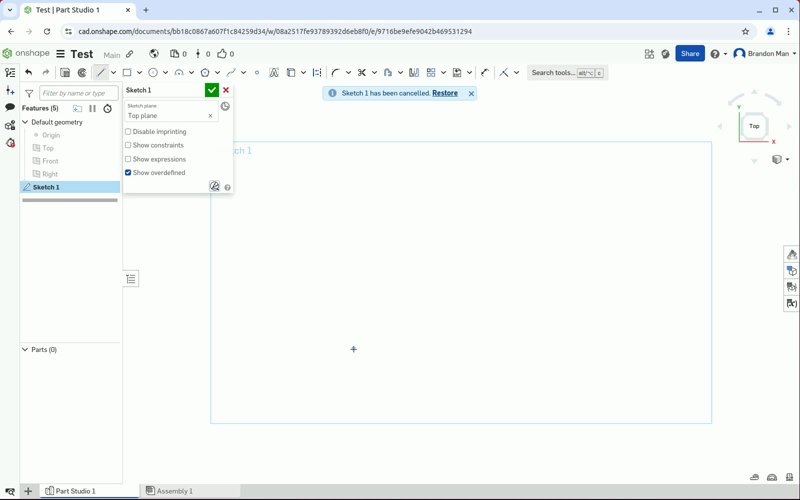
mouse_move(566, 348)
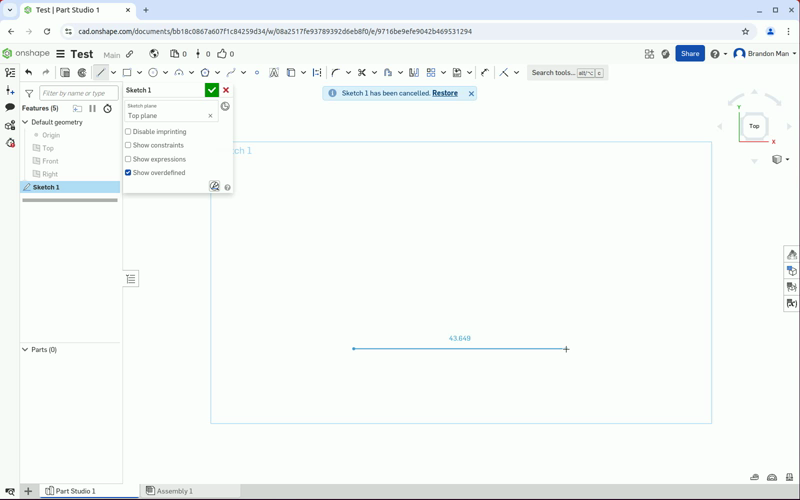
click(566, 348)
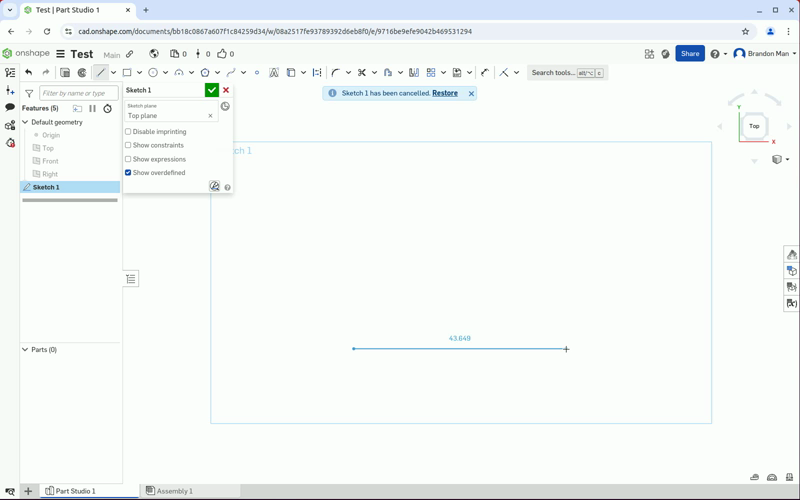
key_up(shift)
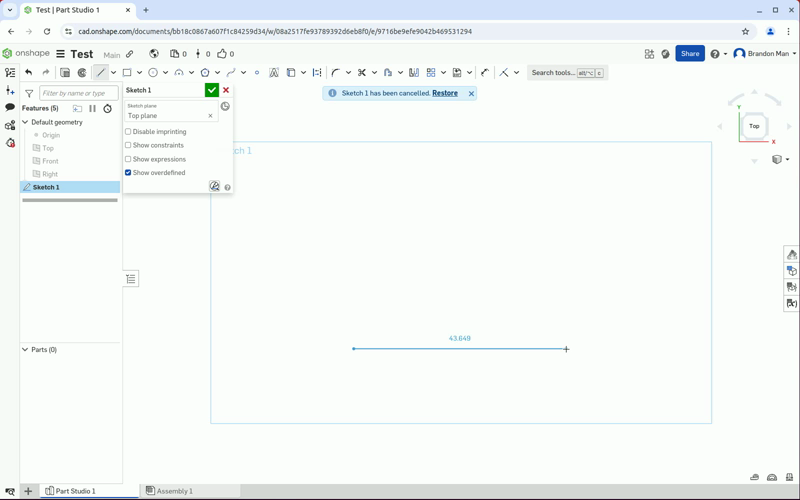
key_down(shift)
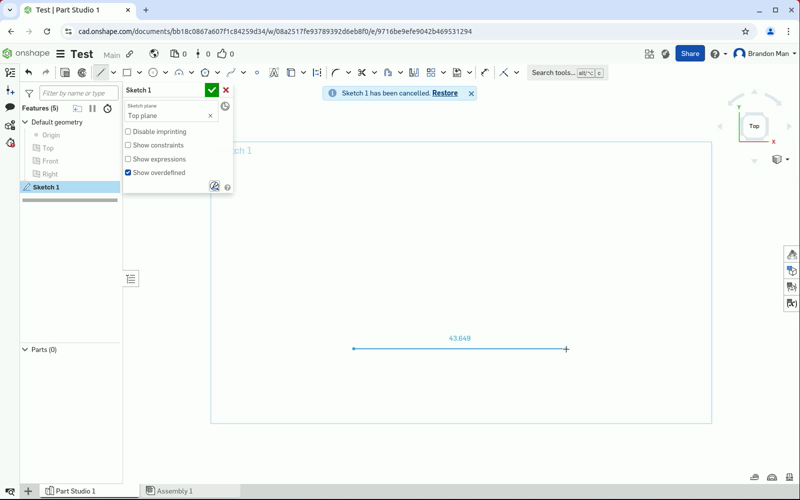
mouse_move(566, 219)
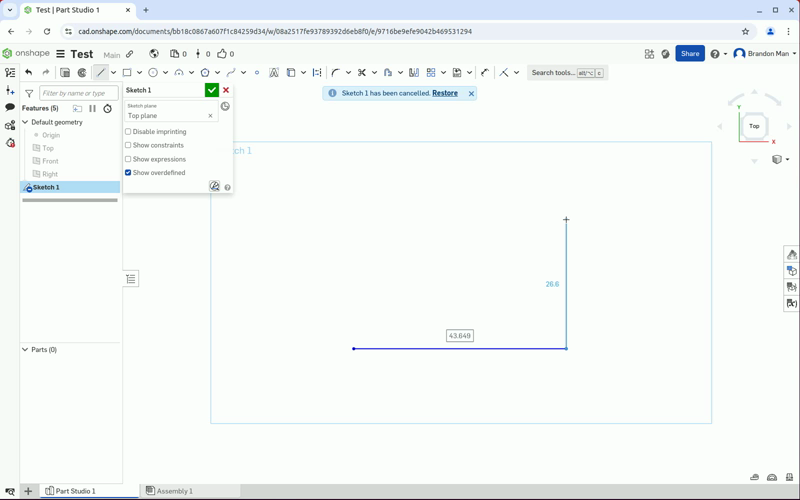
click(566, 219)
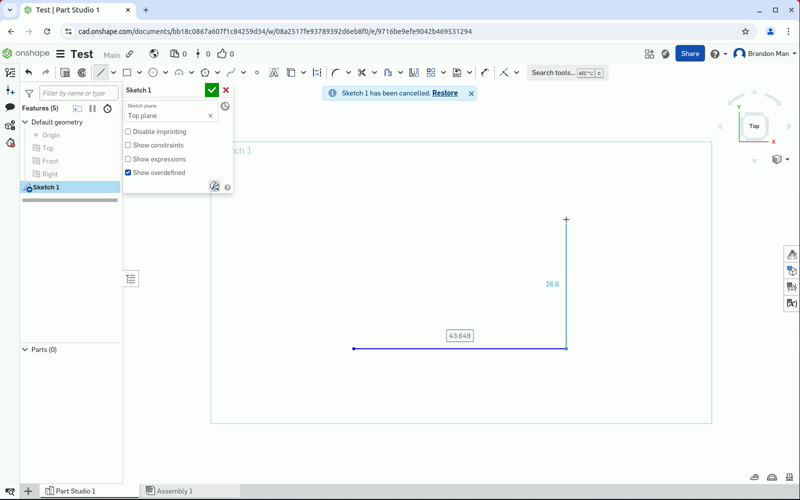
key_up(shift)
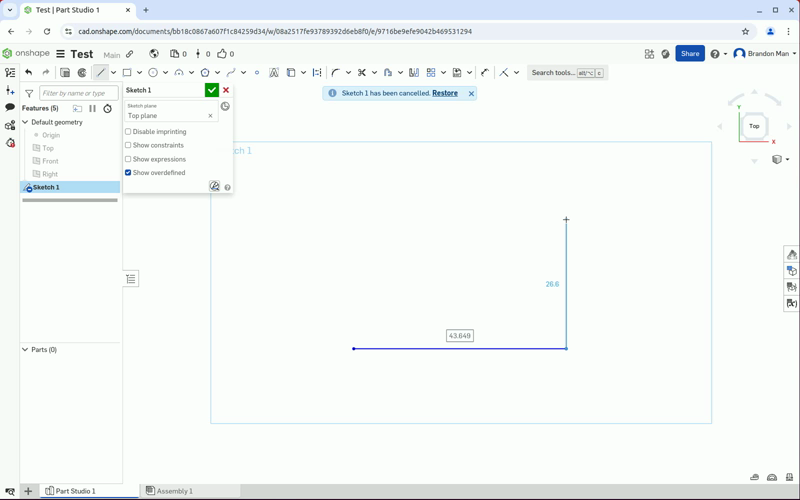
key_down(shift)
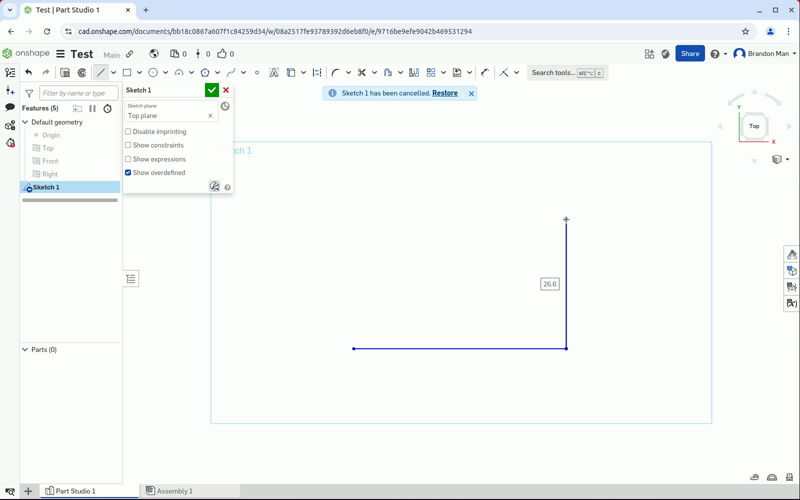
mouse_move(353, 219)
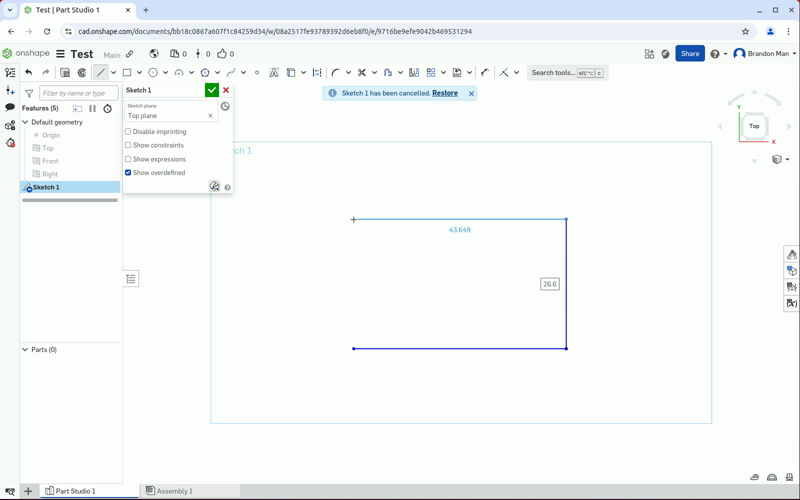
click(353, 219)
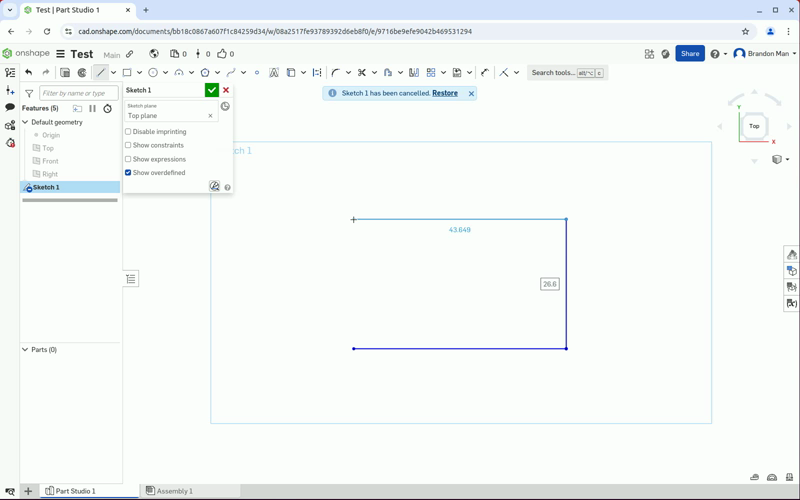
key_up(shift)
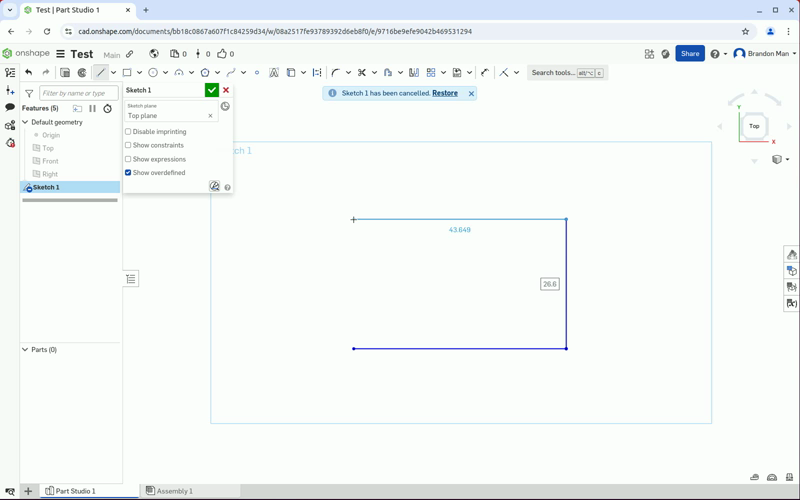
key_down(shift)
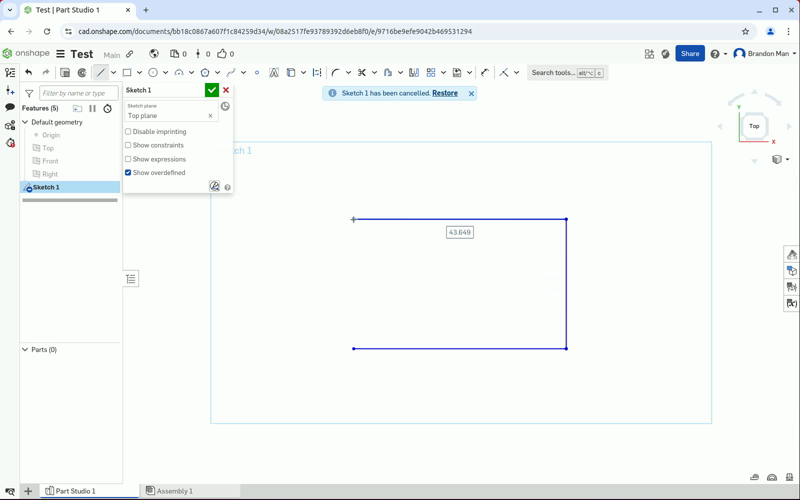
mouse_move(353, 348)
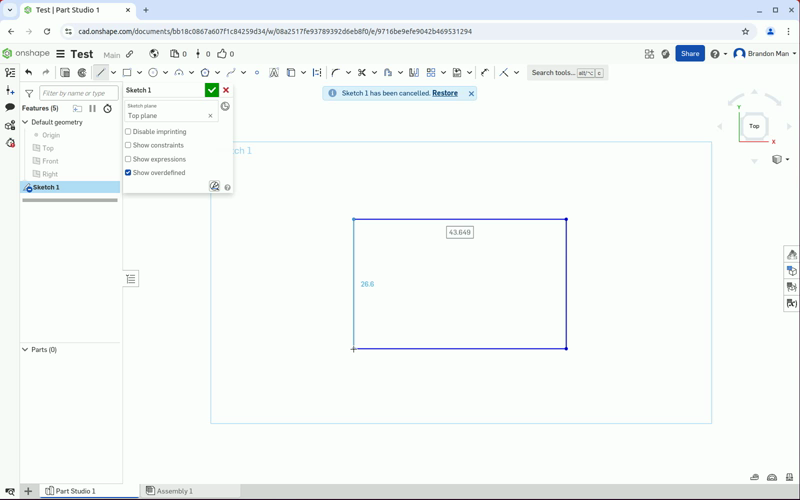
key_up(shift)
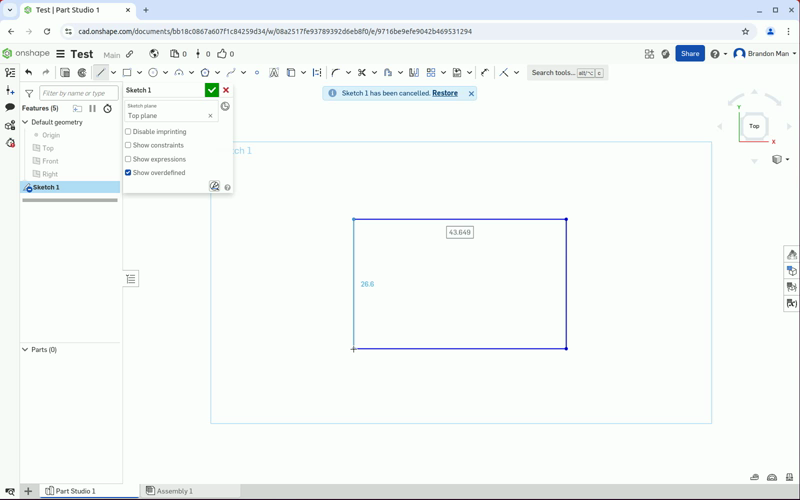
click(353, 348)
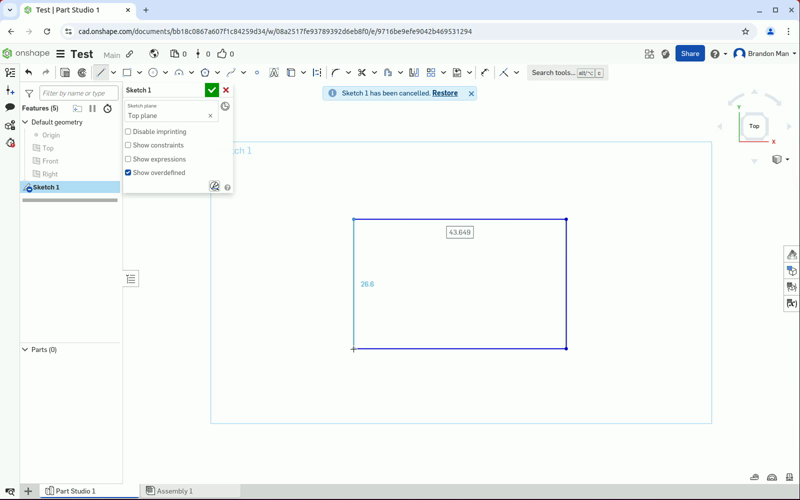
key(esc)
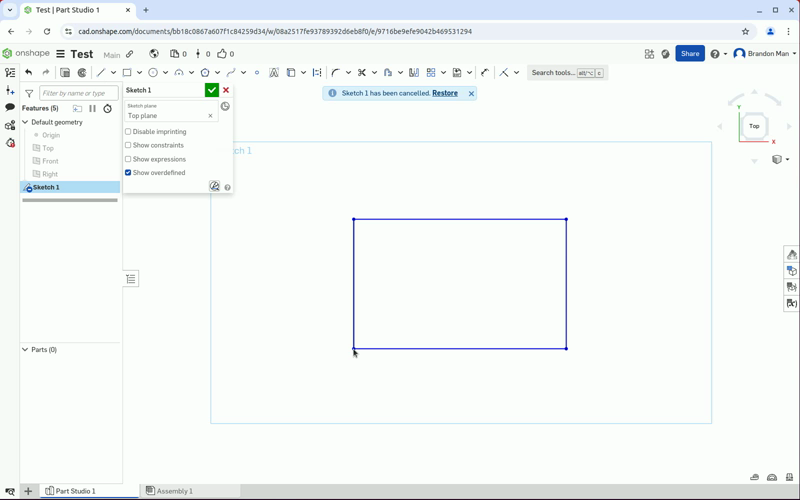
mouse_move(444, 251)
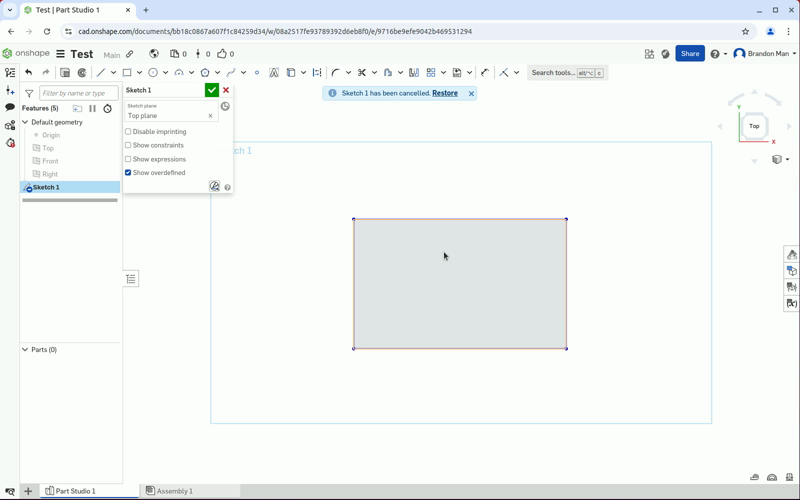
click(444, 251)
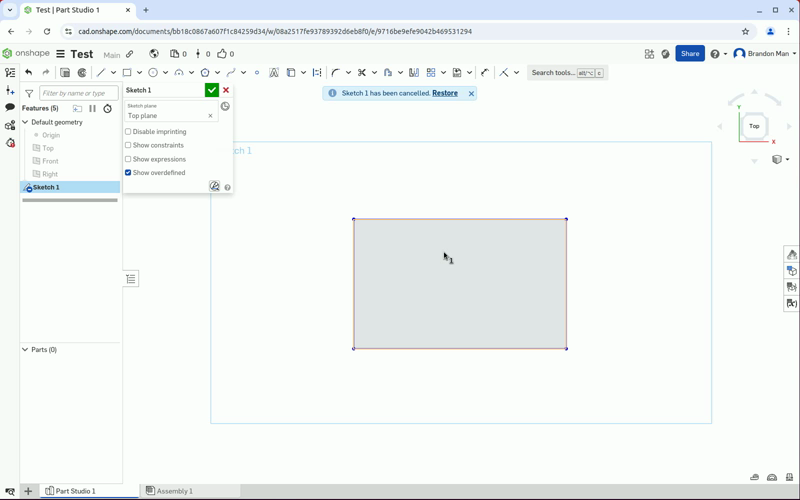
mouse_move(73, 352)
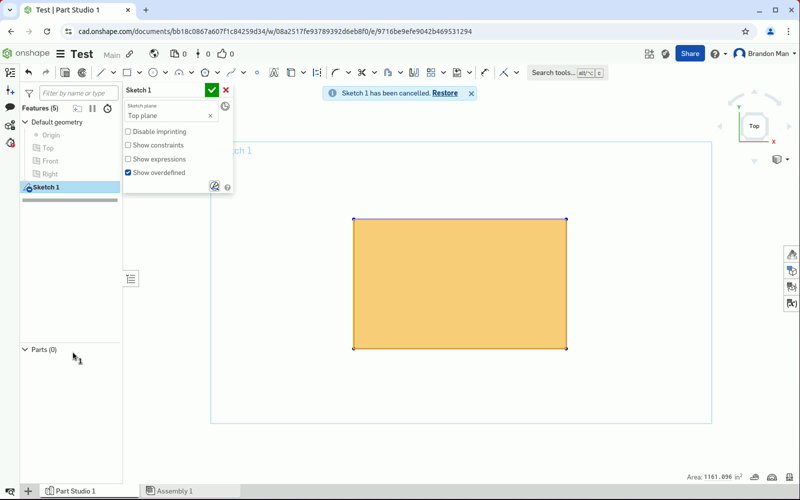
key(shift+y)
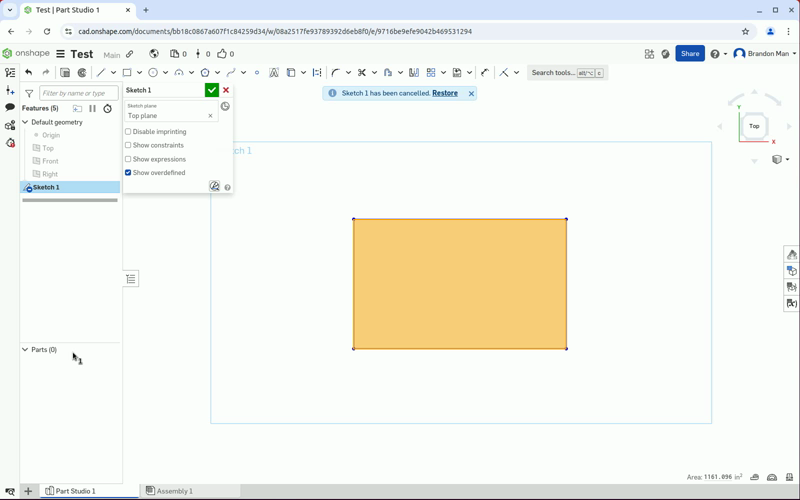
key(shift+e)
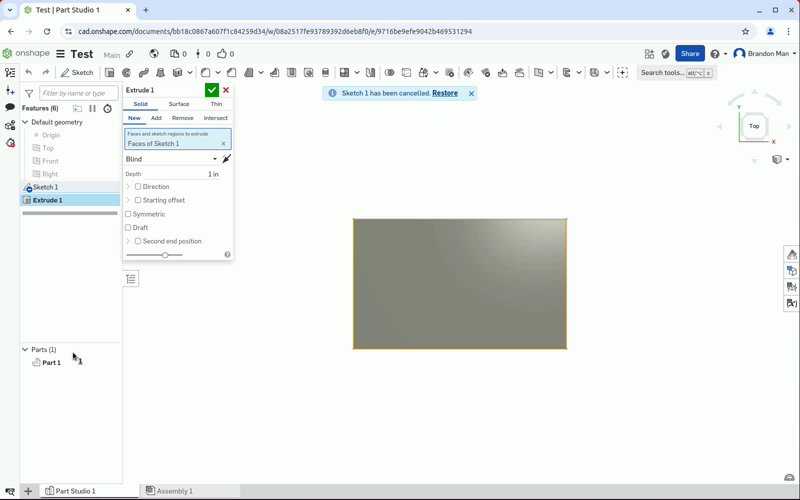
mouse_move(143, 106)
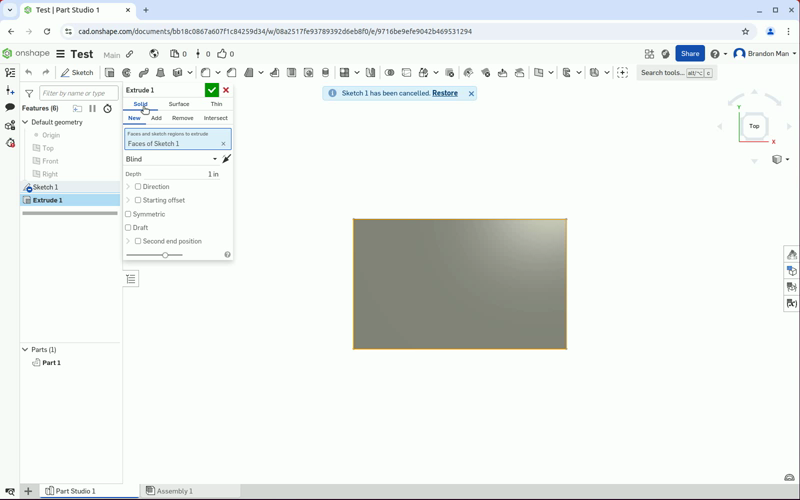
click(143, 106)
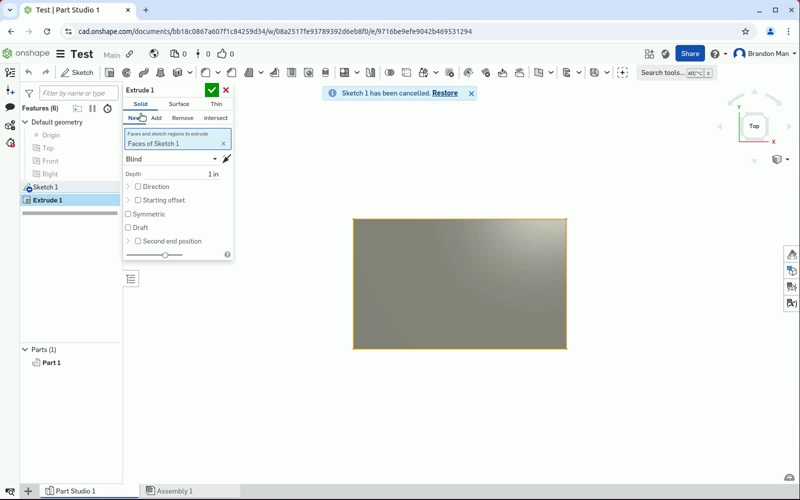
mouse_move(137, 120)
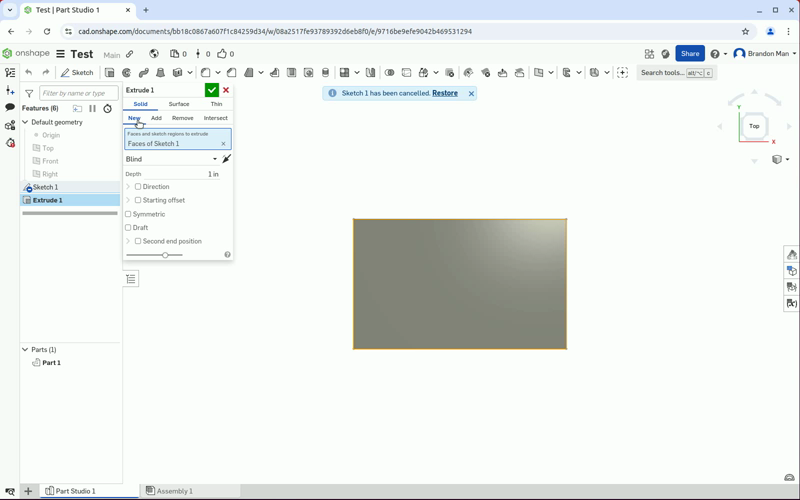
click(137, 120)
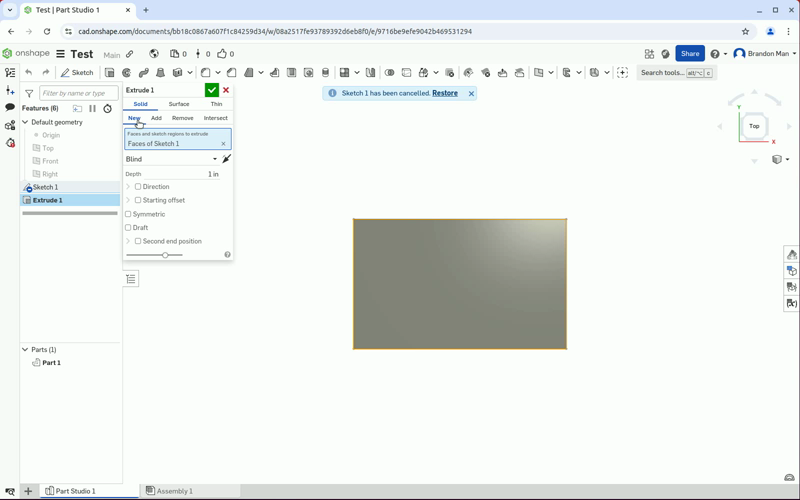
key(tab, 4)
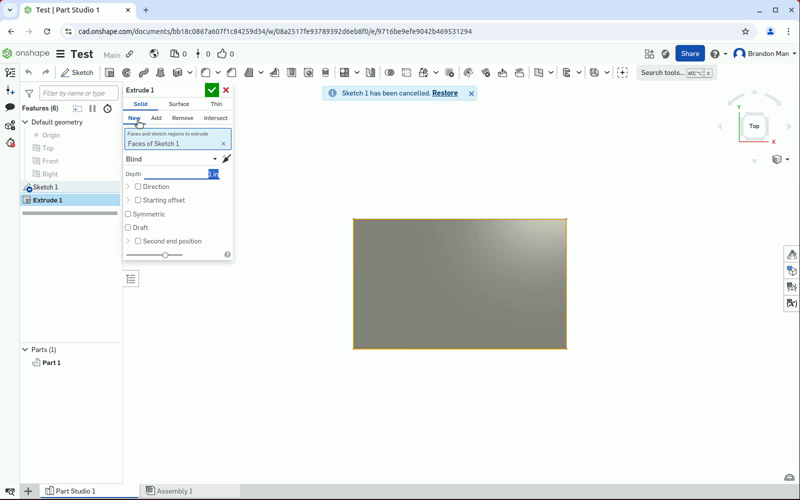
text(1.204)
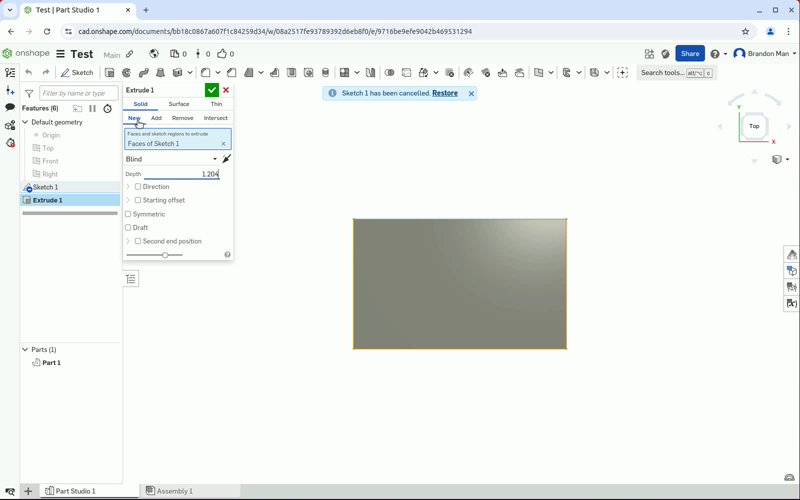
key(enter)
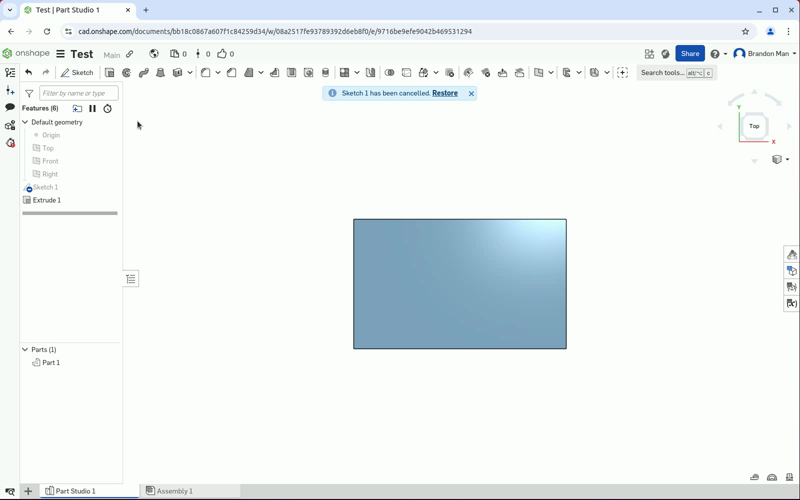
key(shift+h)
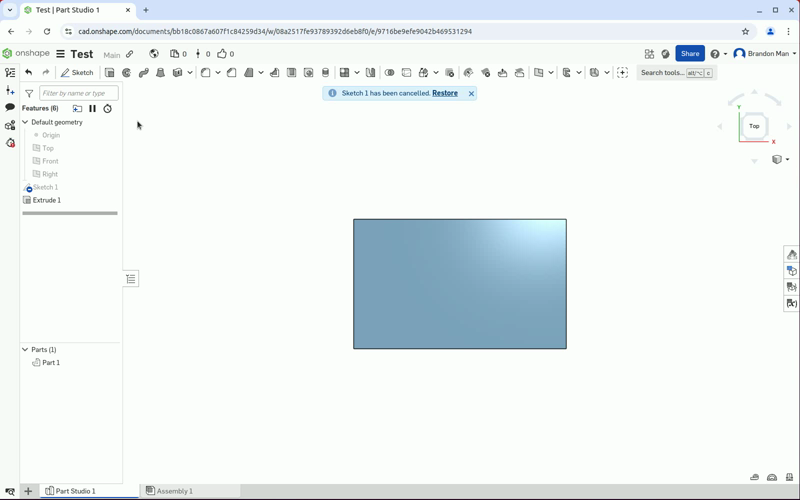
key(shift+h)
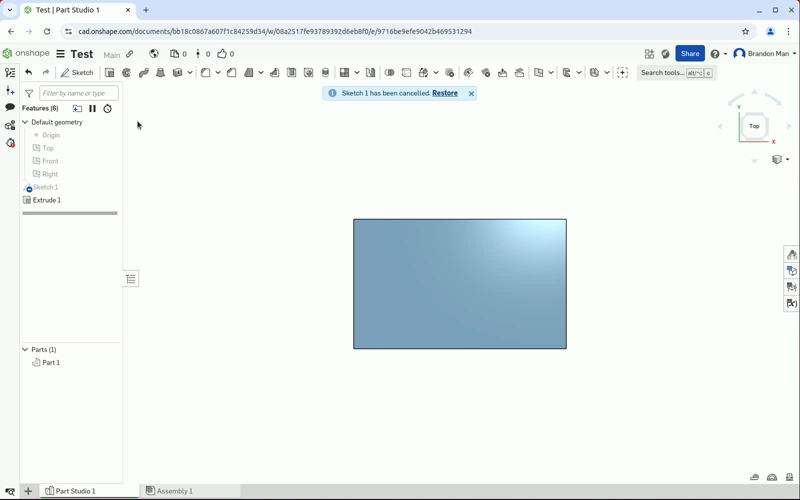
mouse_move(73, 189)
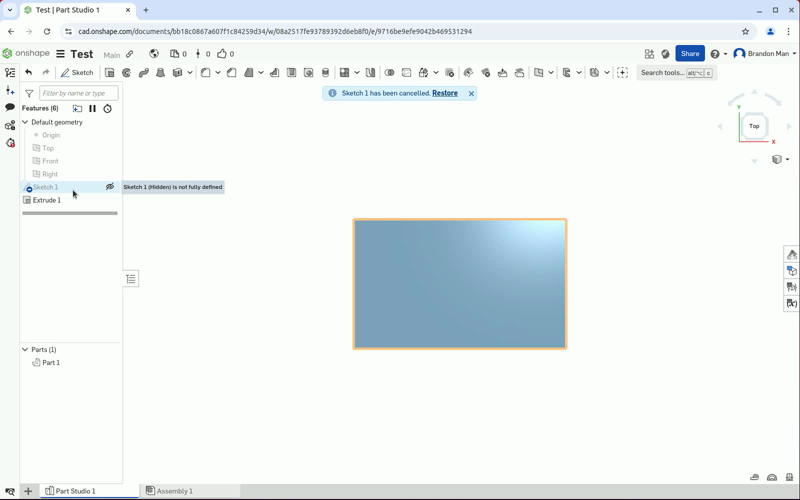
click(73, 189)
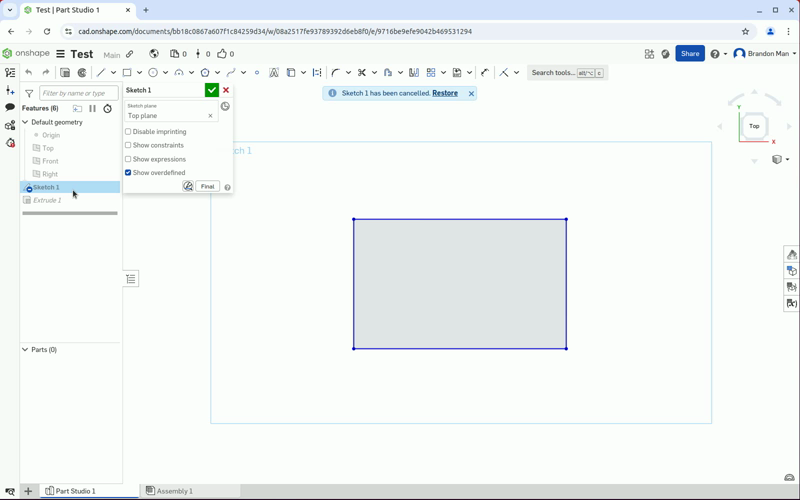
mouse_move(229, 92)
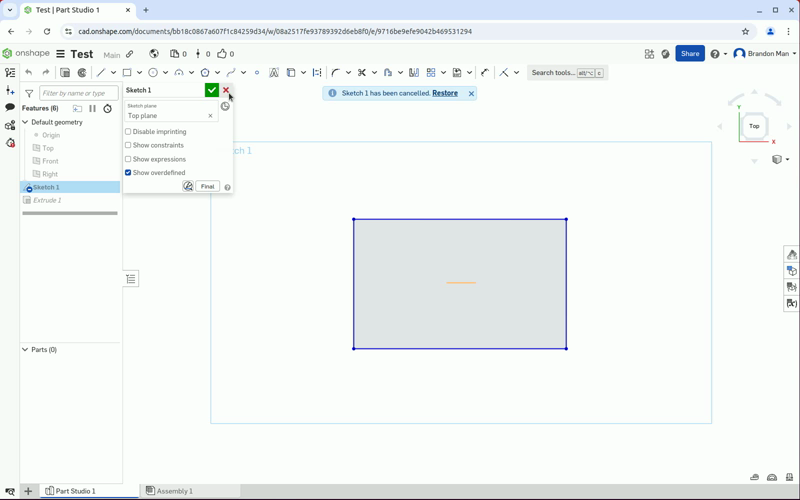
click(229, 92)
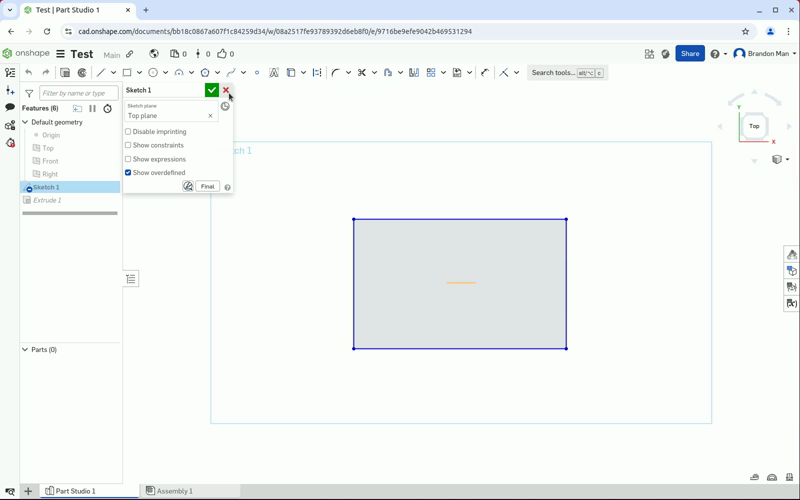
key(shift+s)
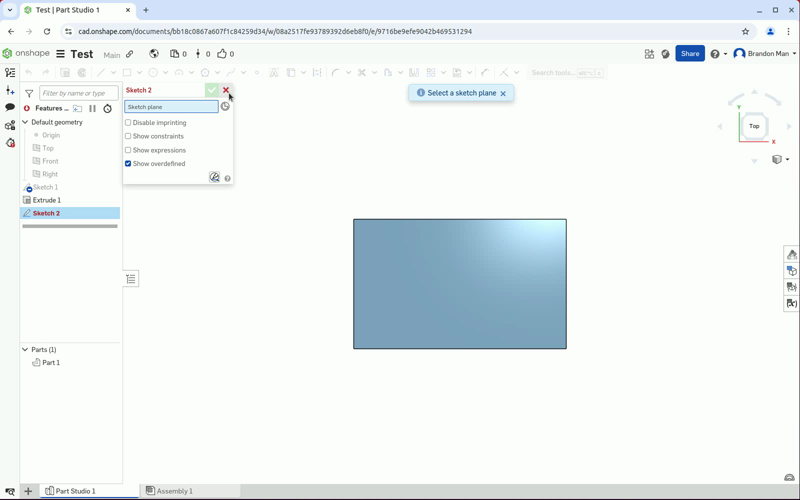
mouse_move(73, 150)
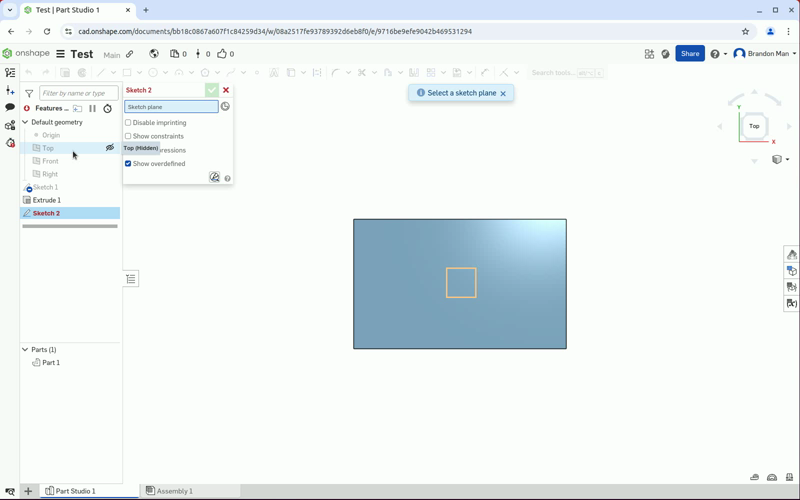
click(73, 150)
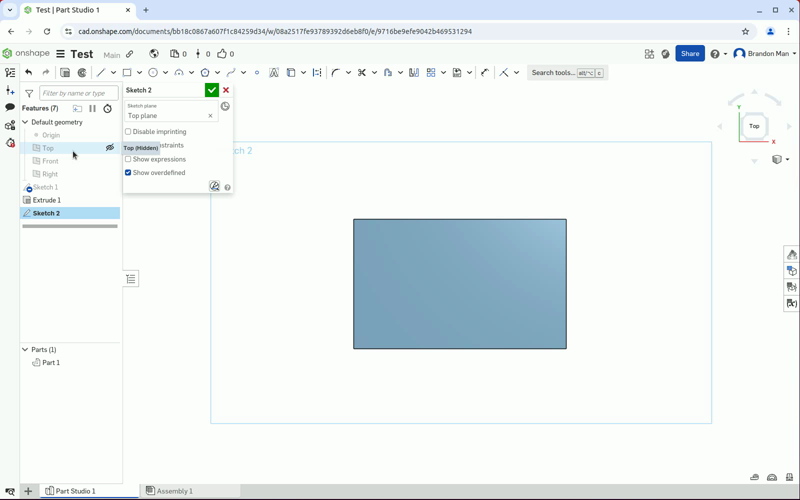
mouse_move(73, 352)
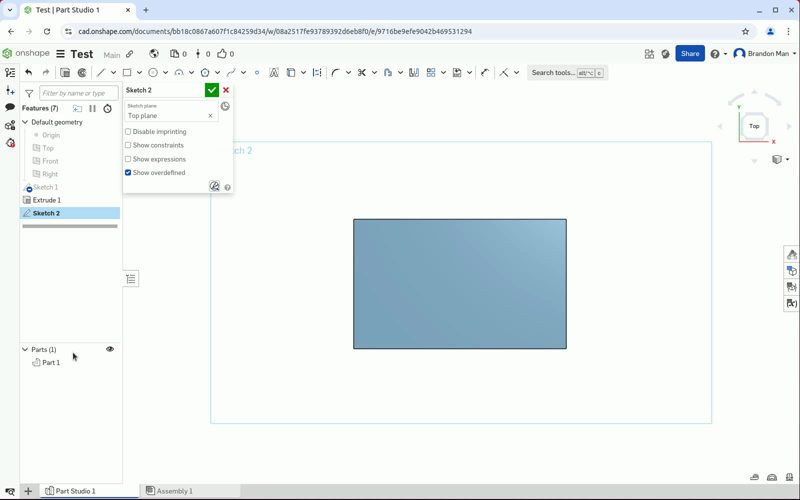
key(y)
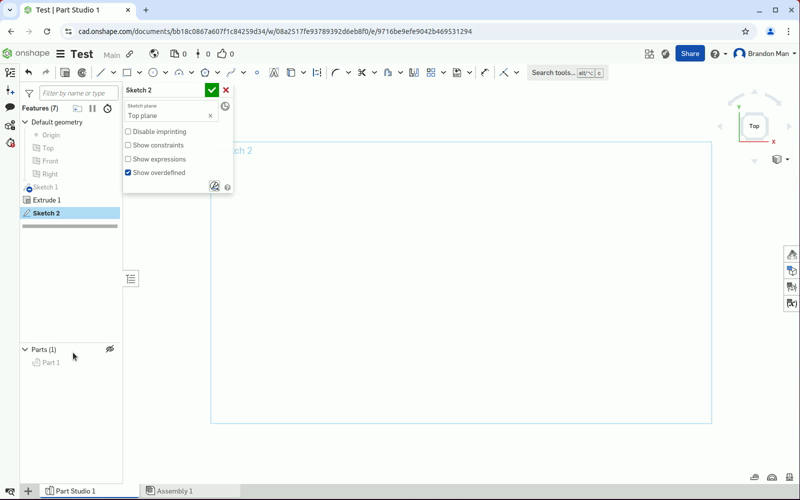
key(l)
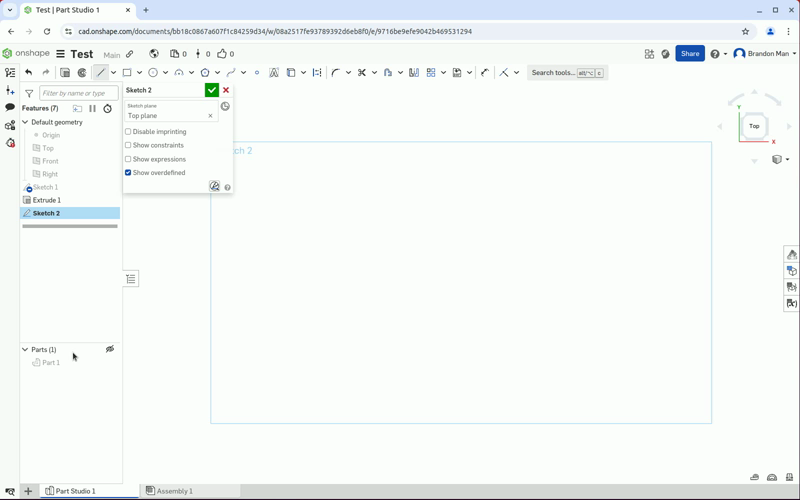
key_down(shift)
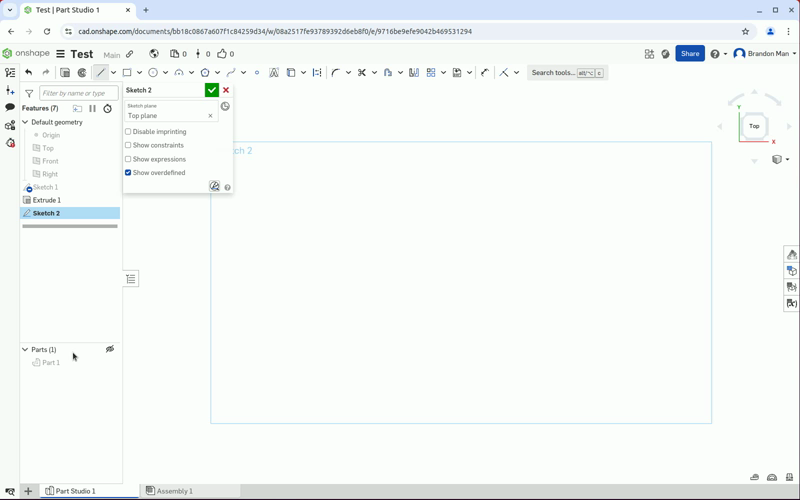
mouse_move(348, 354)
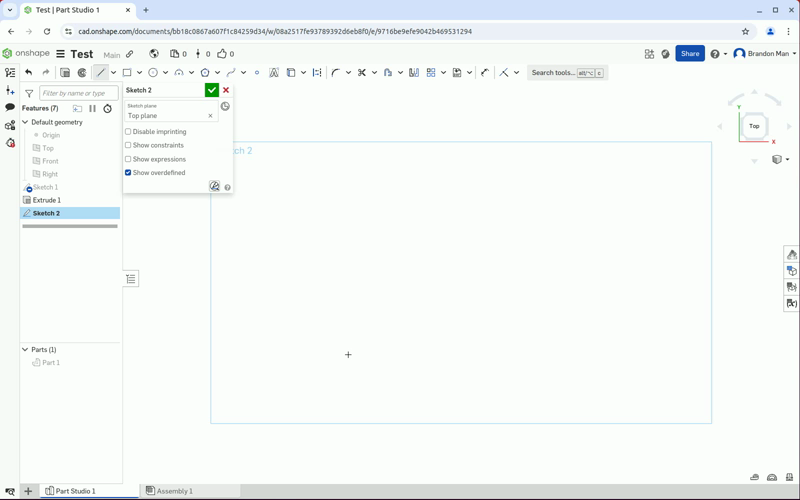
click(348, 354)
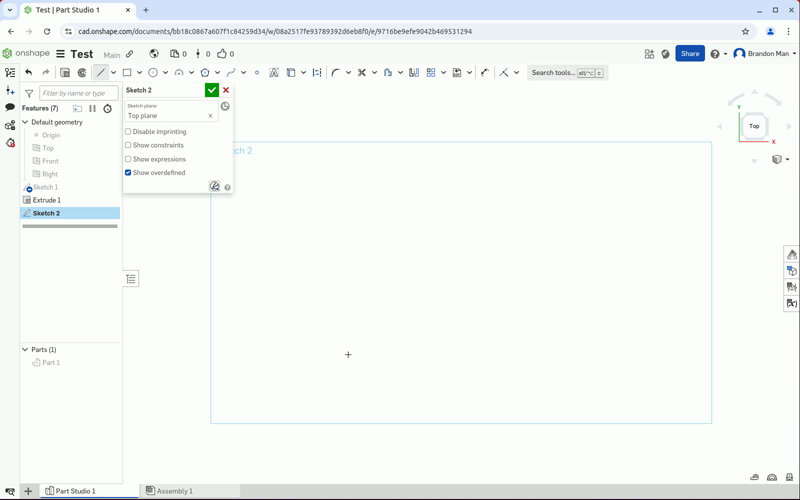
key_up(shift)
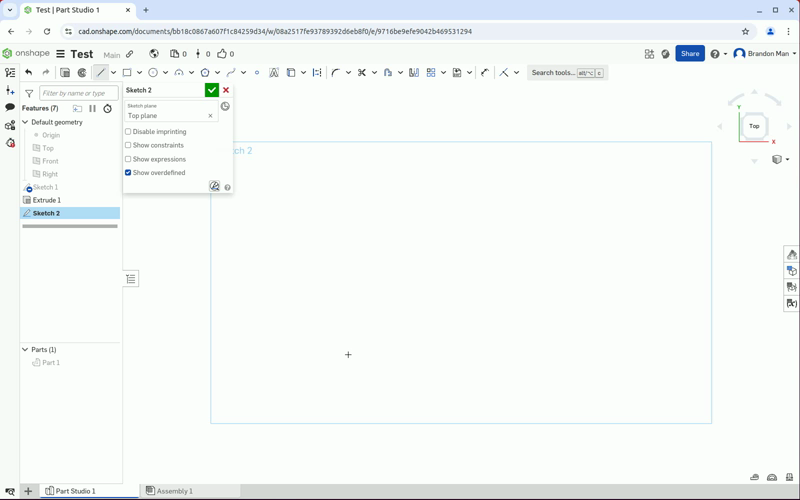
key_down(shift)
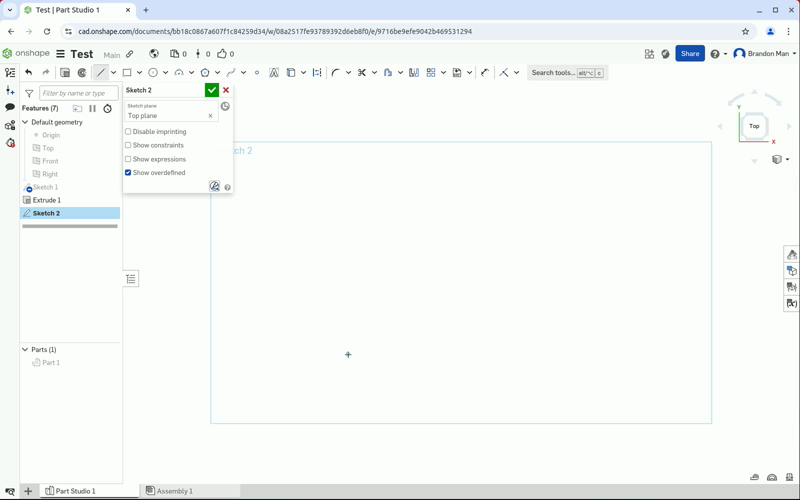
mouse_move(572, 354)
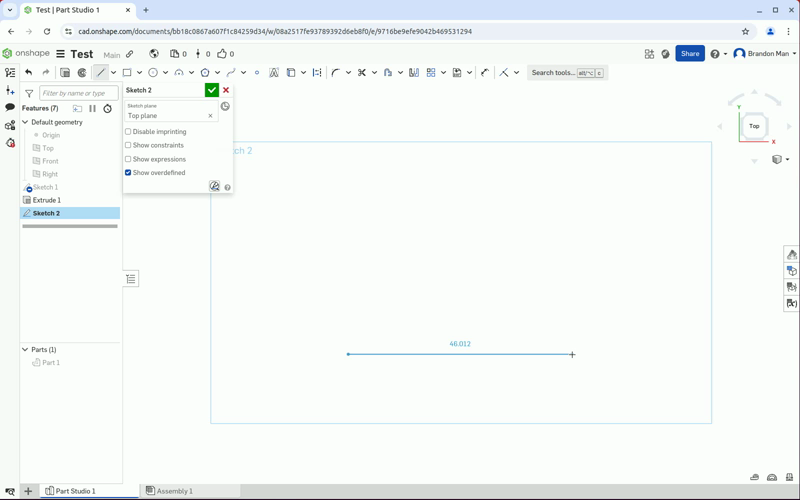
click(572, 354)
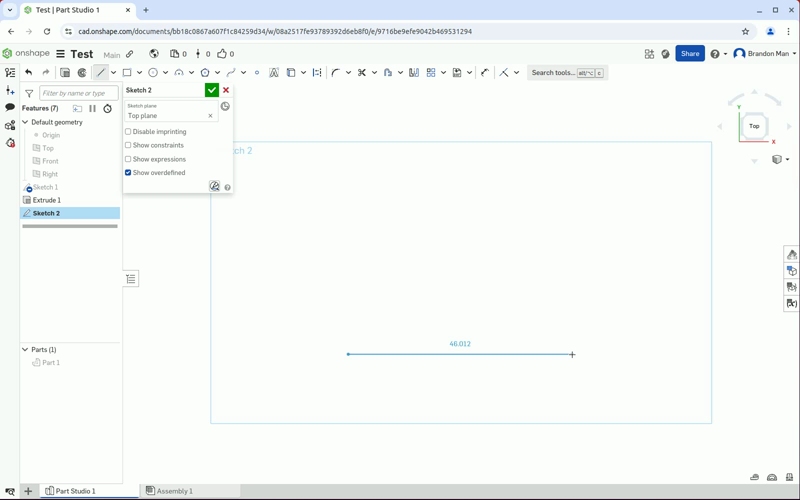
key_up(shift)
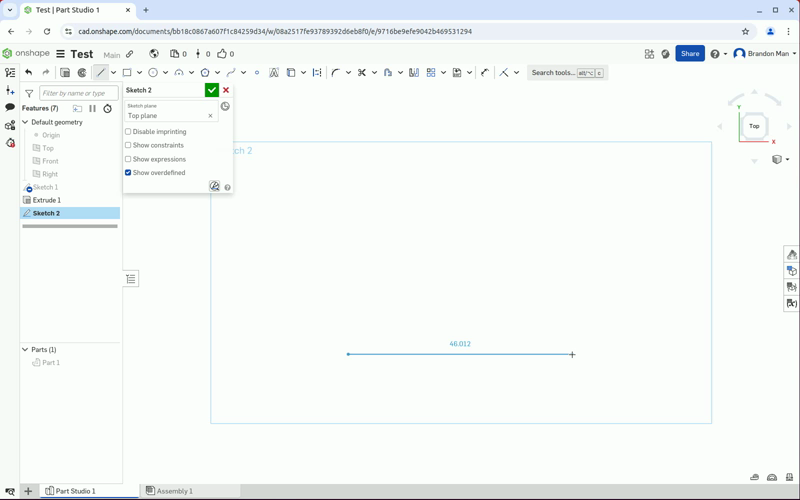
key_down(shift)
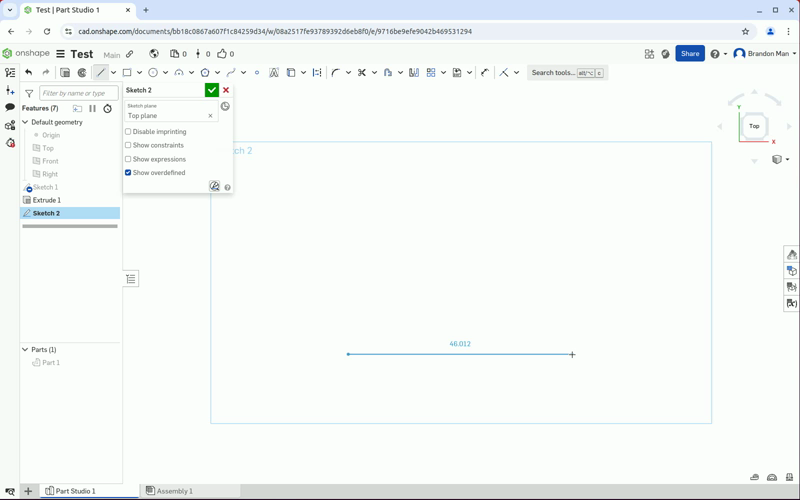
mouse_move(572, 213)
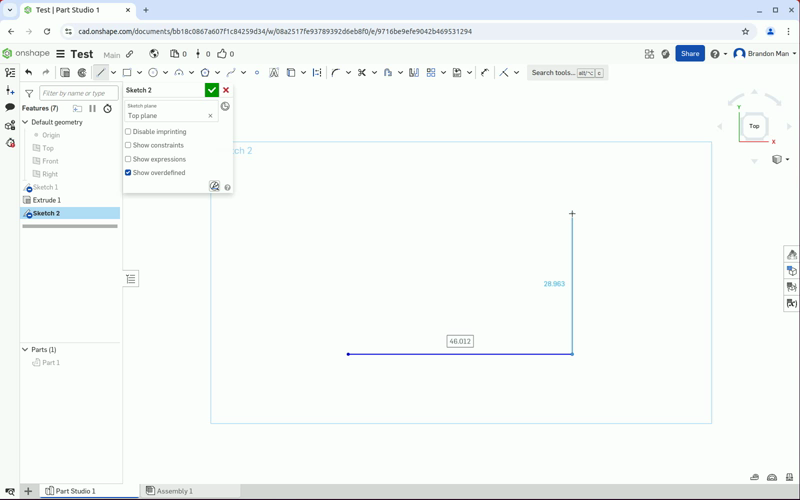
click(572, 213)
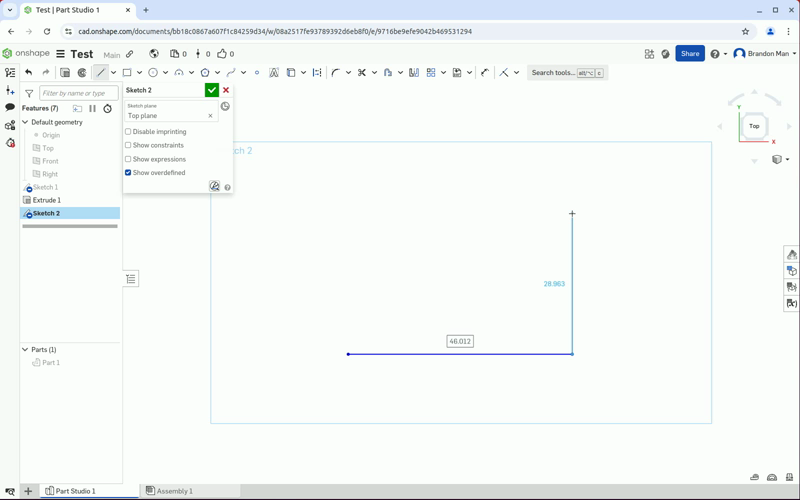
key_up(shift)
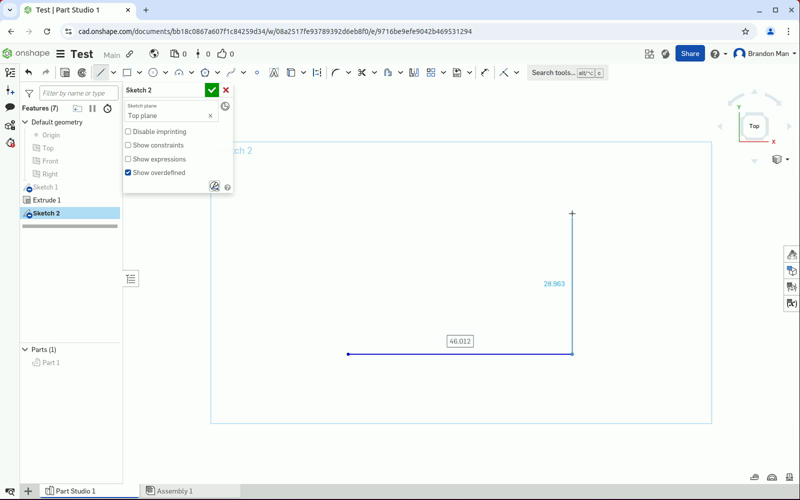
key_down(shift)
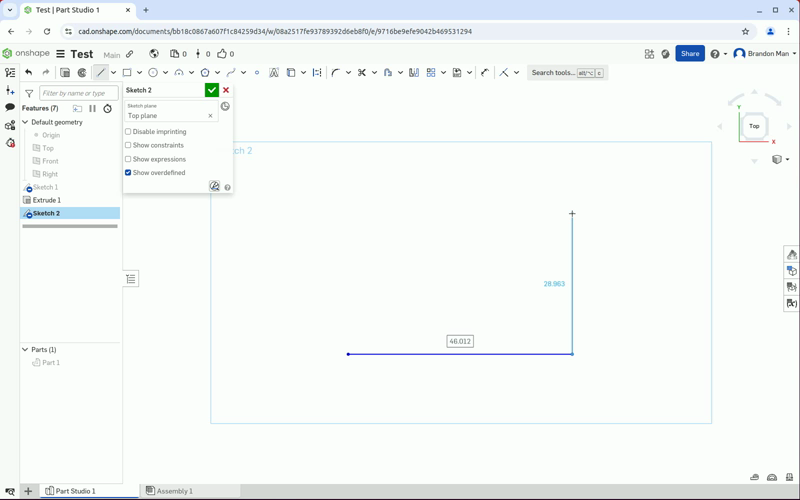
mouse_move(348, 213)
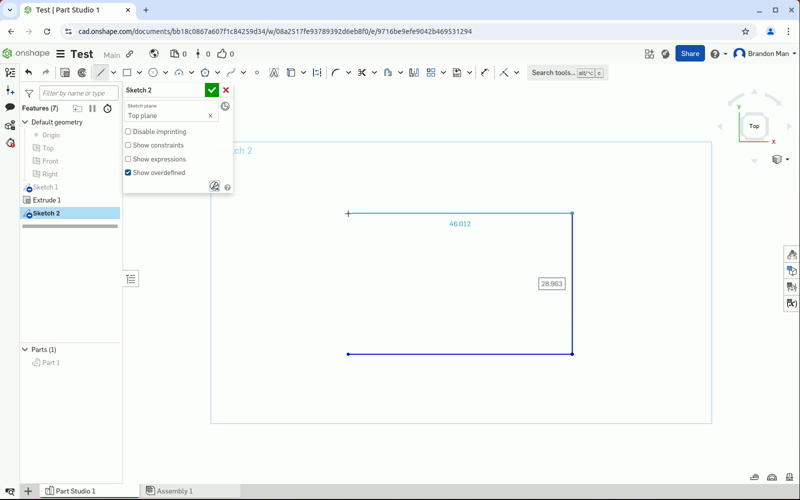
click(348, 213)
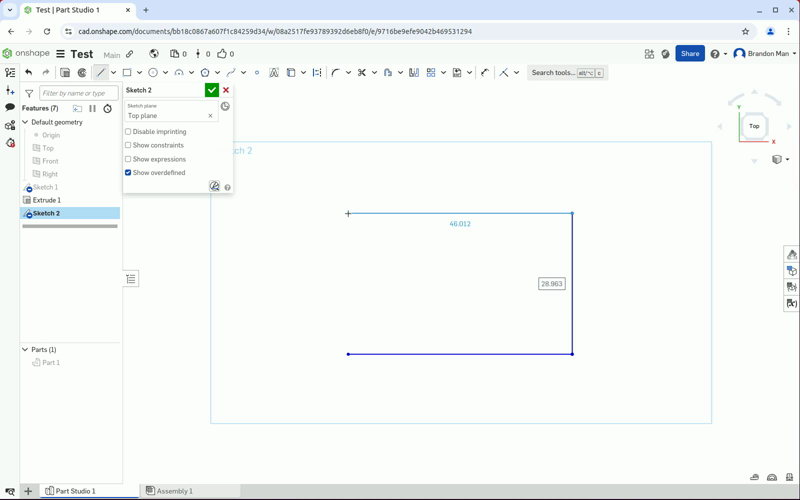
key_up(shift)
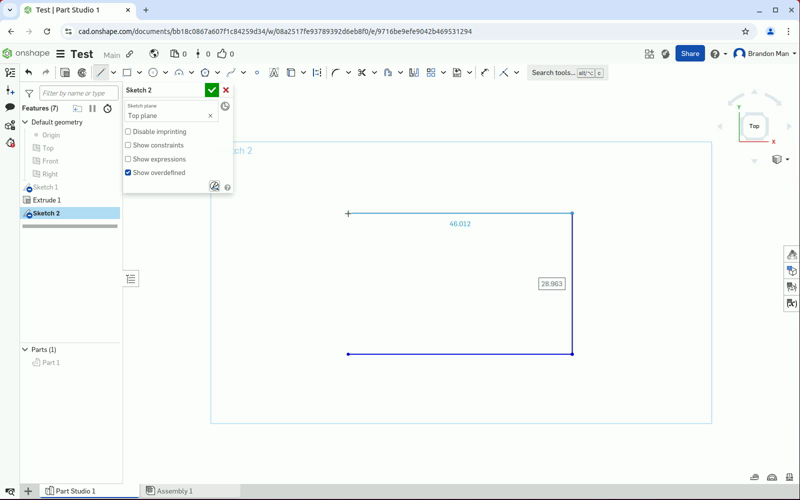
key_down(shift)
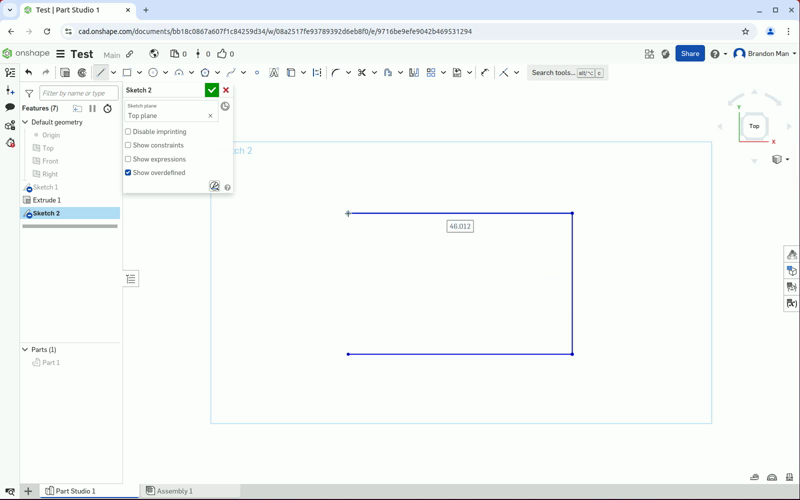
mouse_move(348, 354)
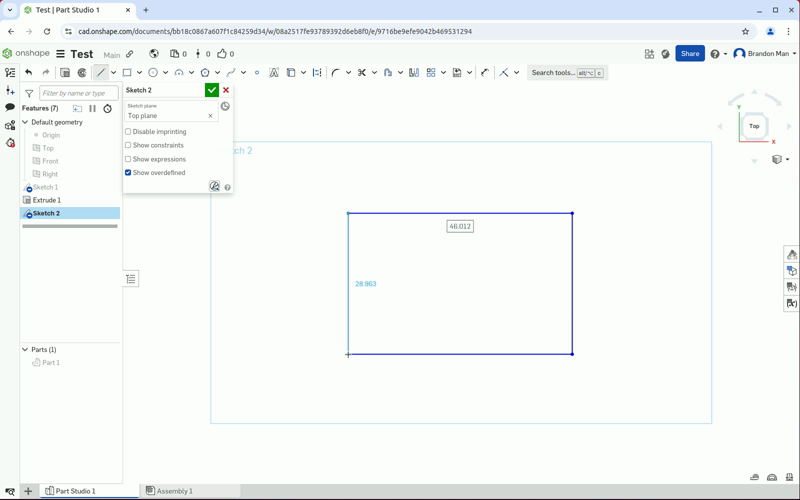
key_up(shift)
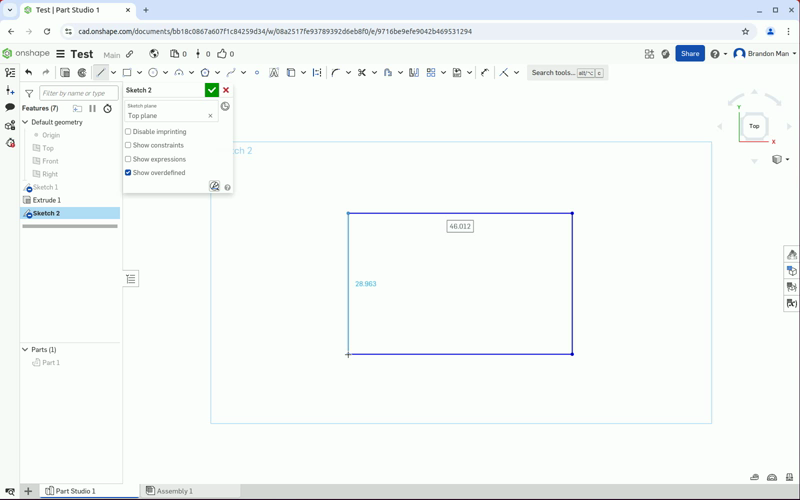
click(348, 354)
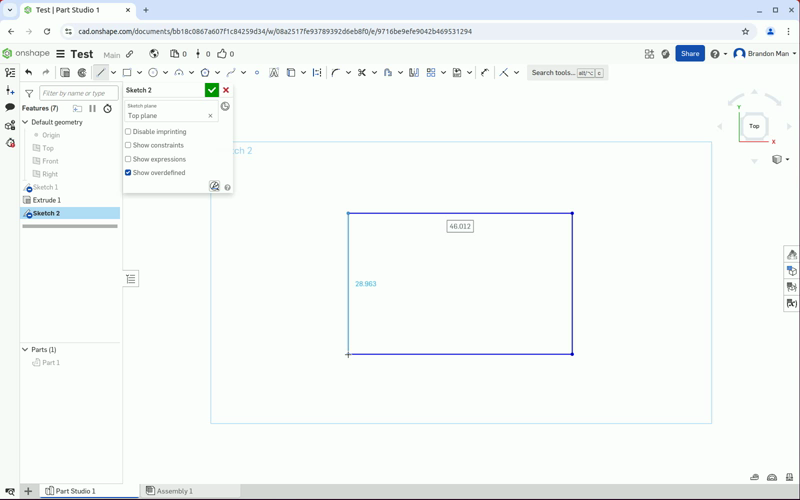
key(esc)
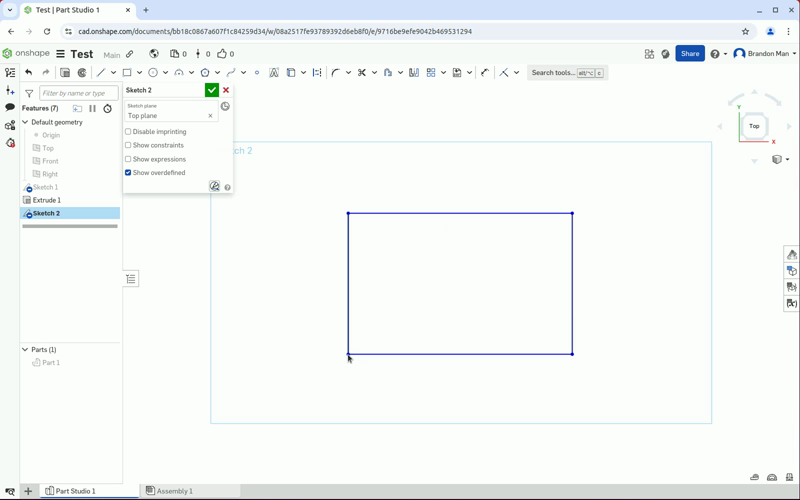
key(l)
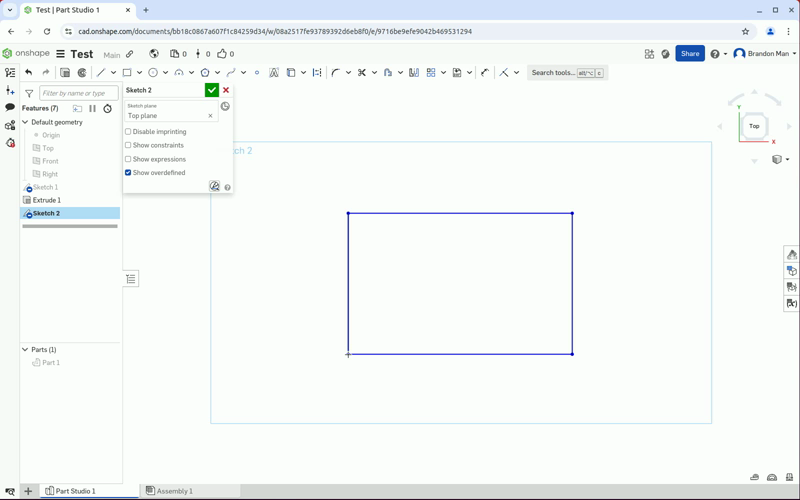
key_down(shift)
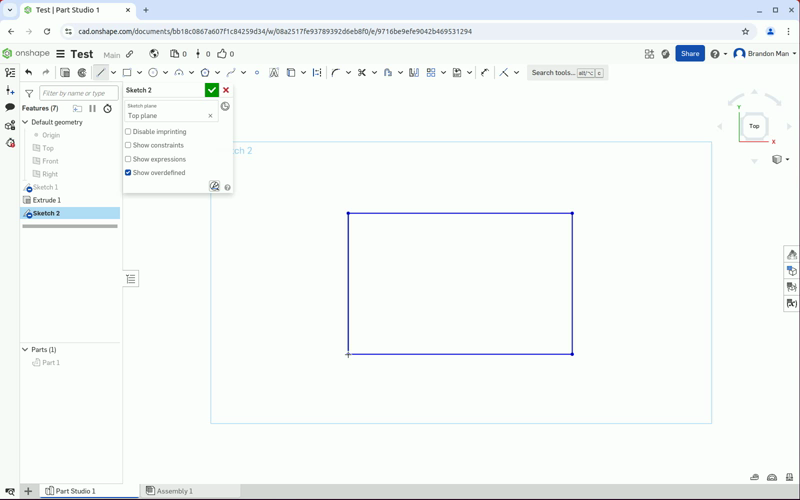
mouse_move(353, 349)
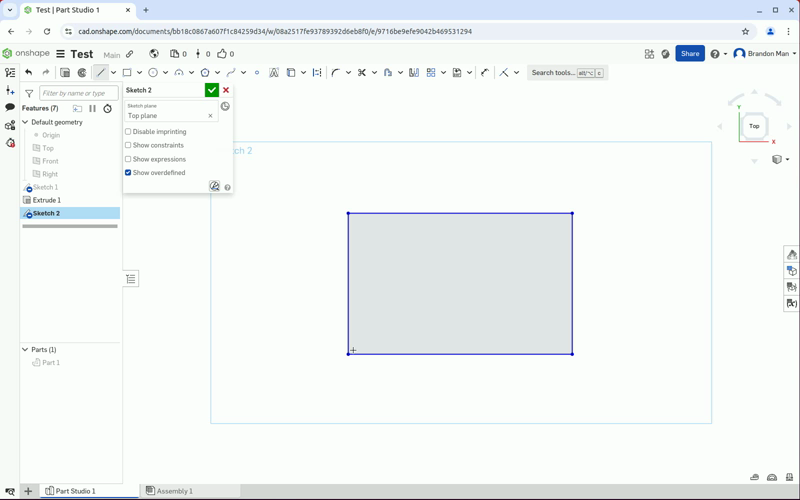
click(353, 349)
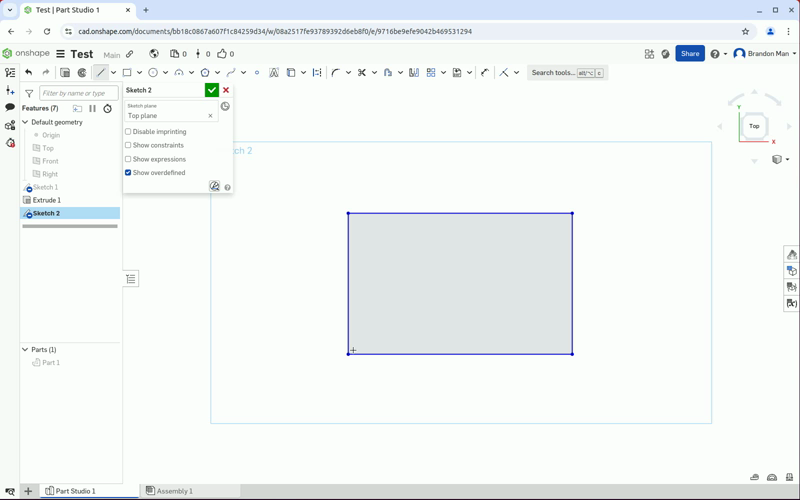
key_up(shift)
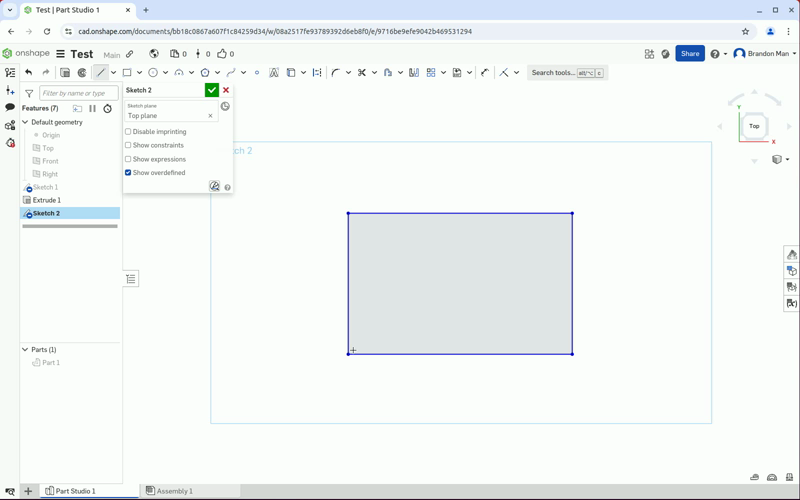
key_down(shift)
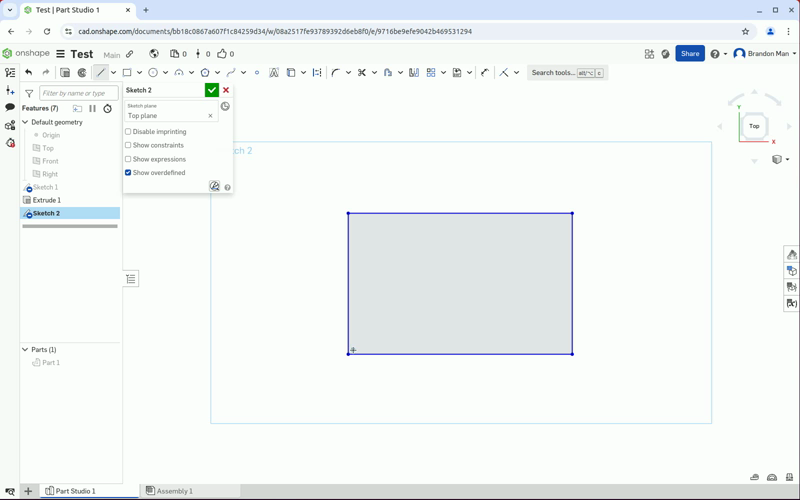
mouse_move(567, 349)
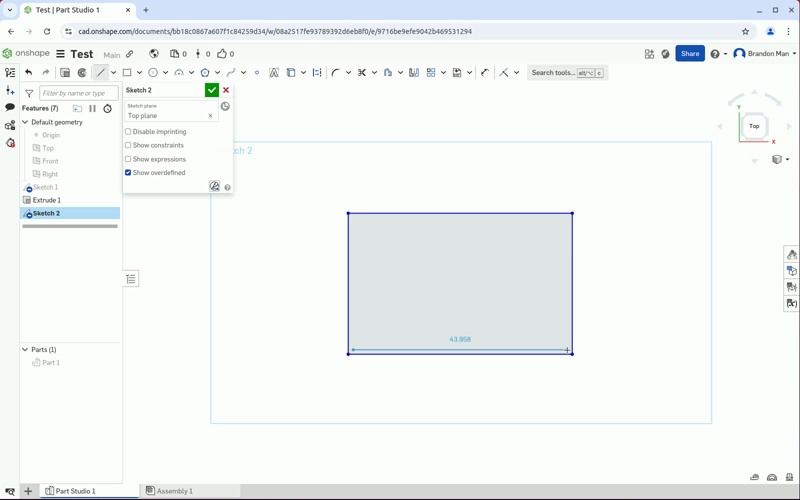
click(567, 349)
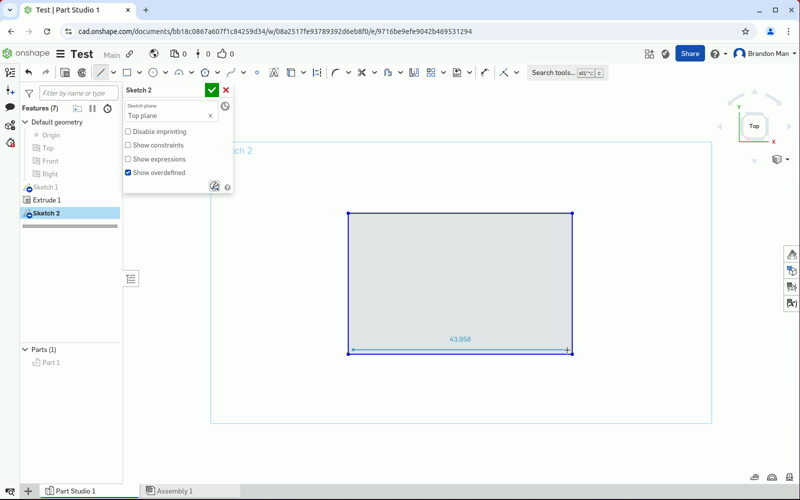
key_up(shift)
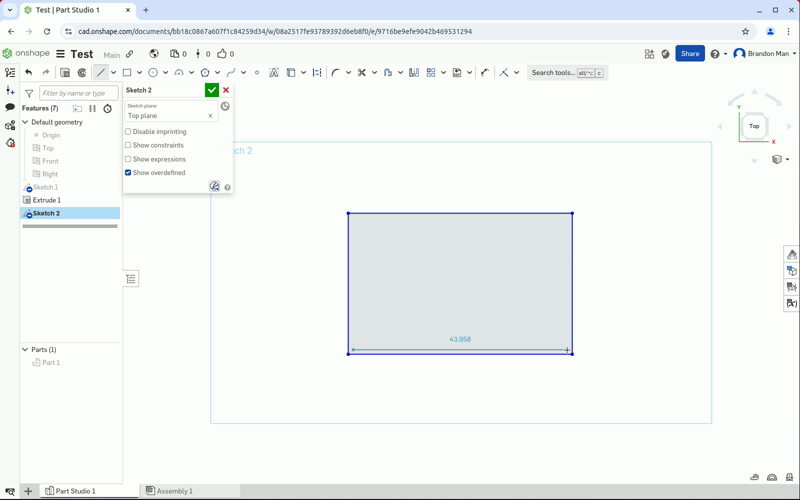
key_down(shift)
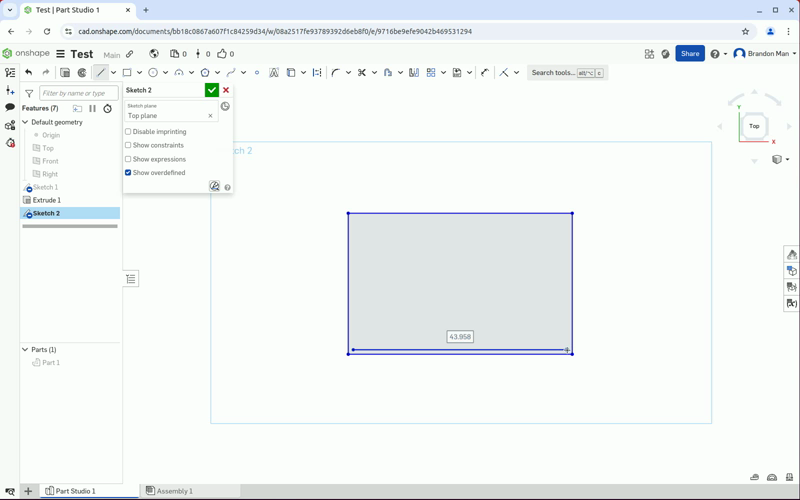
mouse_move(567, 217)
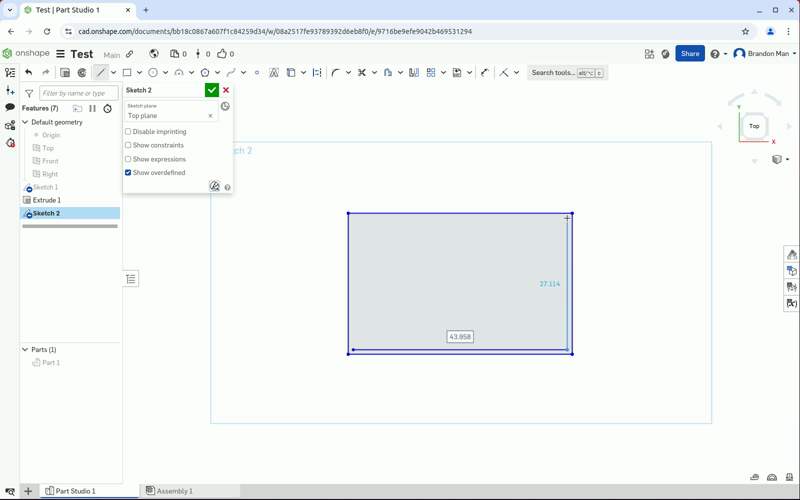
click(567, 217)
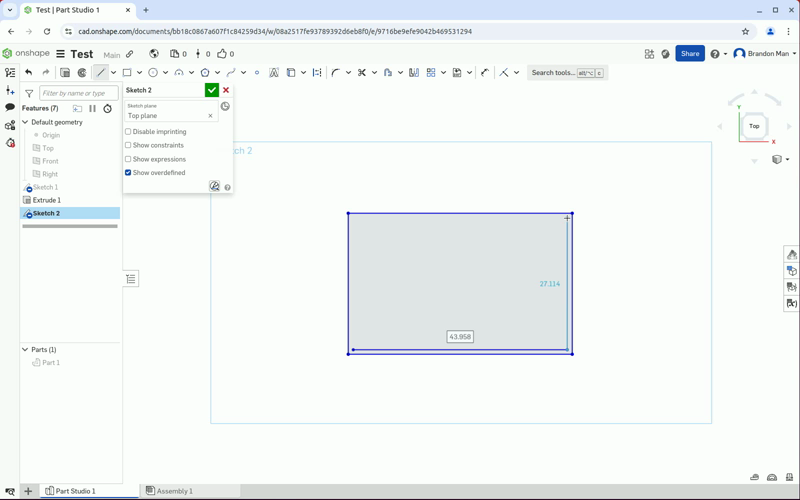
key_up(shift)
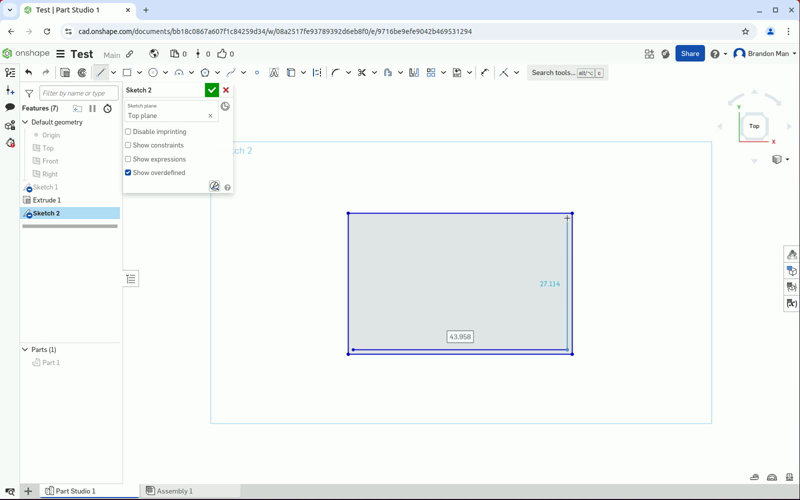
key_down(shift)
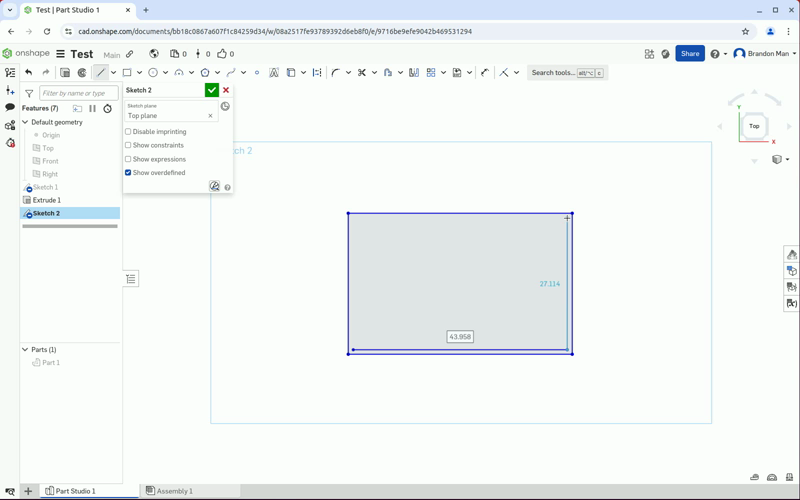
mouse_move(353, 217)
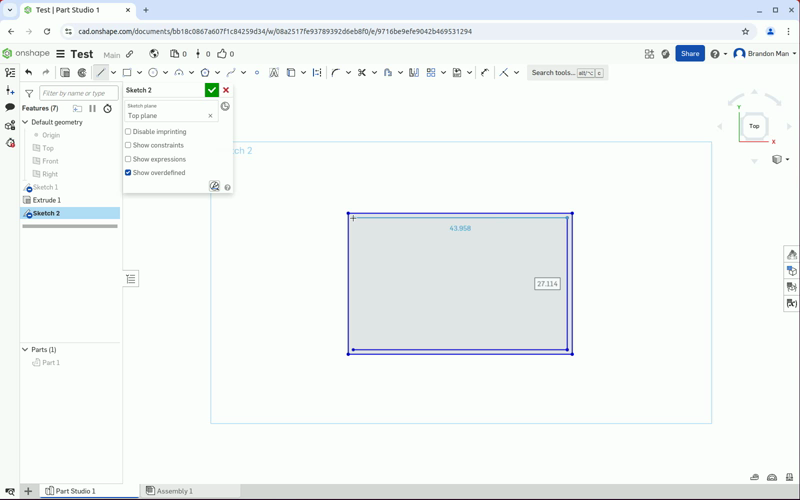
click(353, 217)
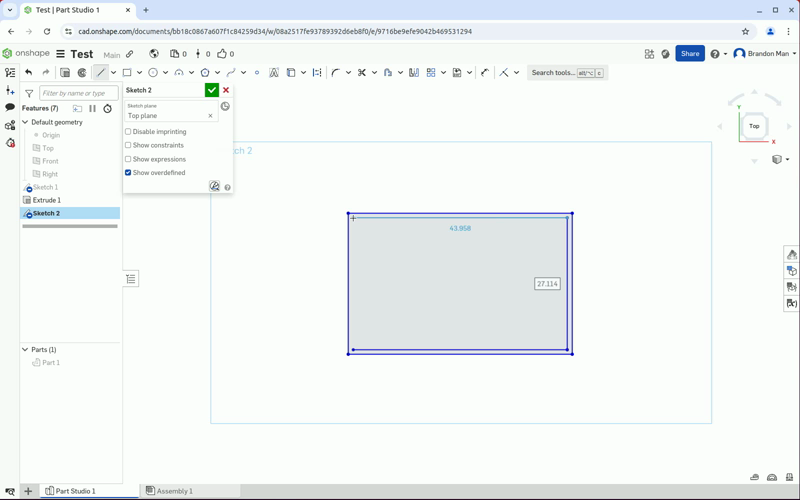
key_up(shift)
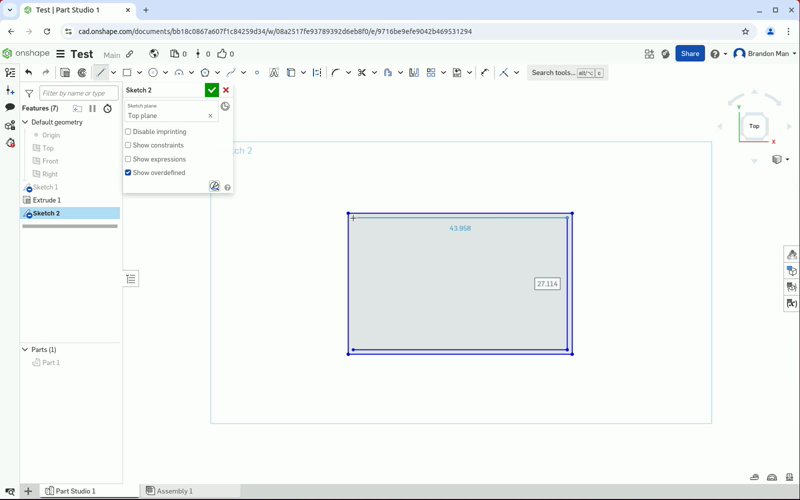
key_down(shift)
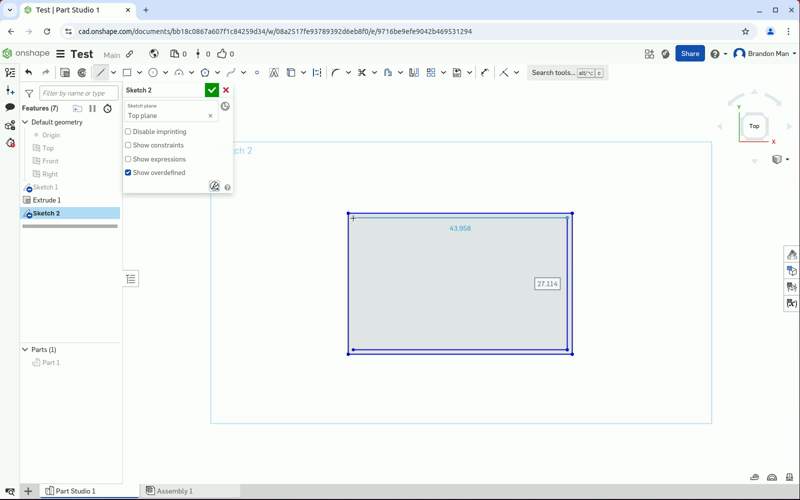
mouse_move(353, 349)
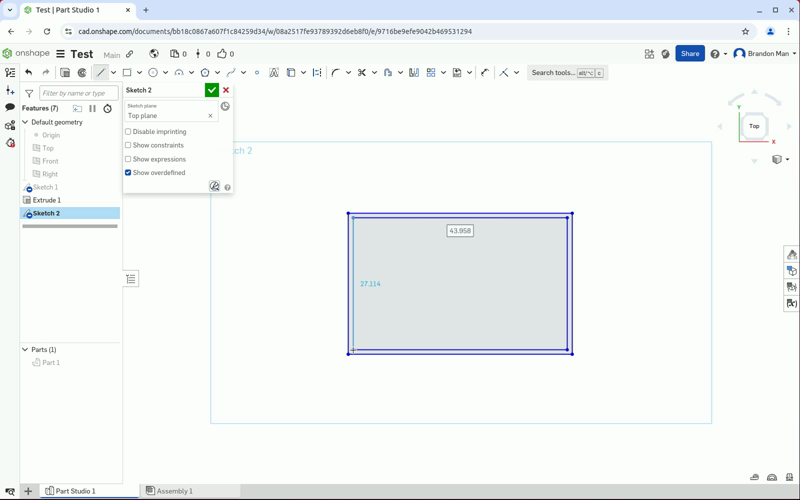
key_up(shift)
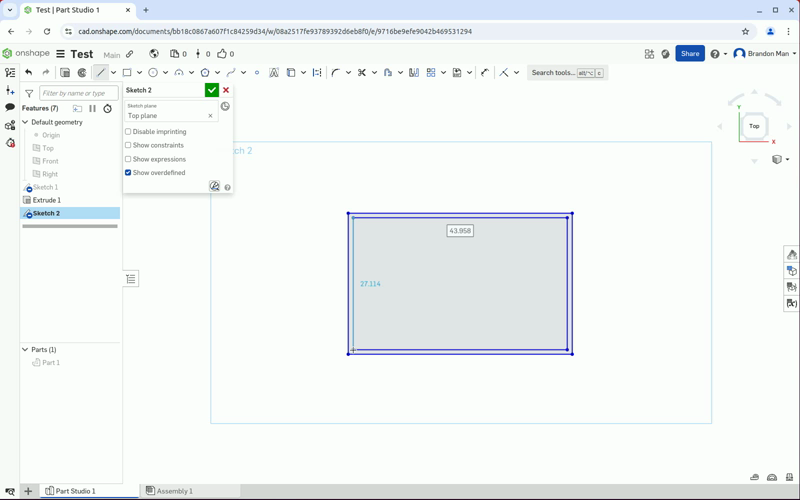
click(353, 349)
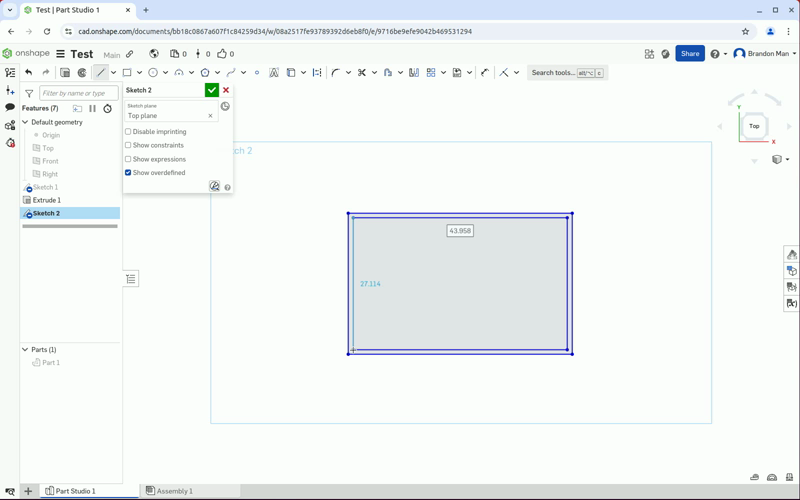
key(esc)
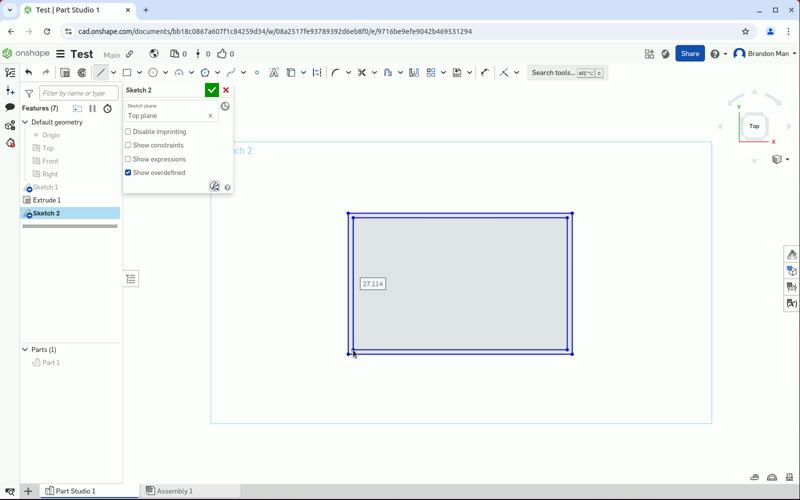
mouse_move(569, 318)
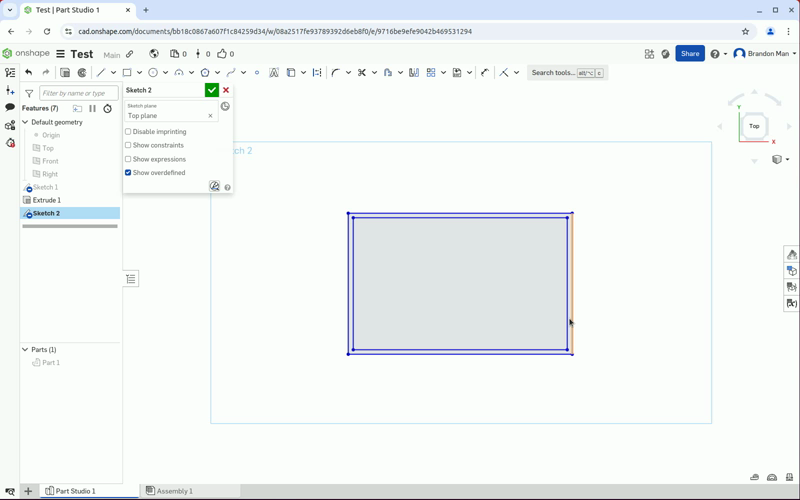
click(569, 318)
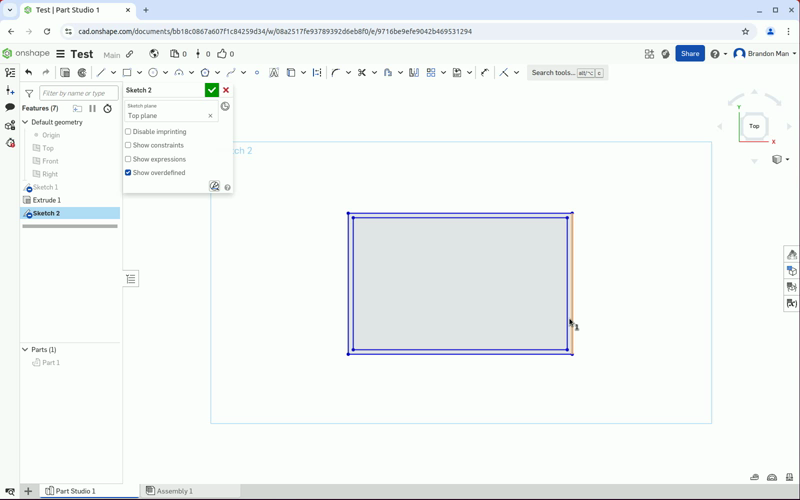
mouse_move(73, 352)
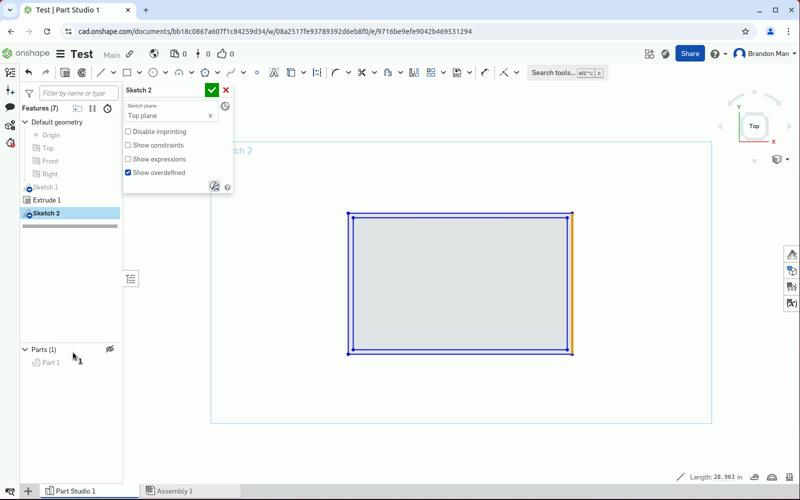
key(shift+y)
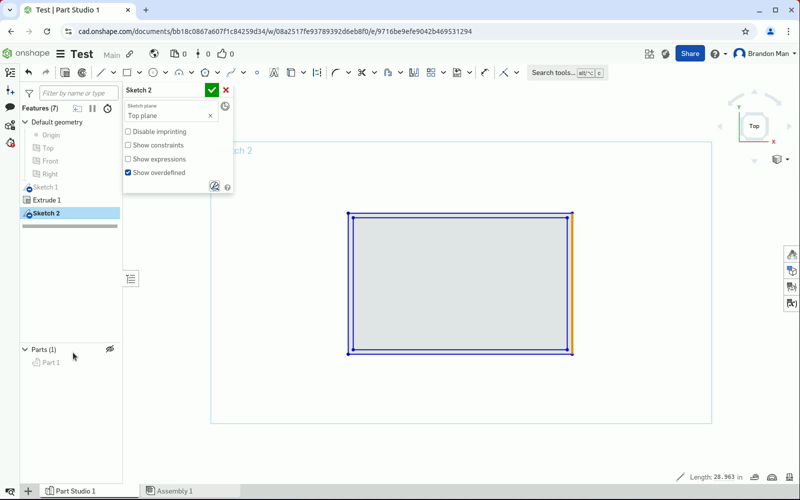
key(shift+e)
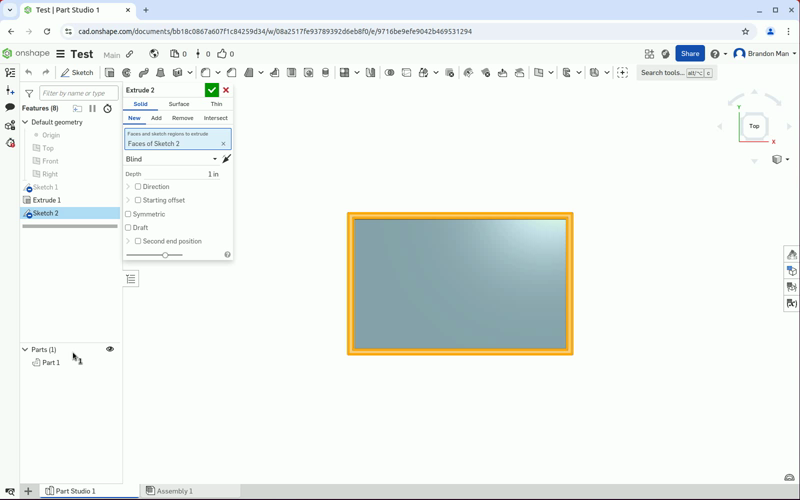
mouse_move(143, 106)
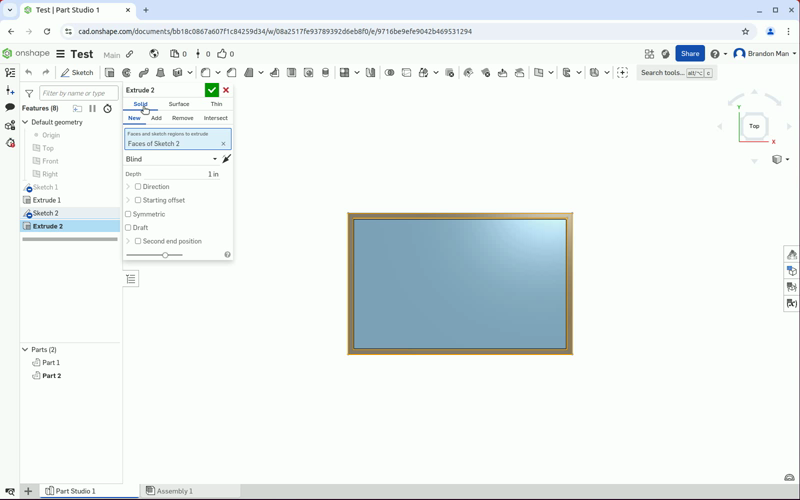
click(143, 106)
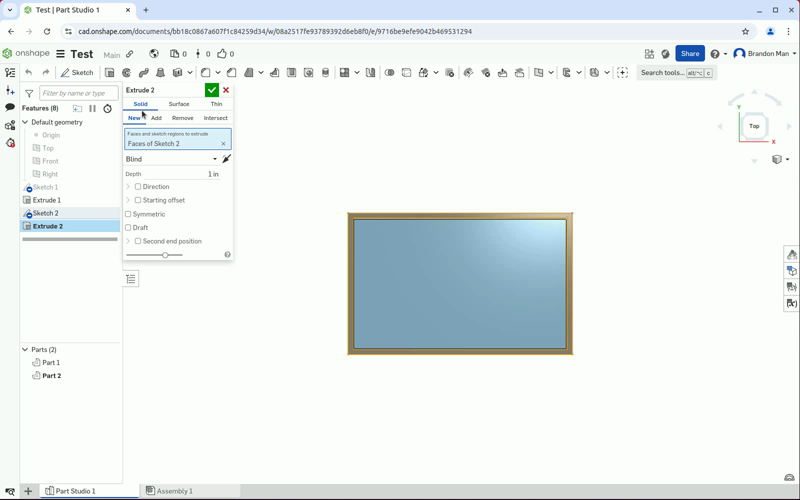
mouse_move(137, 120)
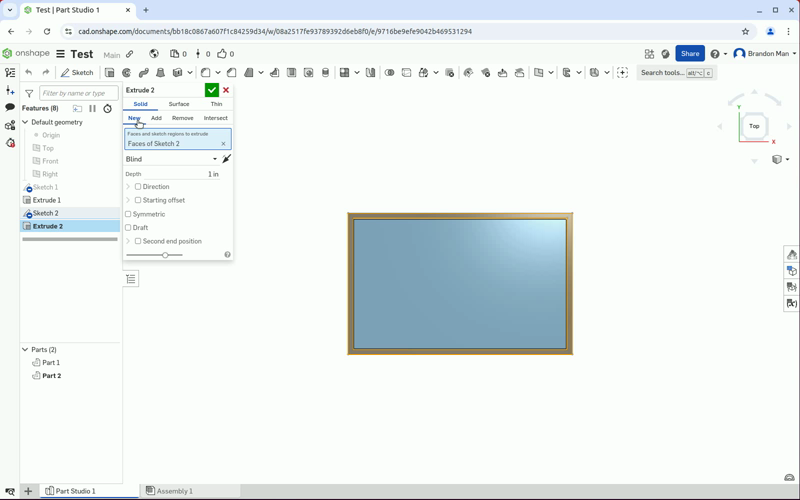
click(137, 120)
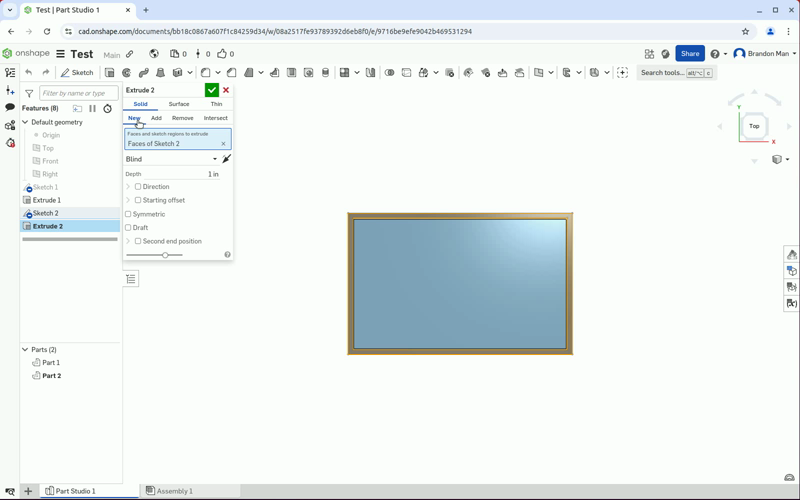
key(tab, 4)
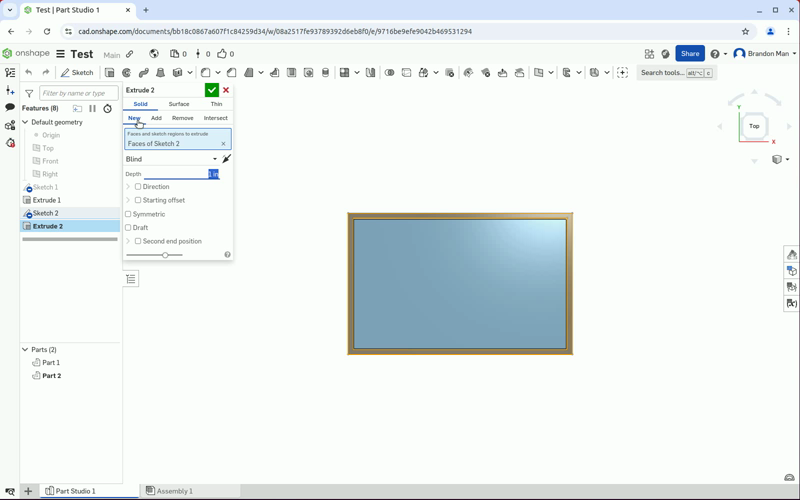
text(5.777)
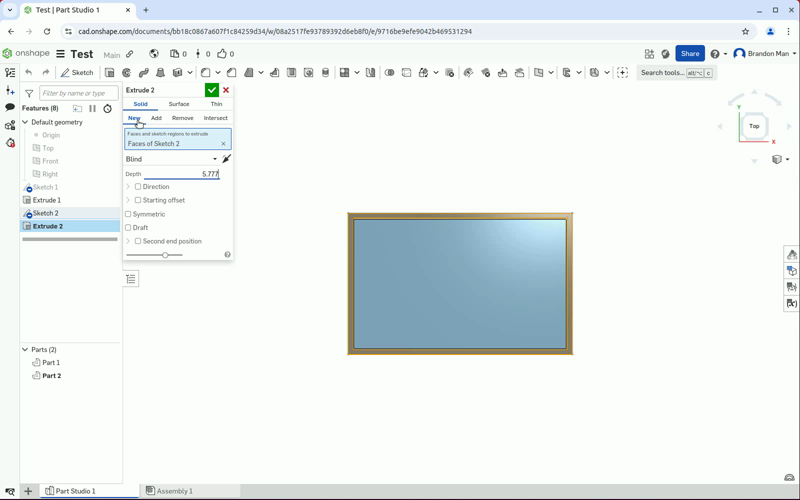
key(enter)
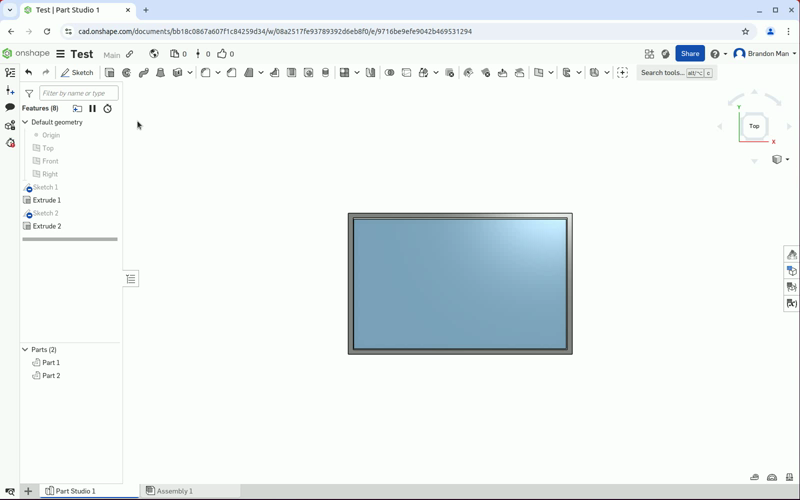
key(shift+h)
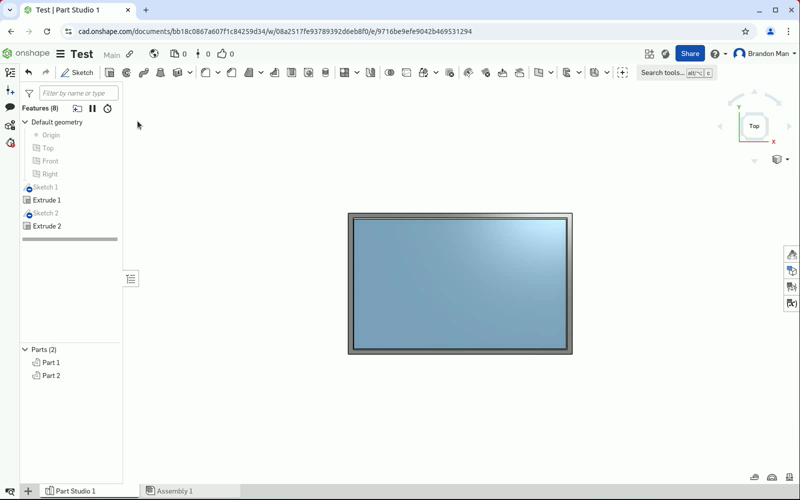
key(shift+h)
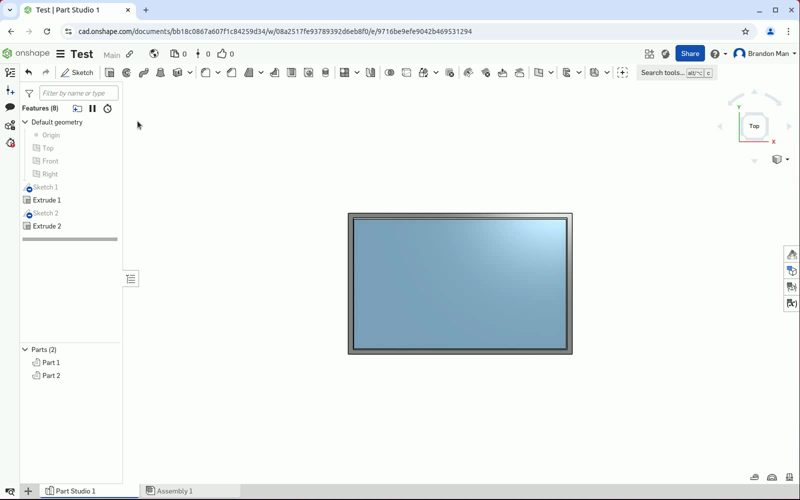
mouse_move(73, 189)
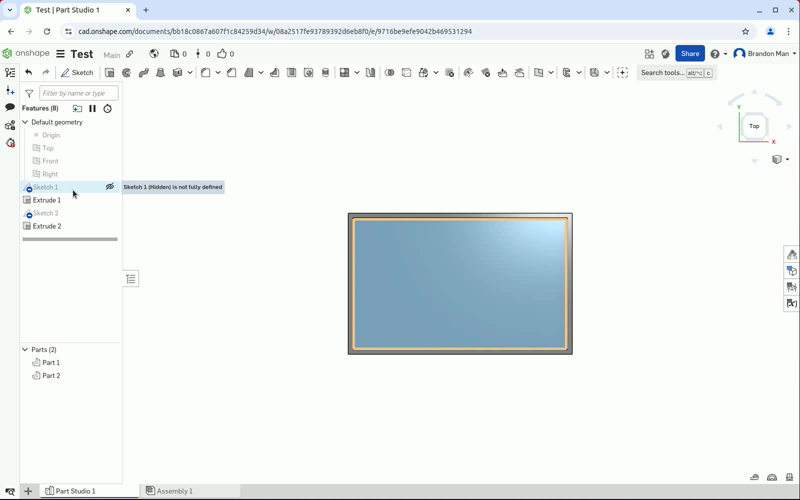
click(73, 189)
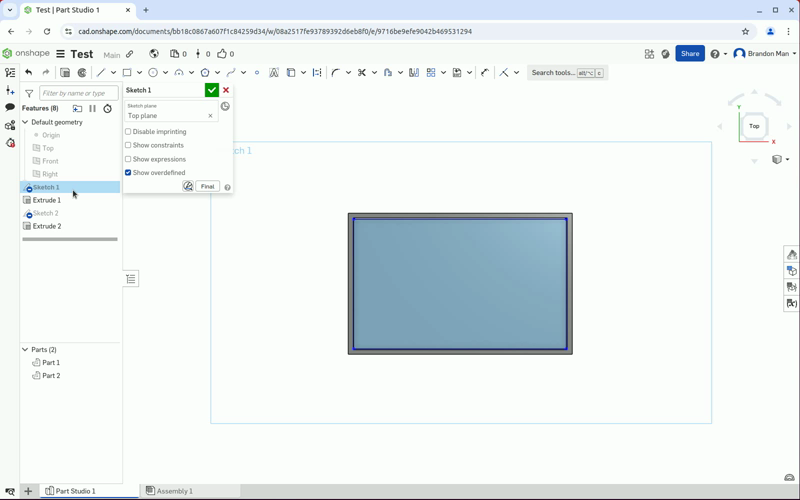
mouse_move(229, 92)
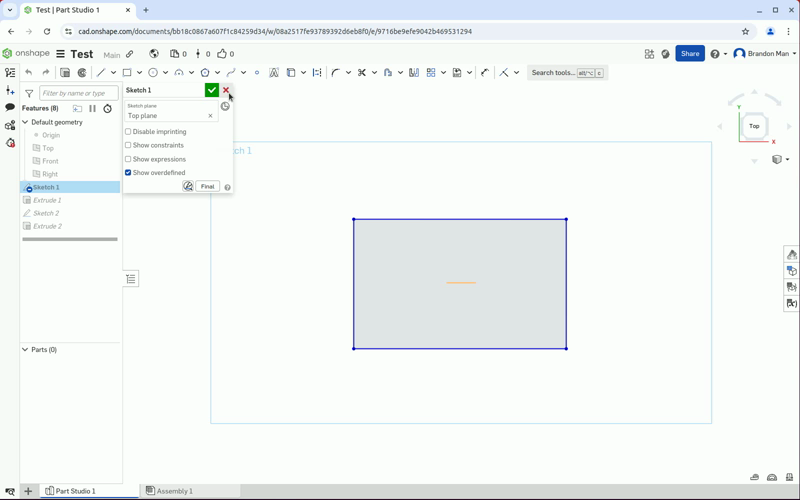
click(229, 92)
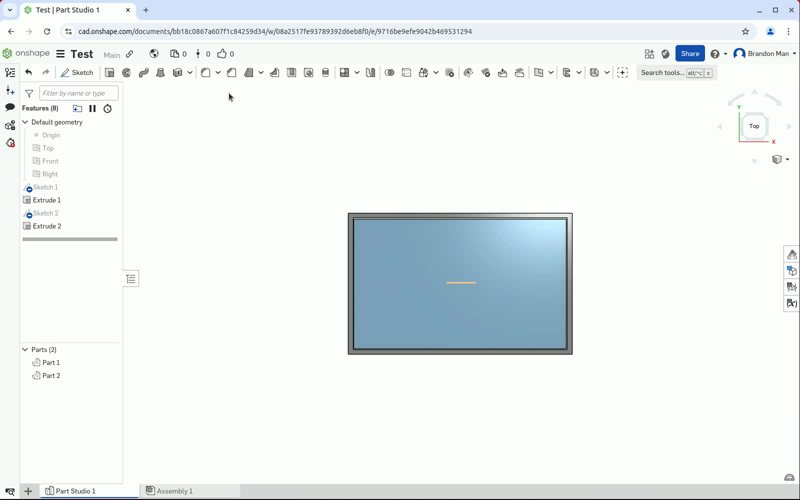
mouse_move(73, 352)
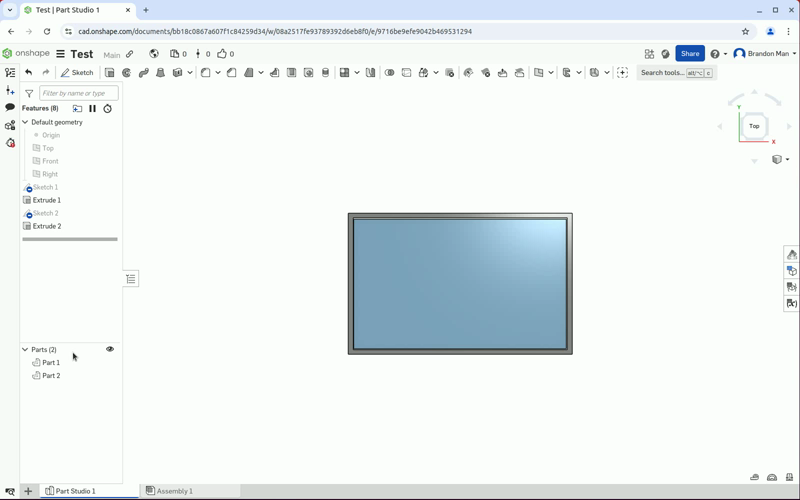
key(y)
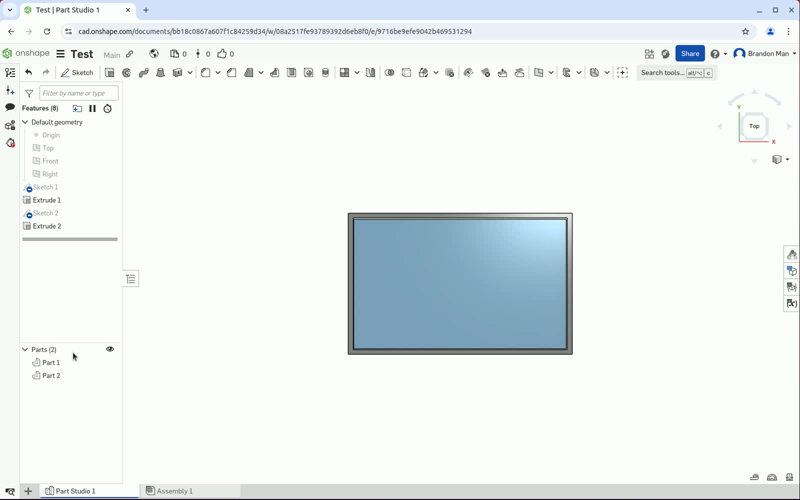
key(shift+p)
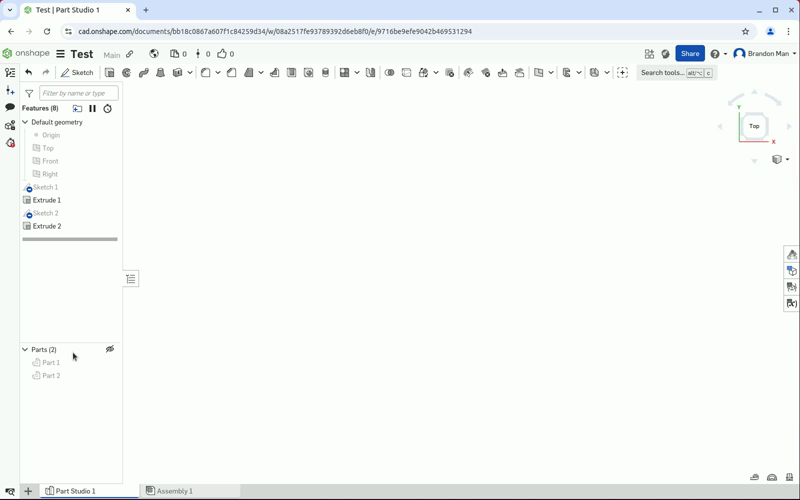
key(space)
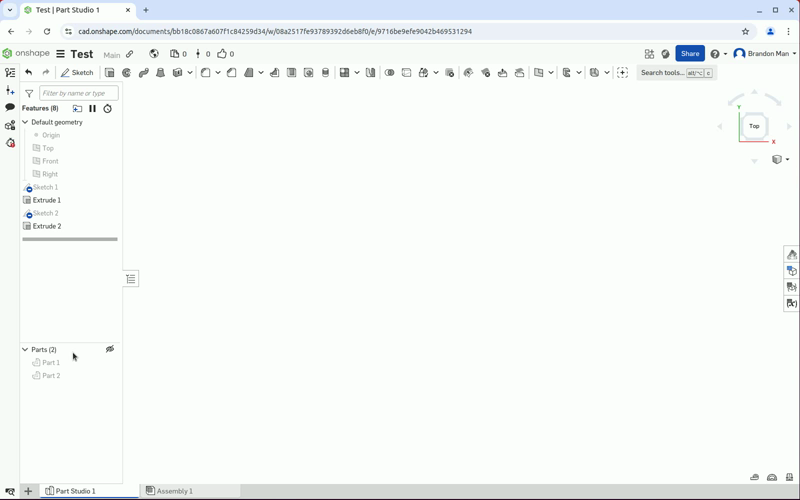
key_down(shift)
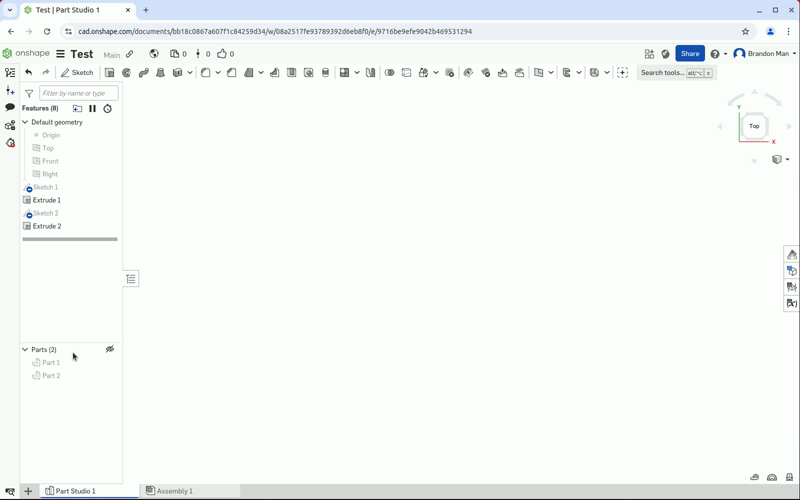
key(up)
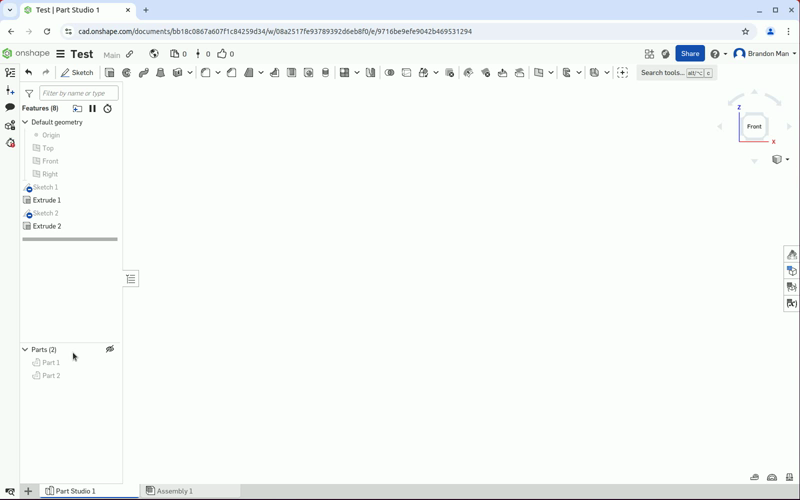
key_up(shift)
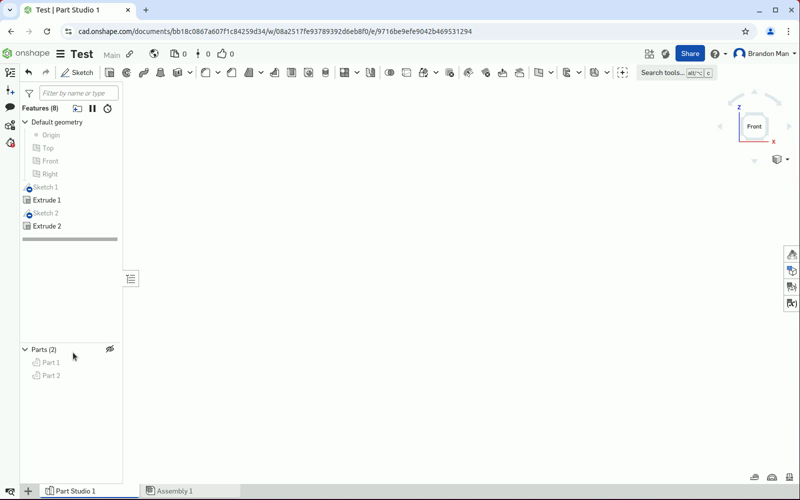
mouse_move(73, 352)
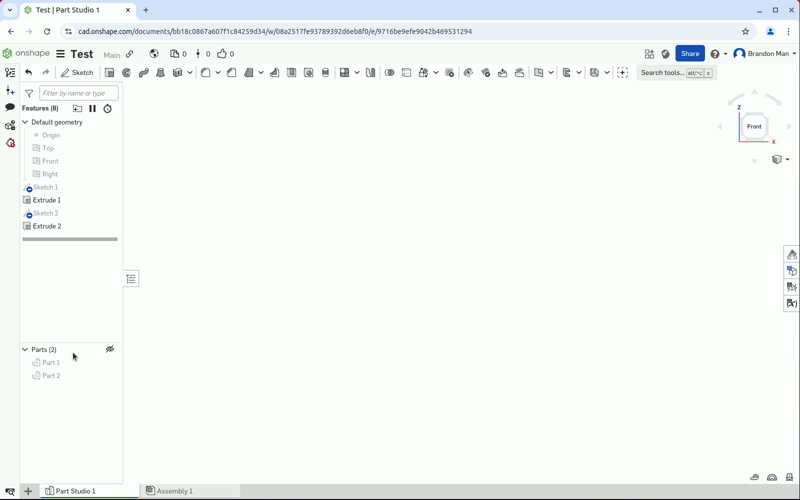
key(shift+y)
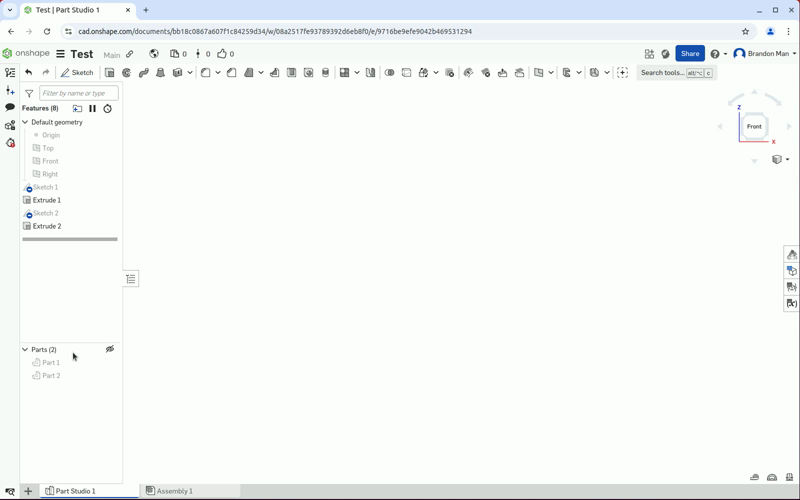
key(shift+s)
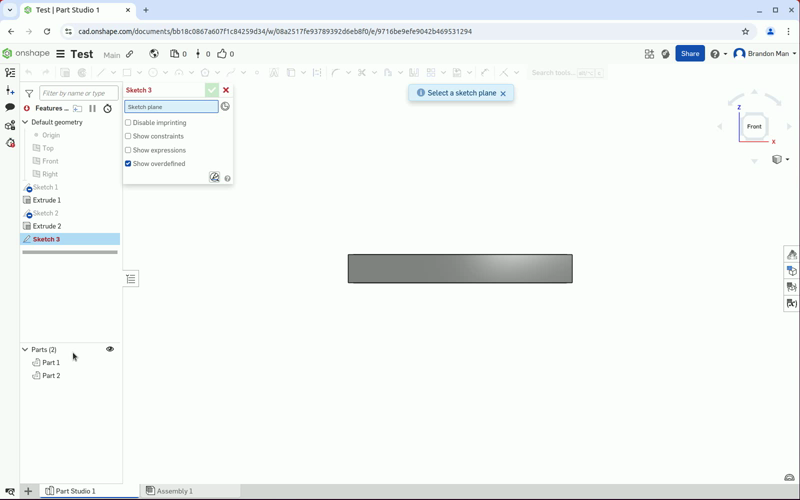
mouse_move(73, 163)
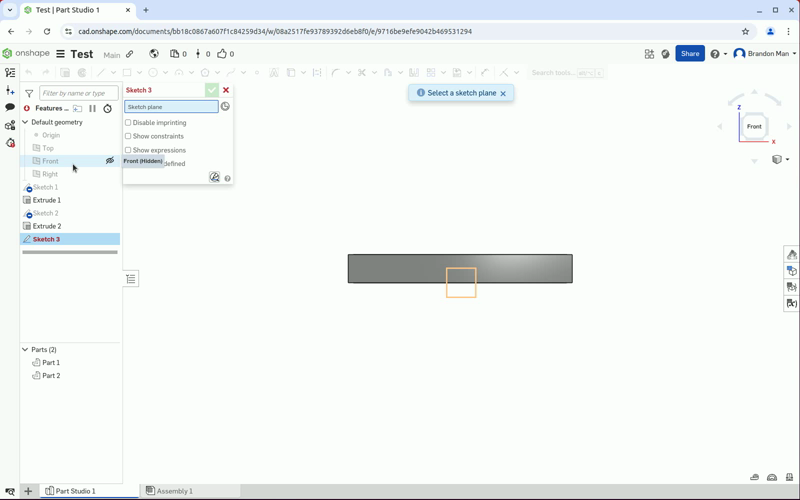
click(73, 163)
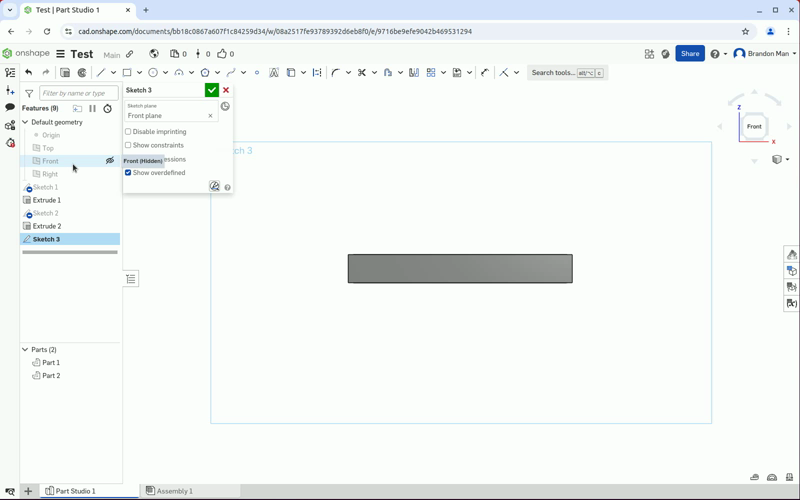
mouse_move(73, 352)
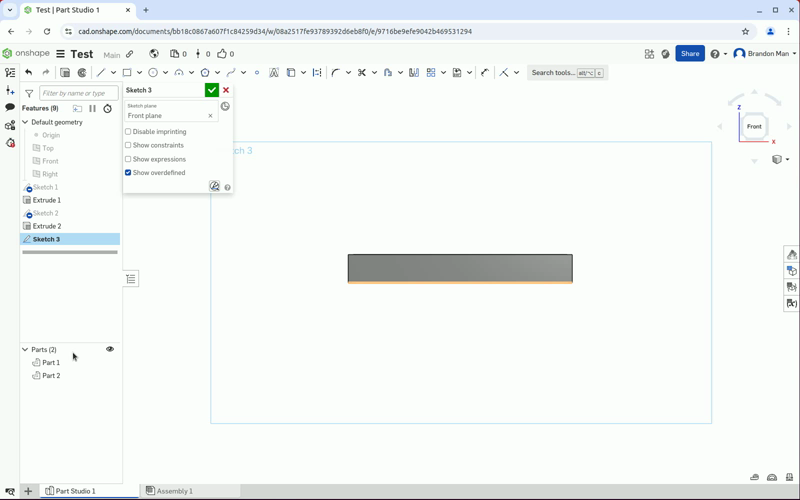
key(y)
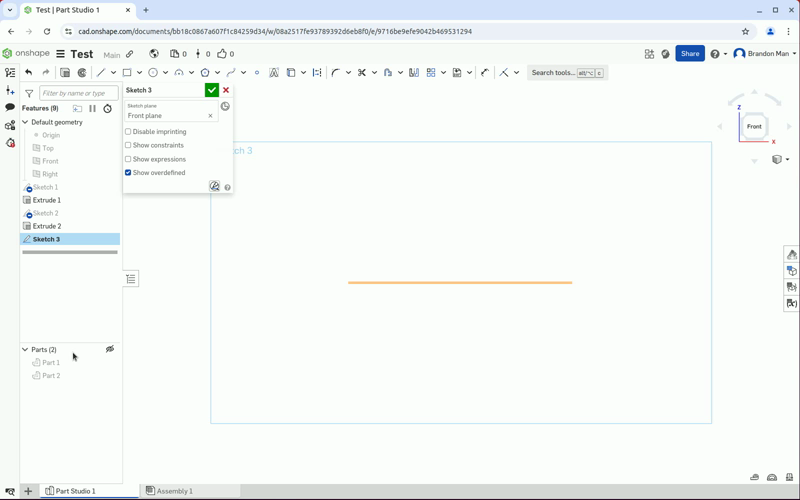
key(l)
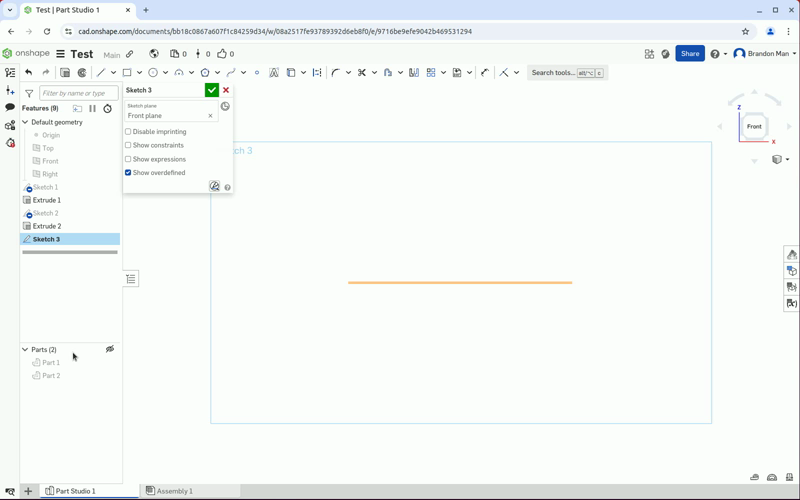
key_down(shift)
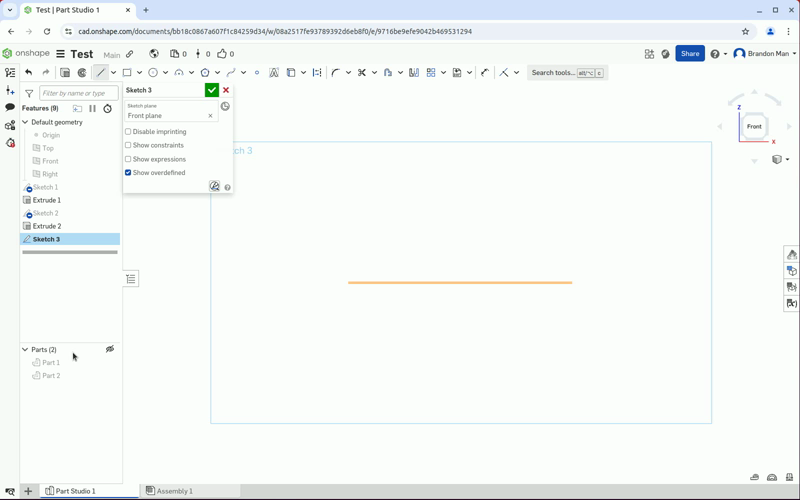
mouse_move(348, 282)
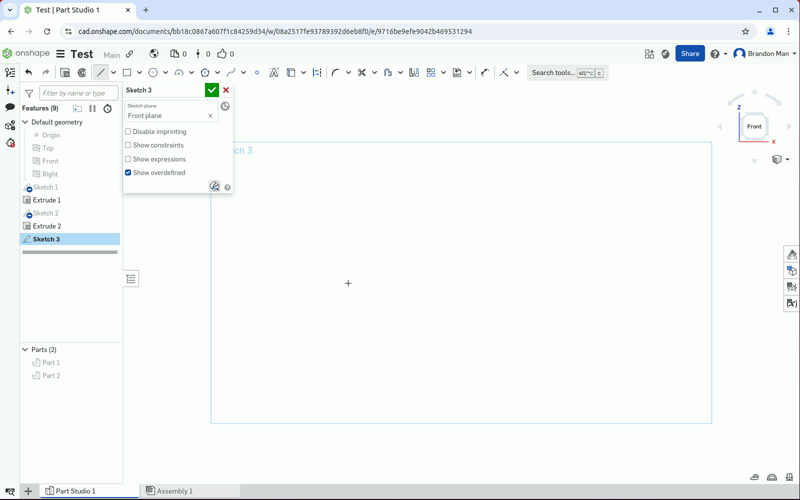
click(348, 282)
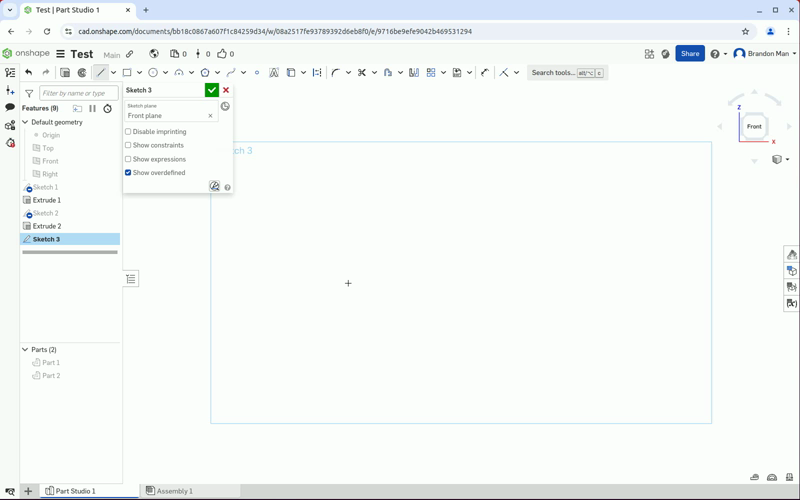
key_up(shift)
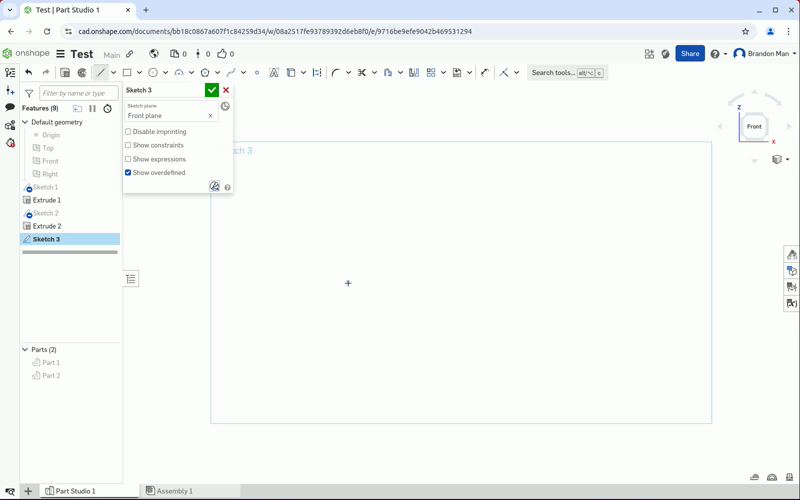
key_down(shift)
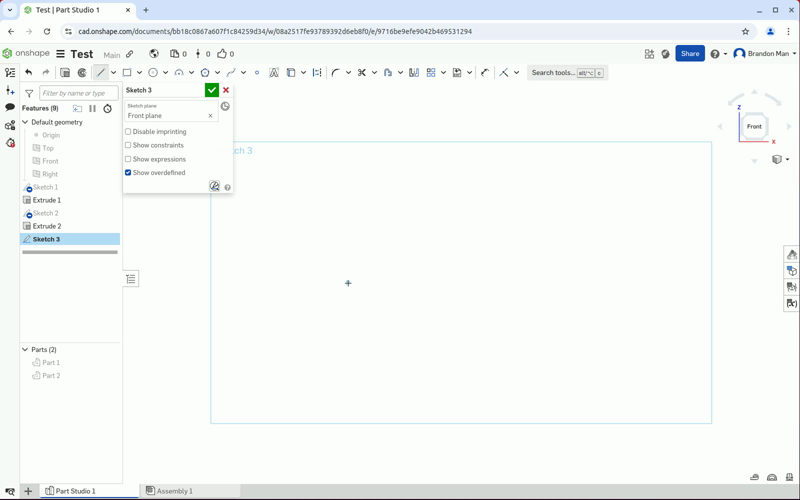
mouse_move(378, 282)
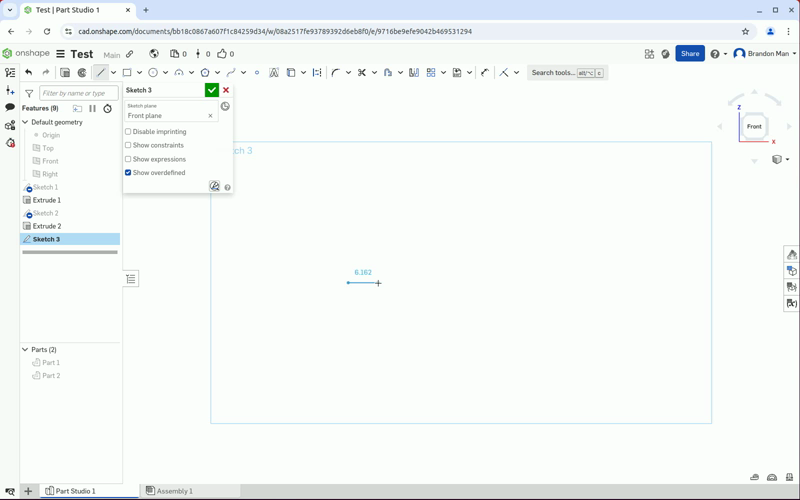
mouse_move(353, 282)
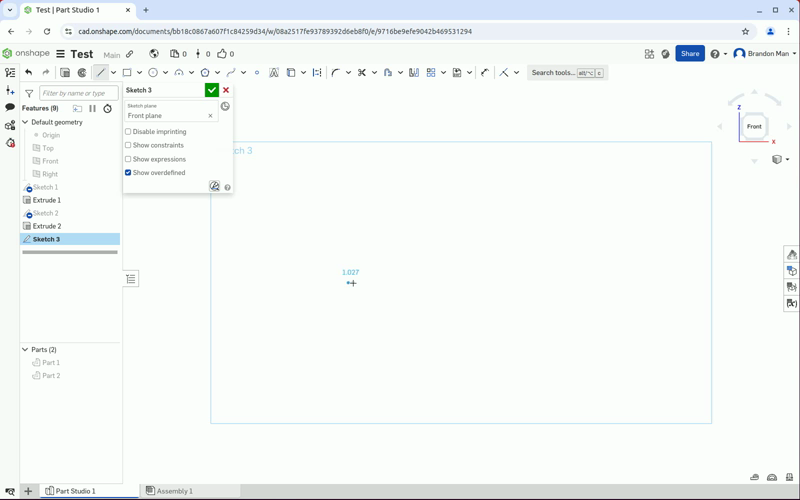
scroll(6)
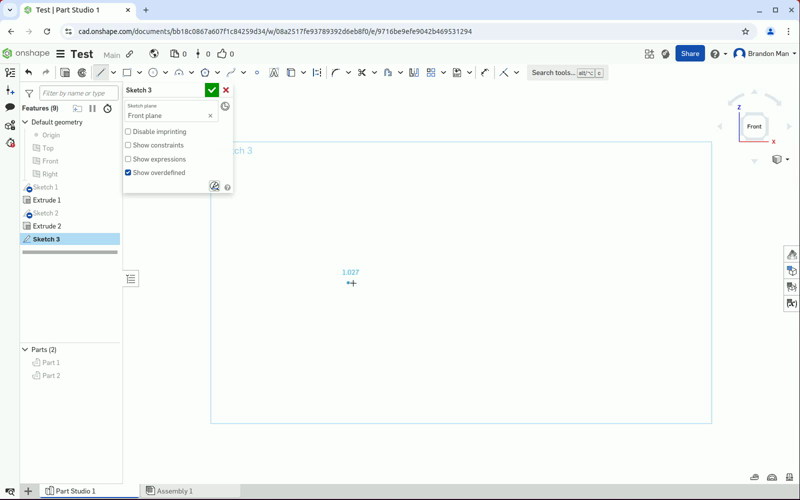
scroll(6)
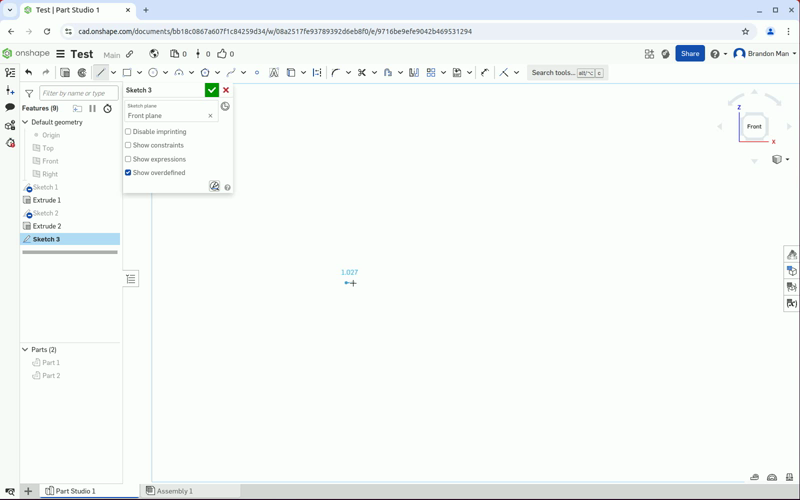
scroll(6)
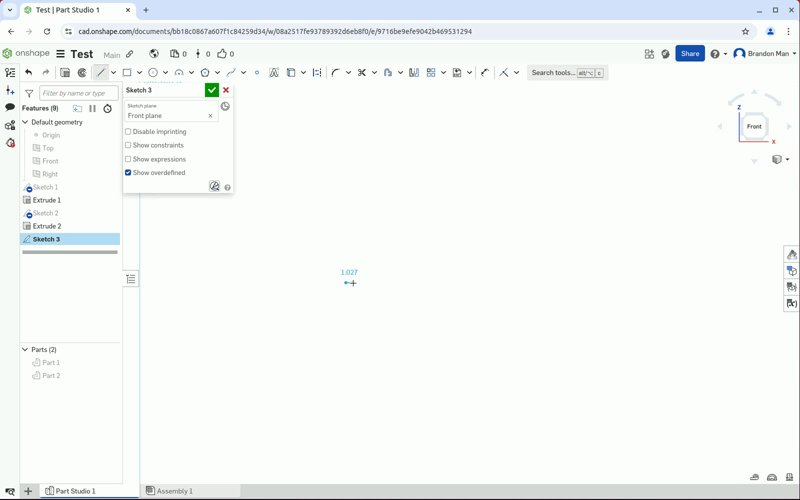
scroll(6)
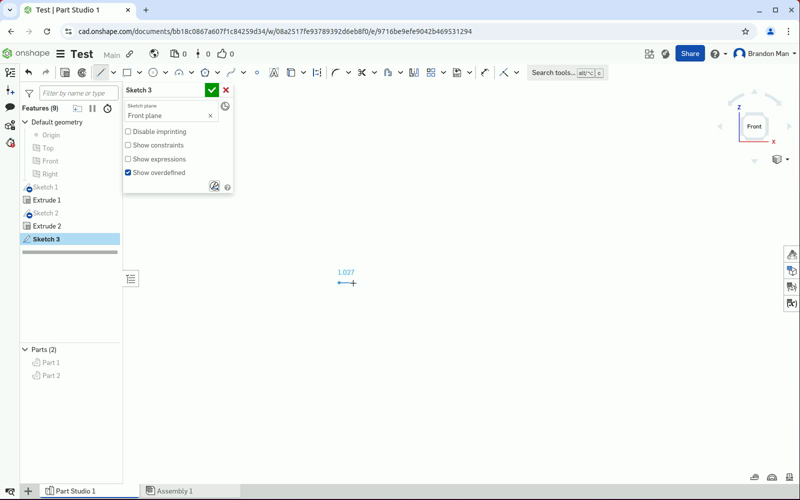
scroll(6)
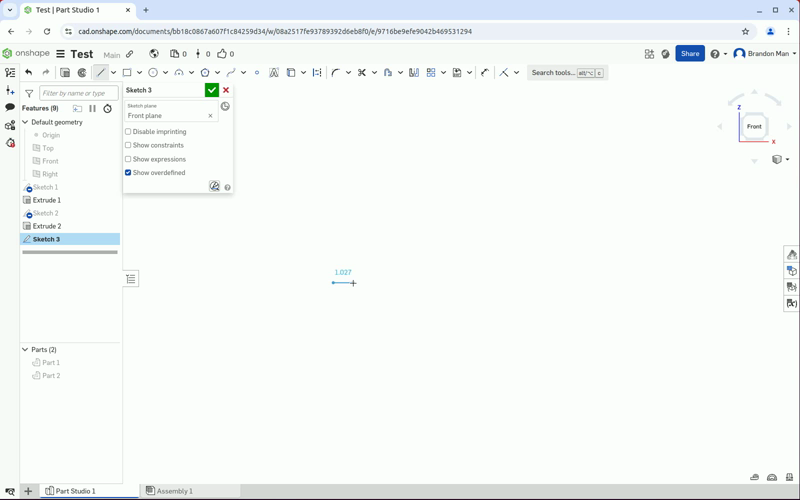
scroll(6)
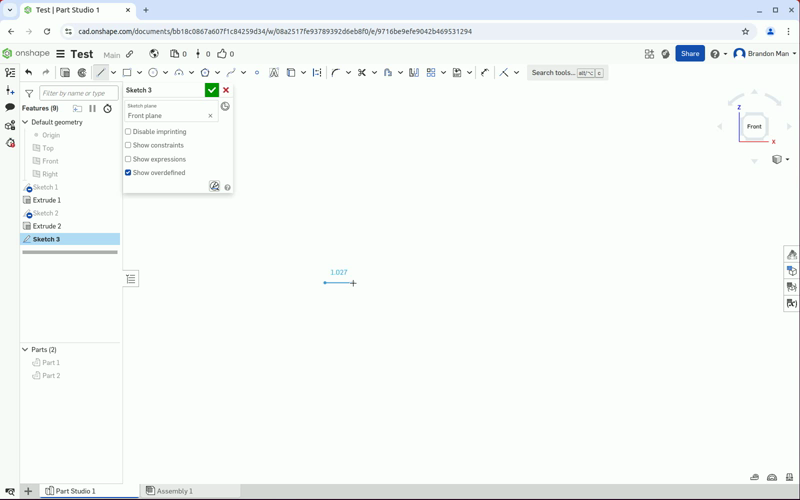
scroll(6)
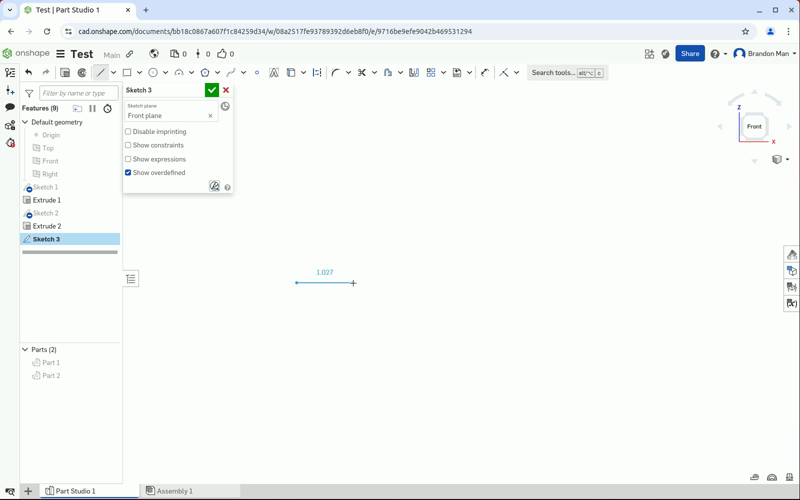
click(353, 282)
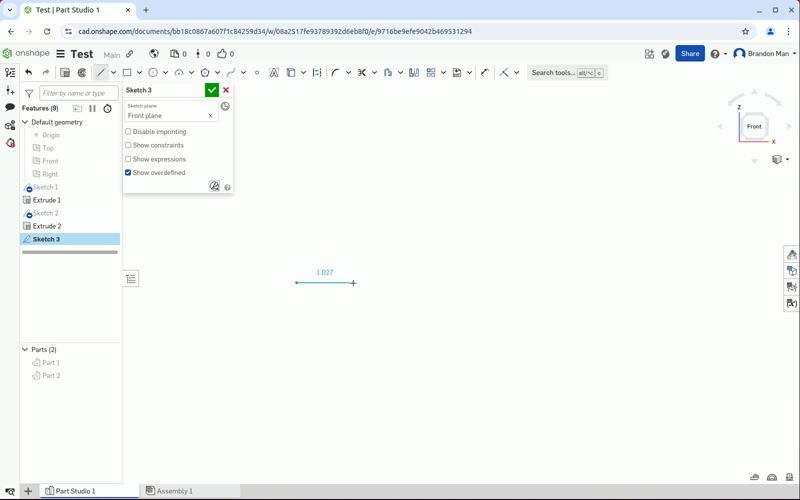
scroll(-6)
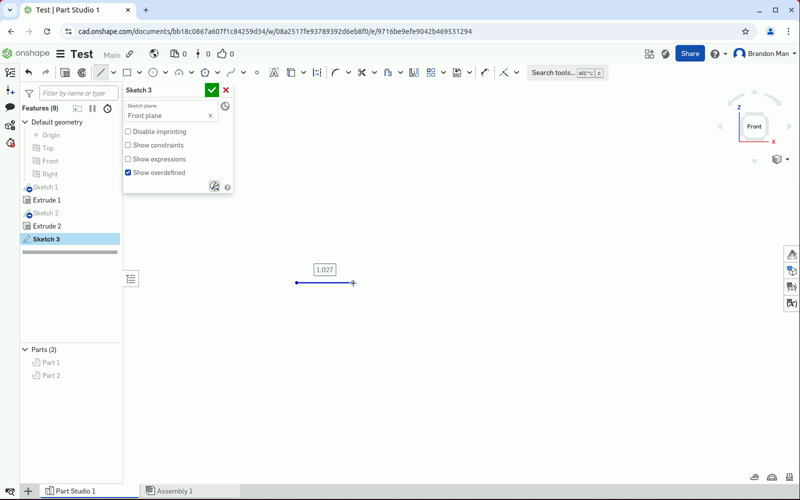
scroll(-6)
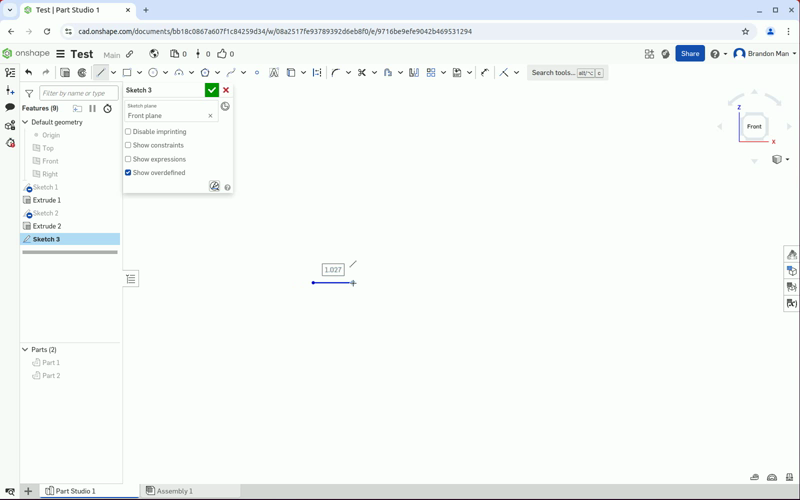
scroll(-6)
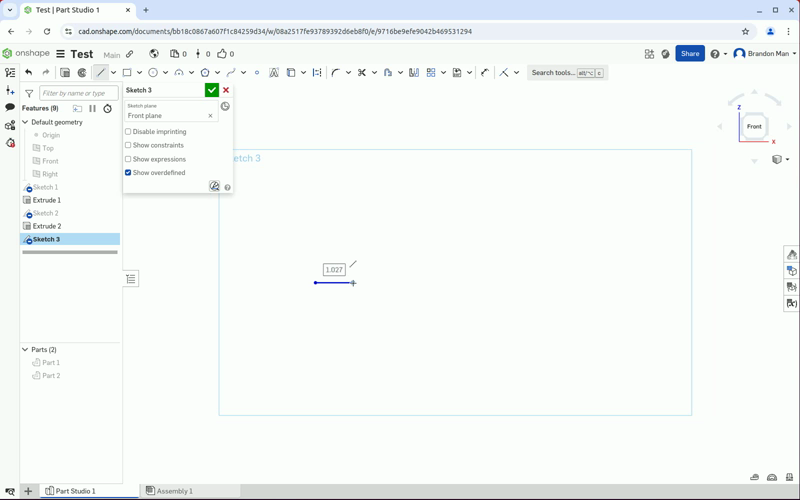
scroll(-6)
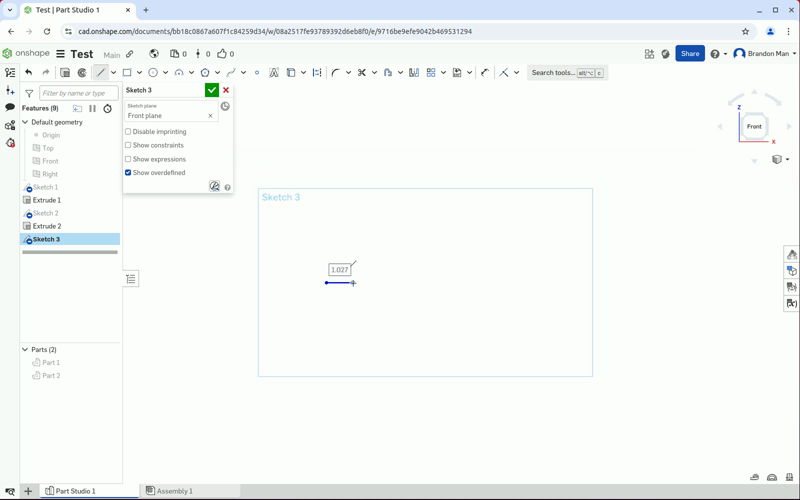
scroll(-6)
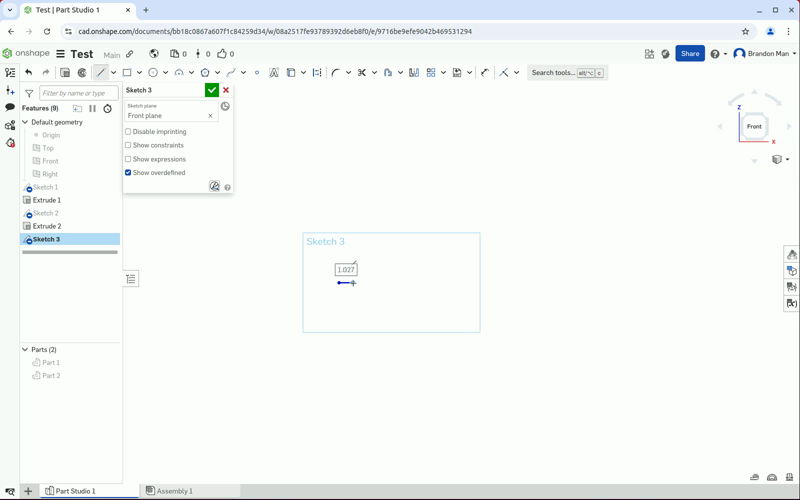
scroll(-6)
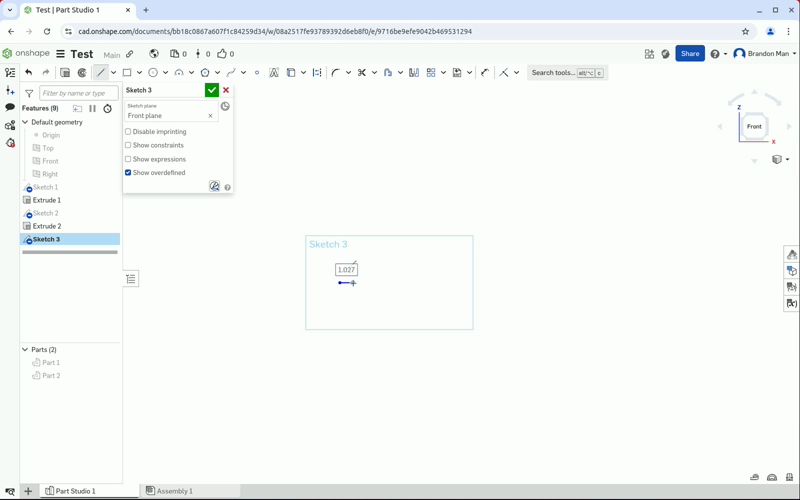
scroll(-6)
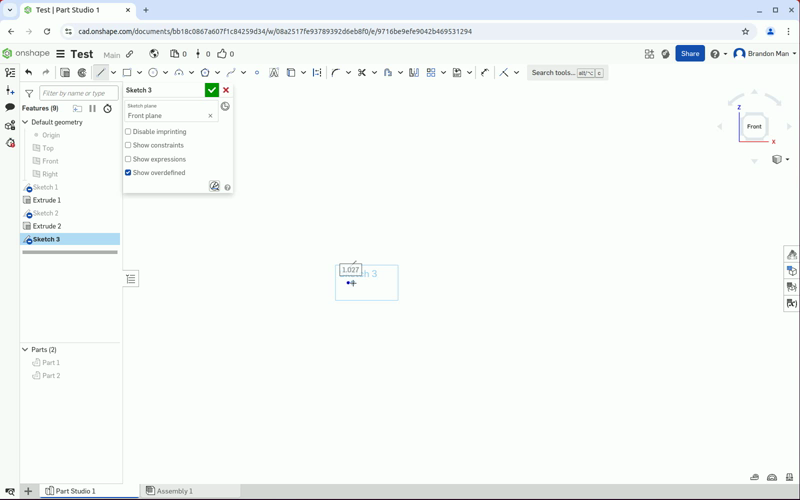
key_up(shift)
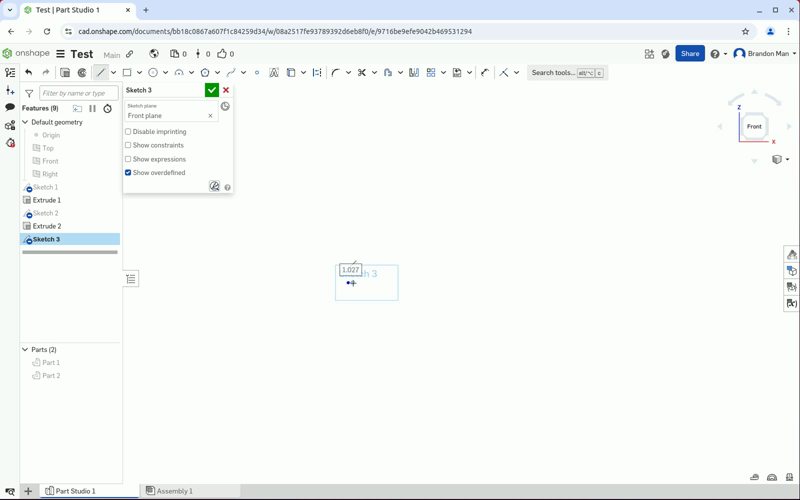
key_down(shift)
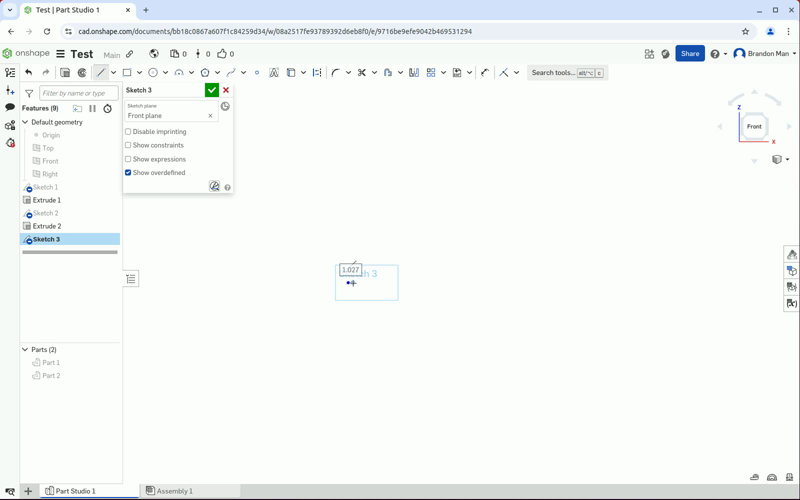
mouse_move(567, 282)
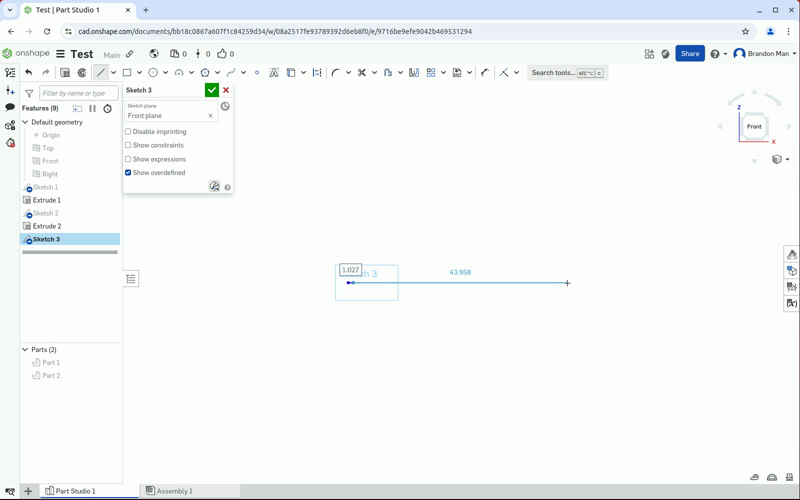
click(567, 282)
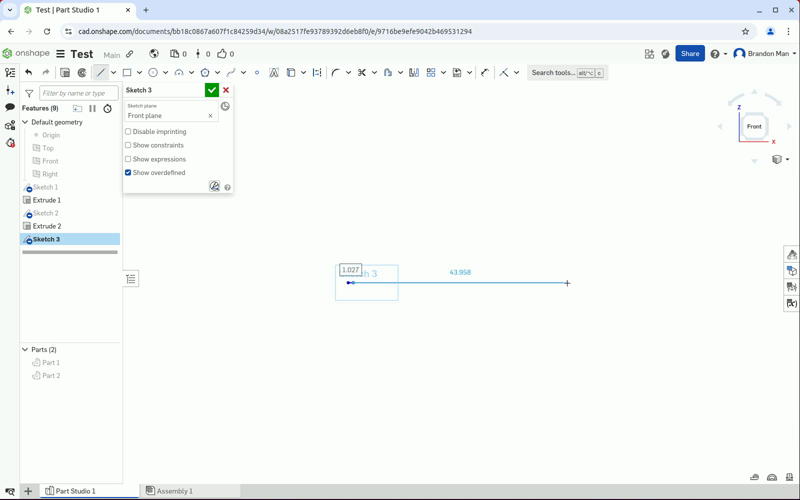
key_up(shift)
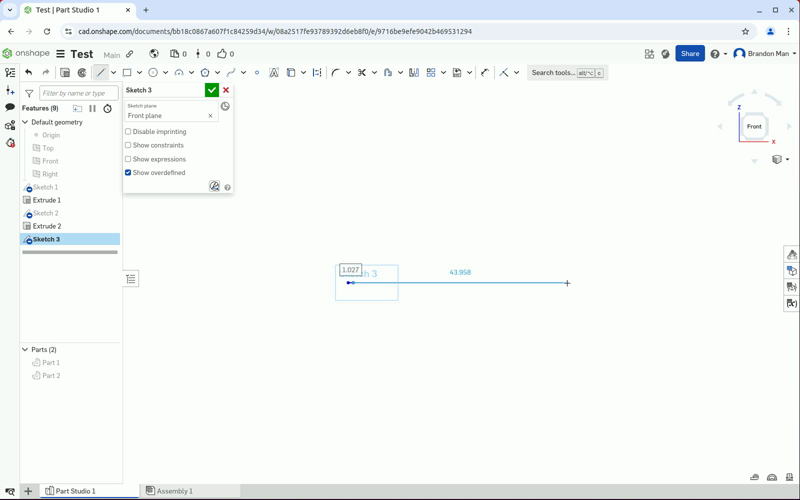
key_down(shift)
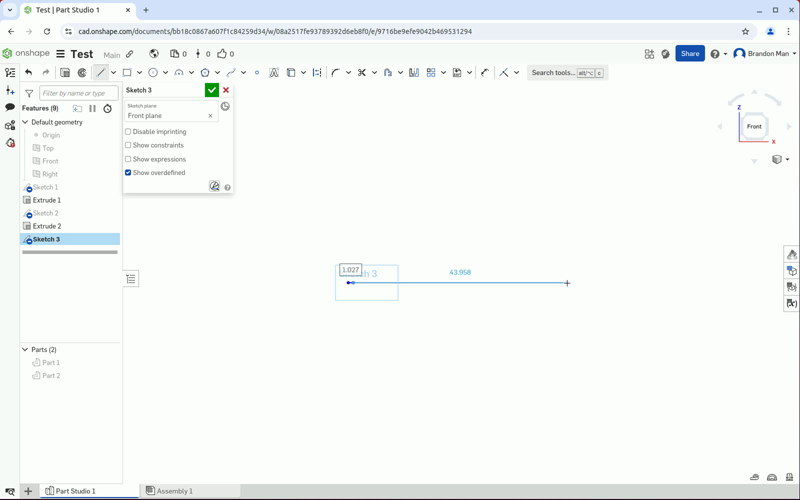
mouse_move(589, 282)
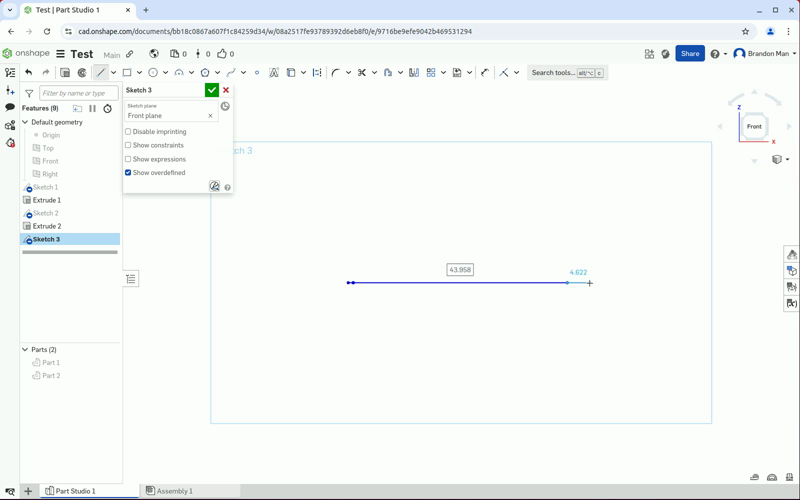
mouse_move(572, 282)
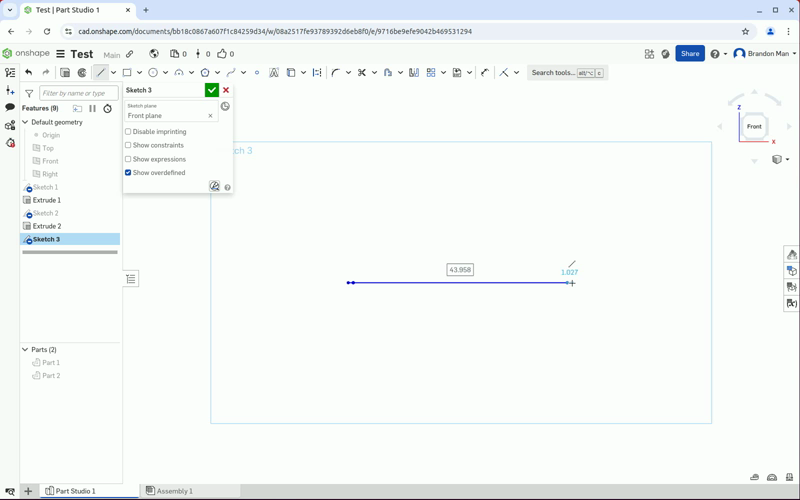
scroll(6)
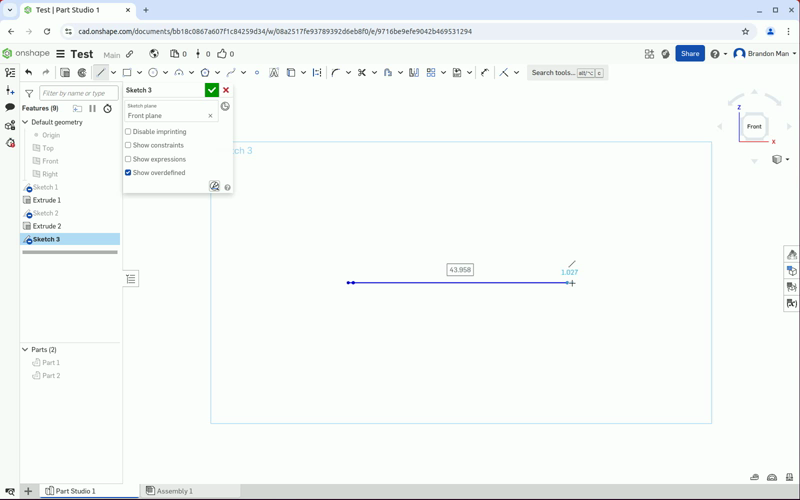
scroll(6)
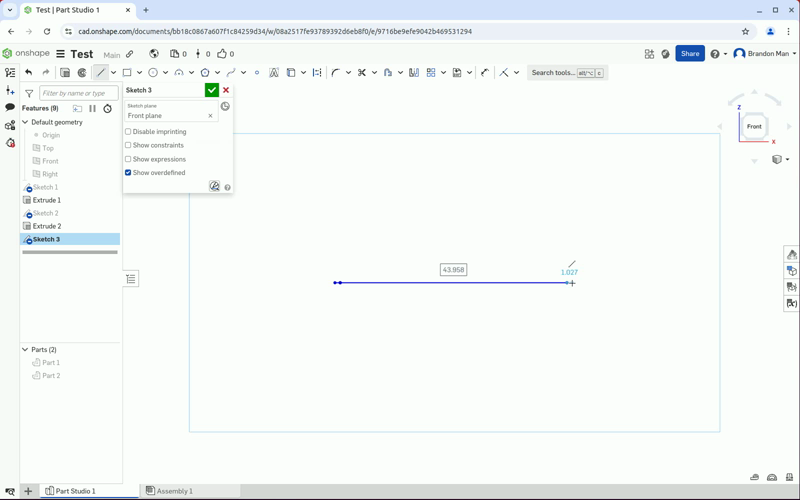
scroll(6)
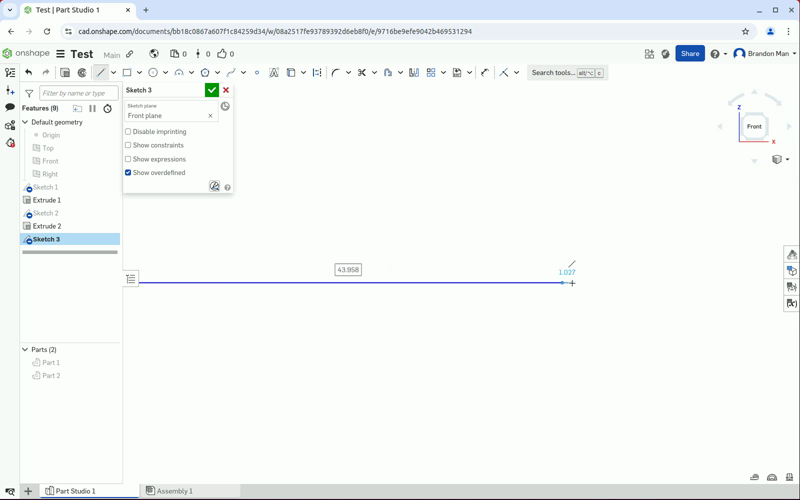
scroll(6)
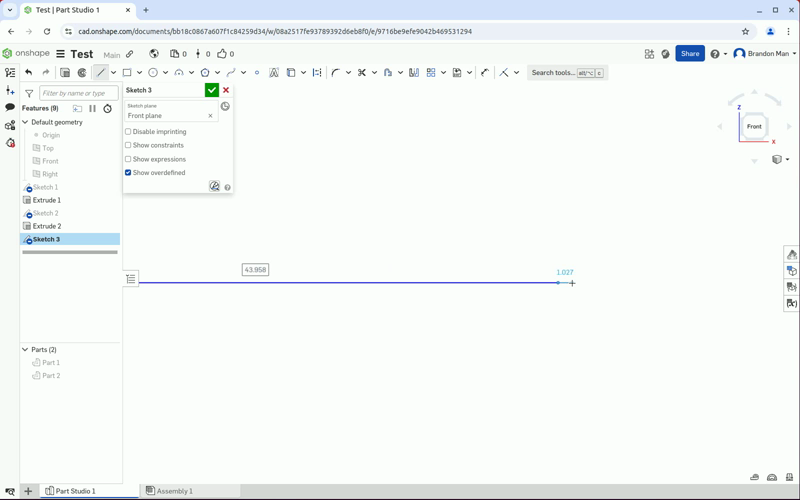
scroll(6)
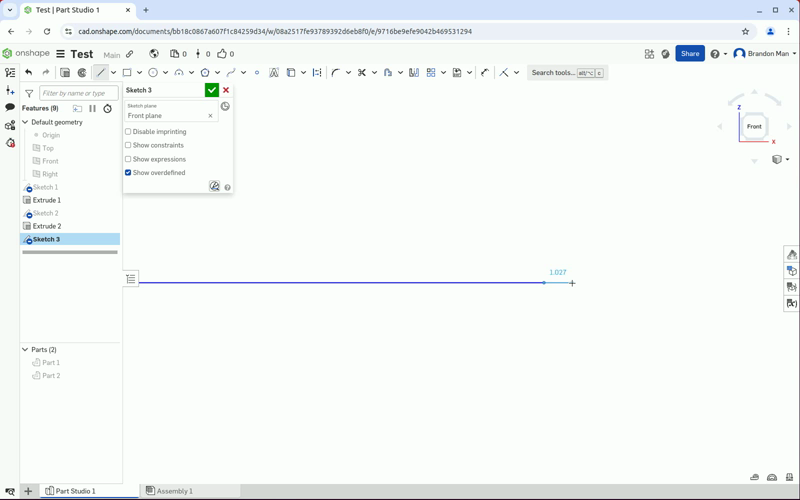
scroll(6)
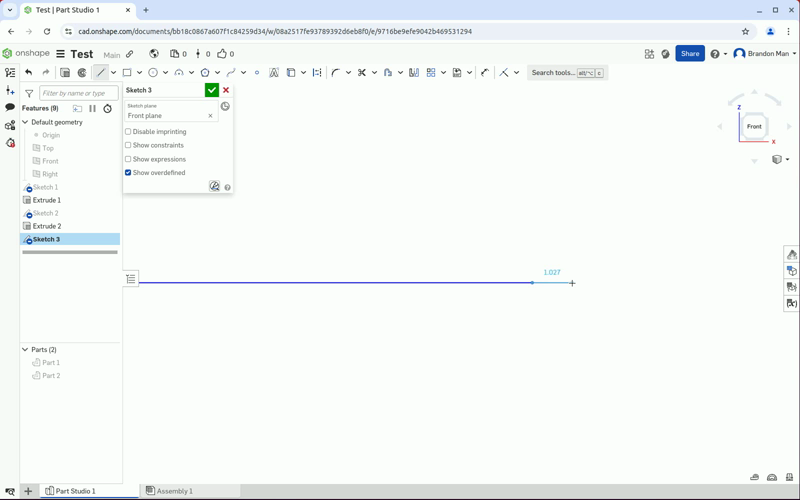
scroll(6)
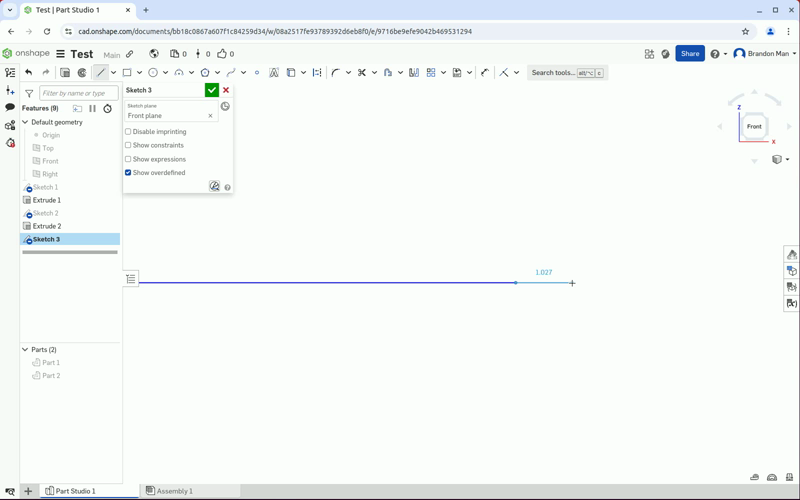
click(572, 282)
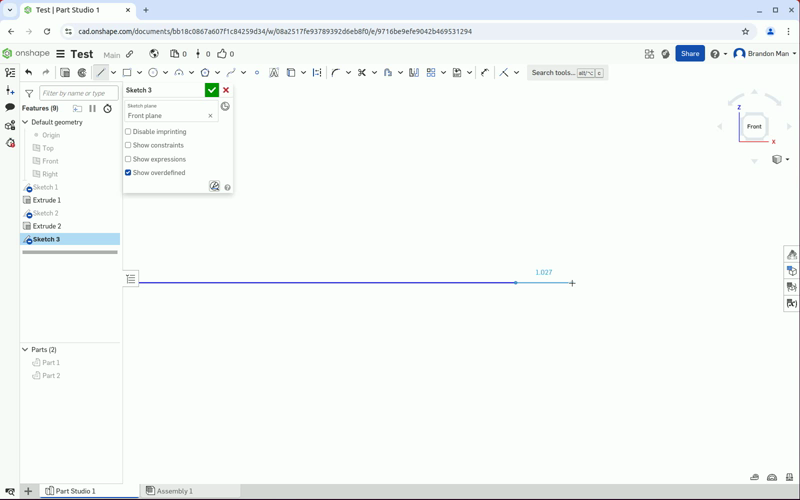
scroll(-6)
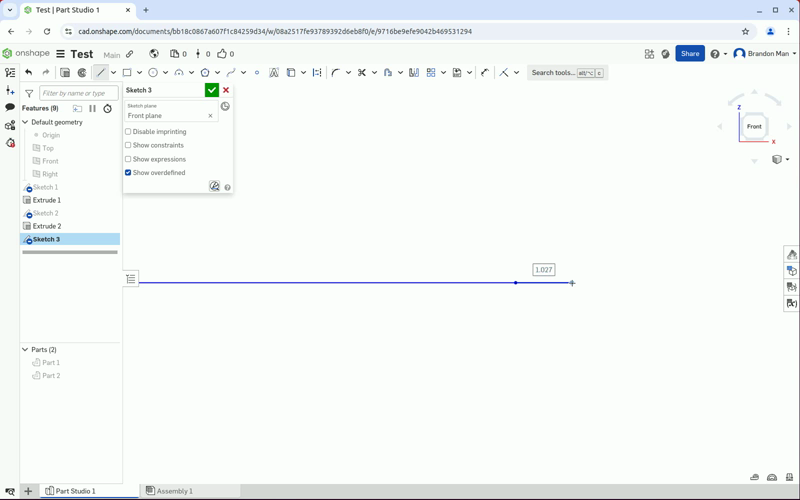
scroll(-6)
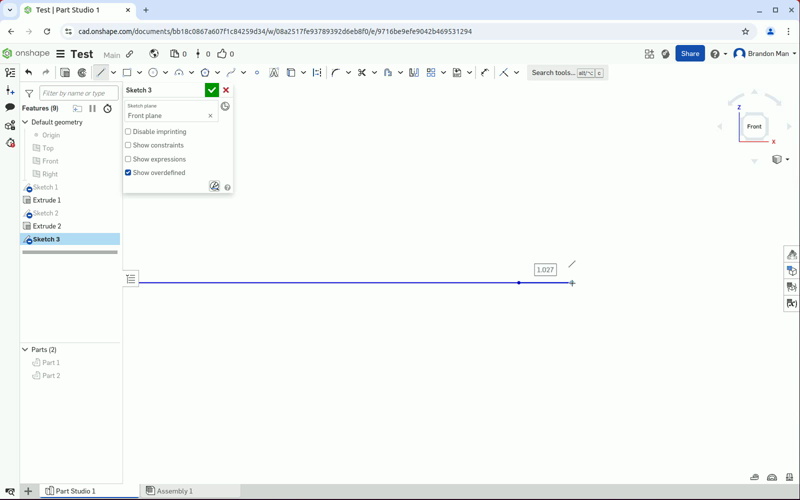
scroll(-6)
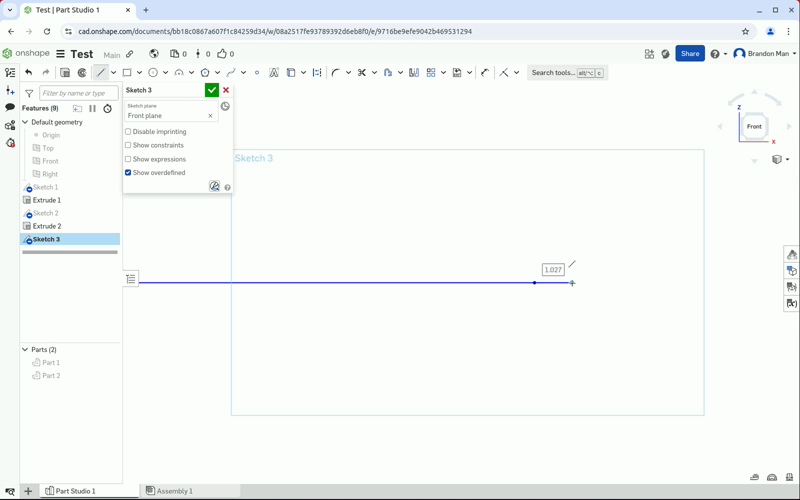
scroll(-6)
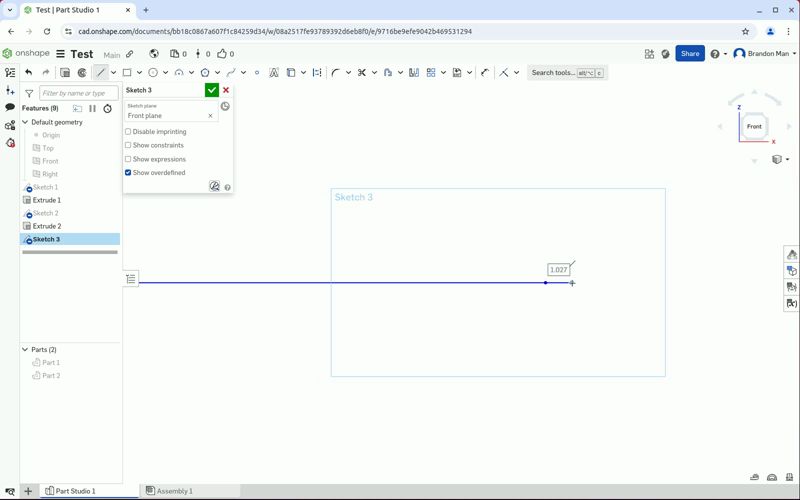
scroll(-6)
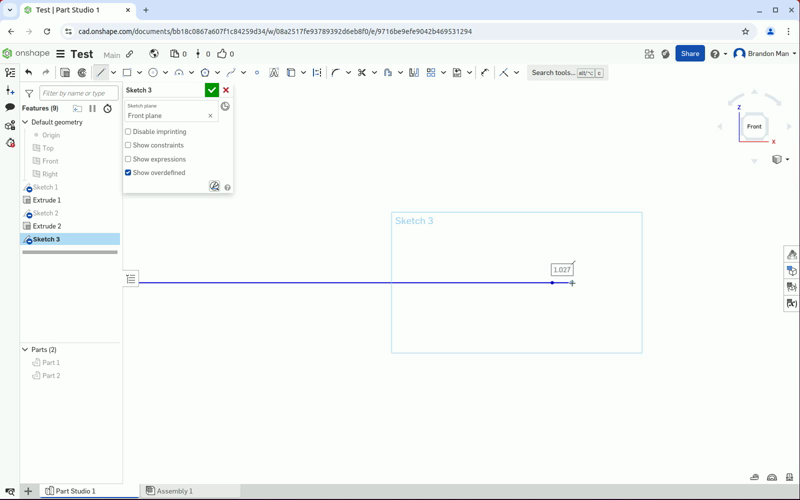
scroll(-6)
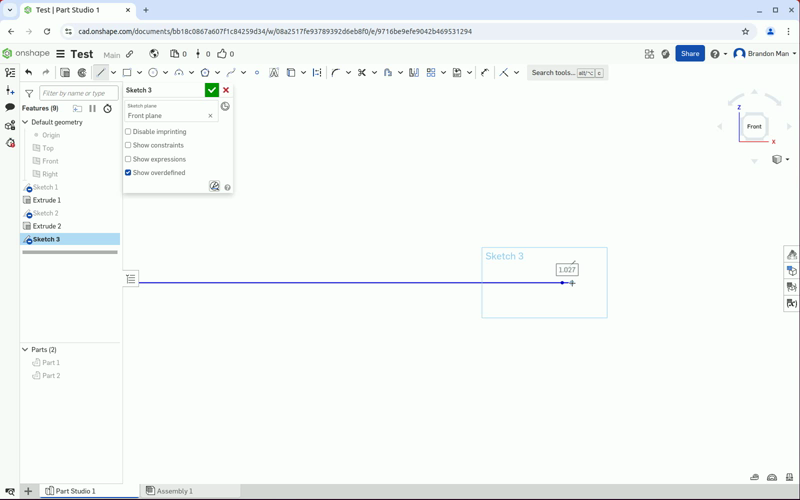
scroll(-6)
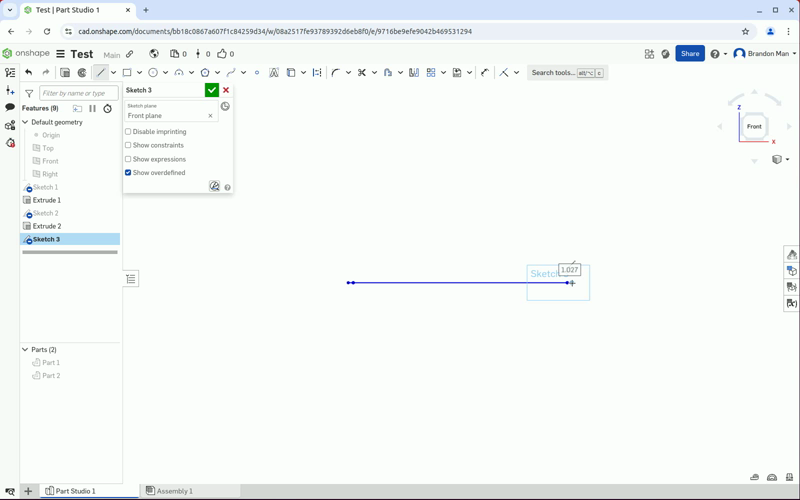
key_up(shift)
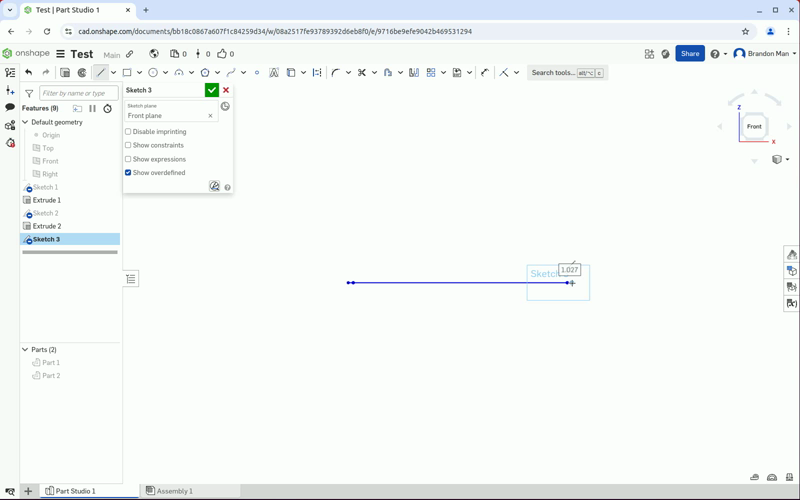
key_down(shift)
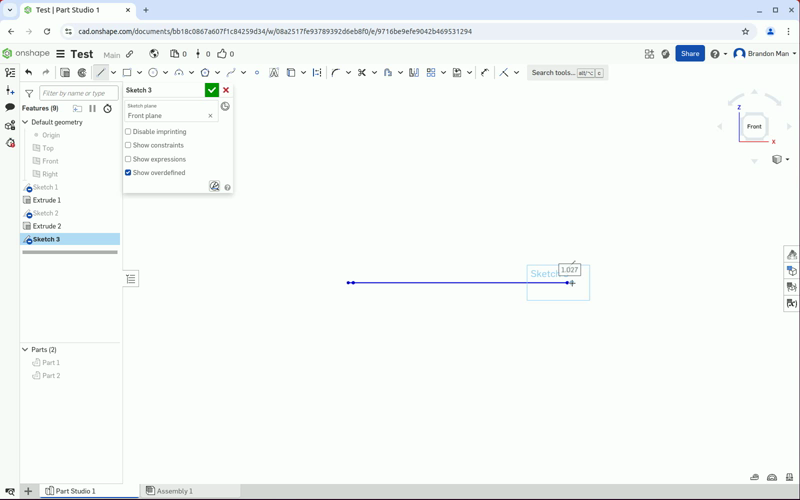
mouse_move(589, 282)
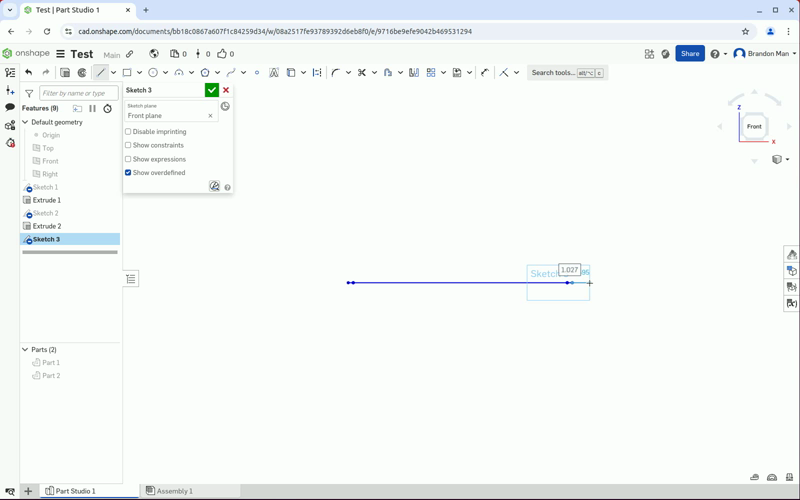
mouse_move(572, 249)
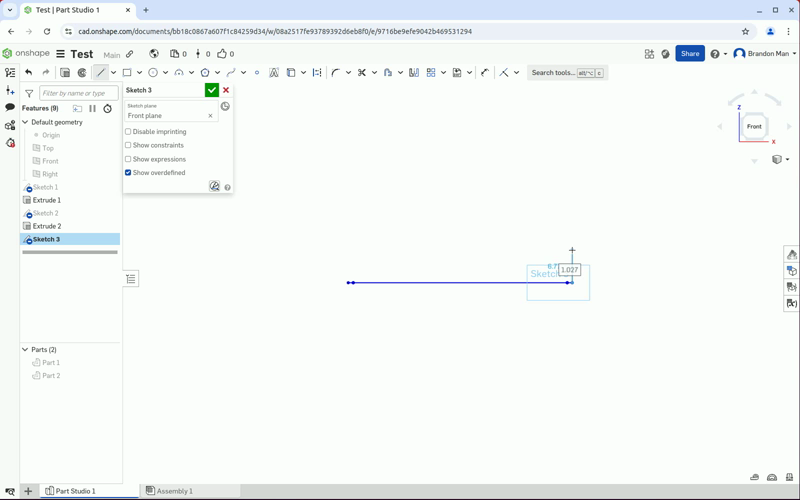
click(572, 249)
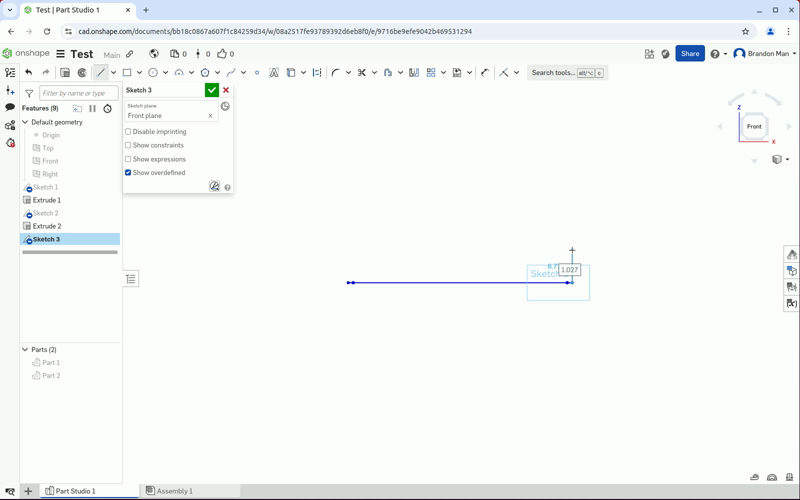
key_up(shift)
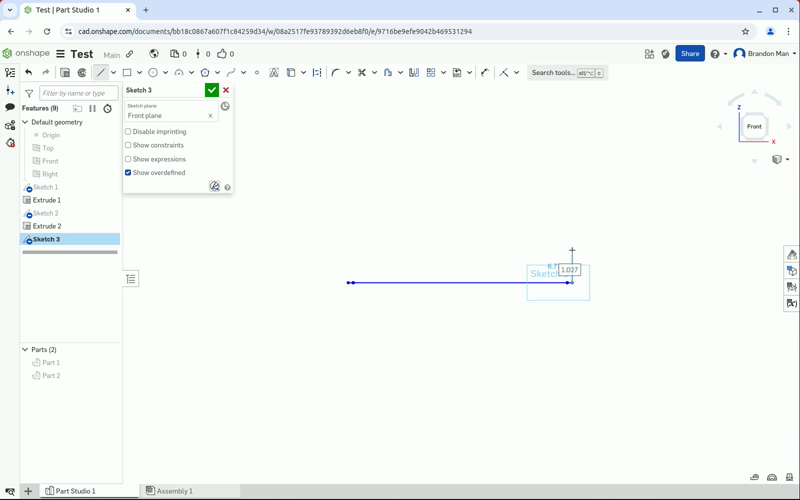
key_down(shift)
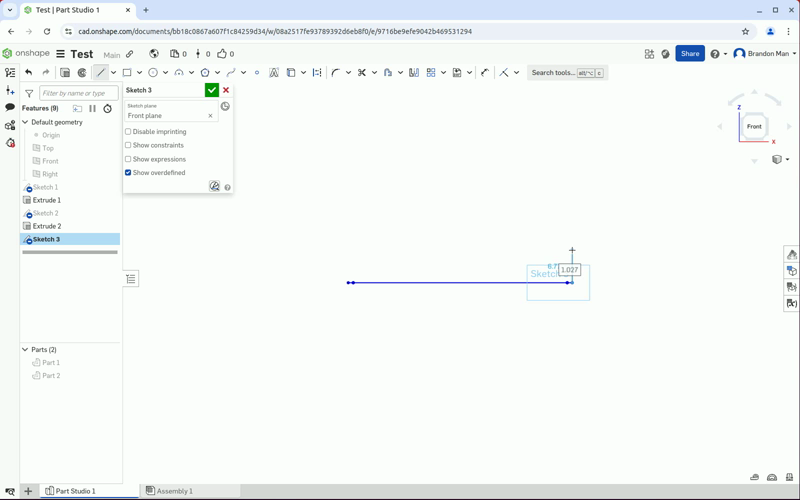
mouse_move(348, 249)
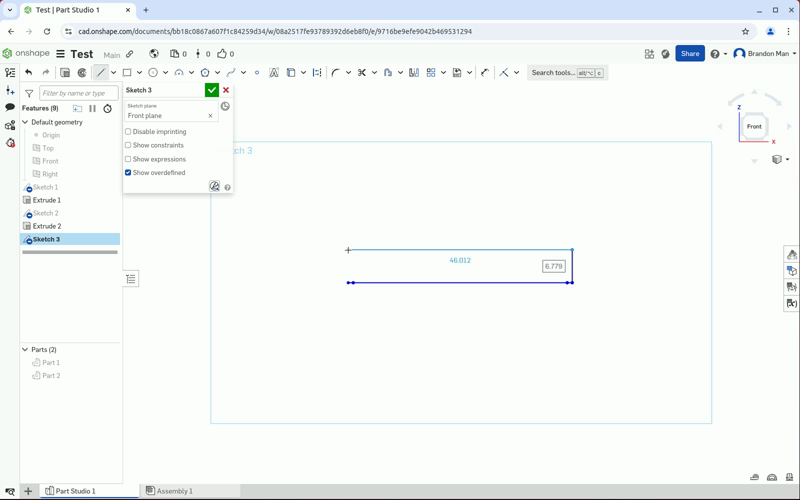
click(348, 249)
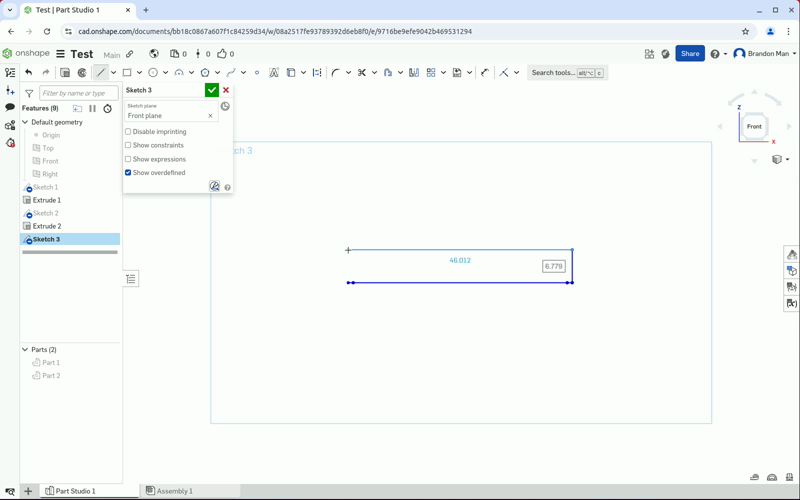
key_up(shift)
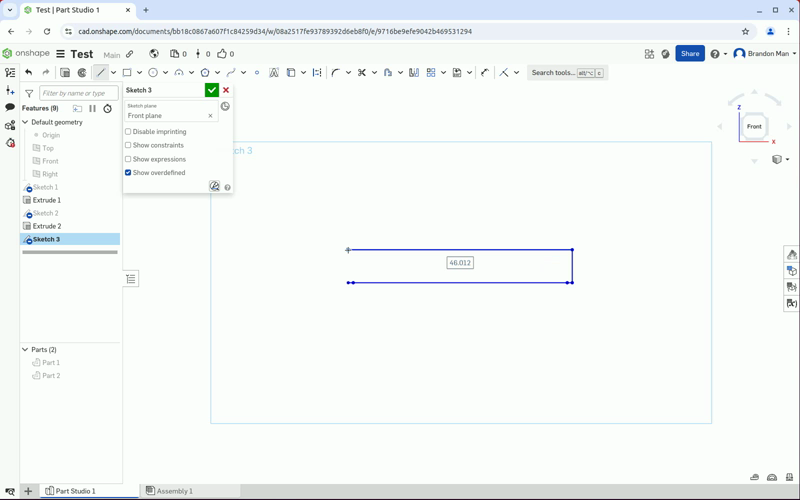
mouse_move(378, 249)
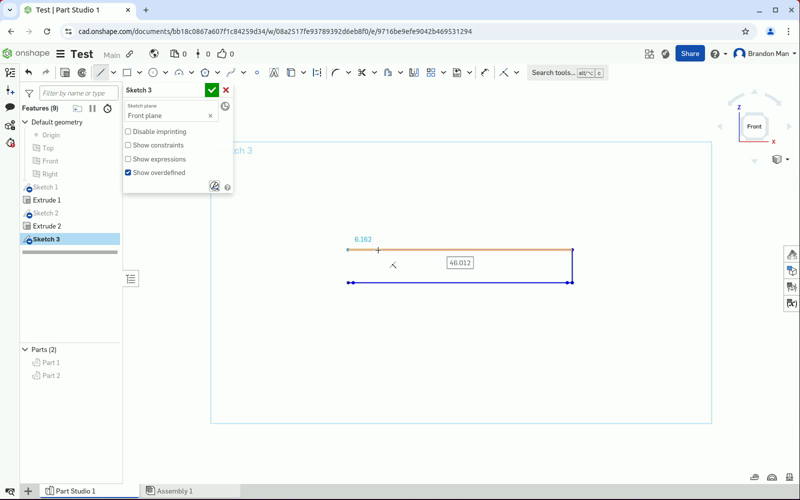
key_down(shift)
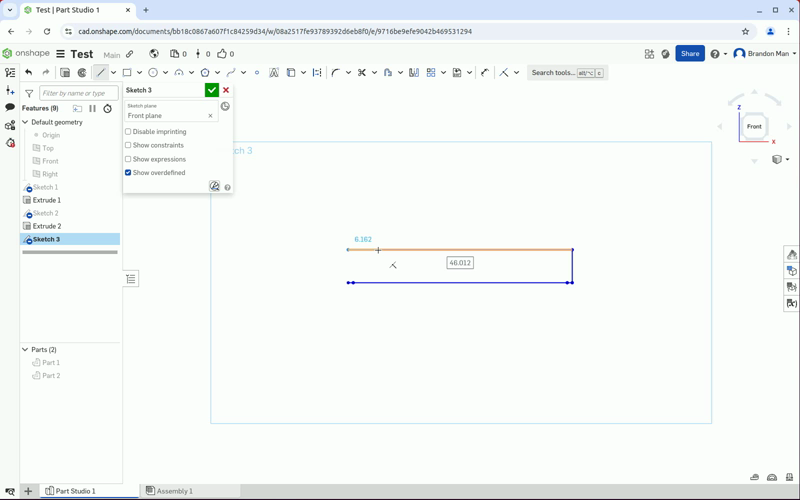
mouse_move(348, 282)
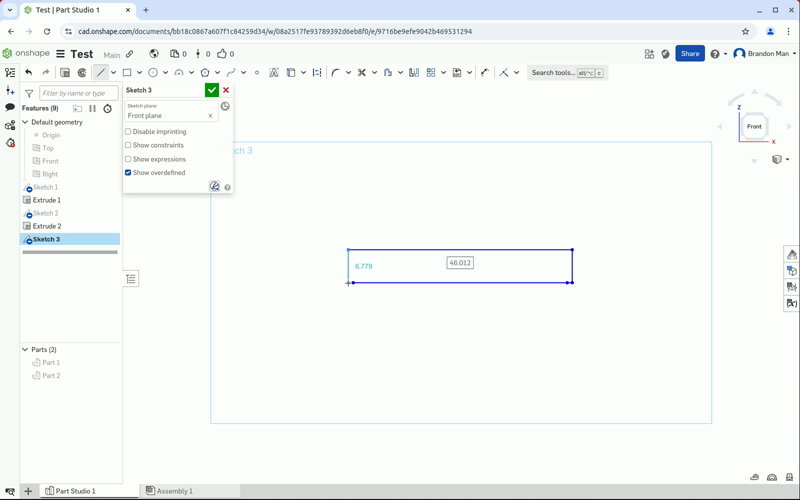
key_up(shift)
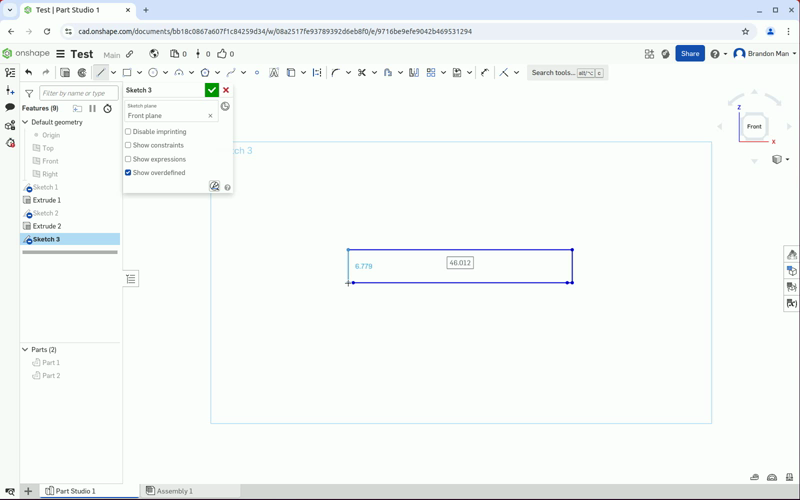
click(348, 282)
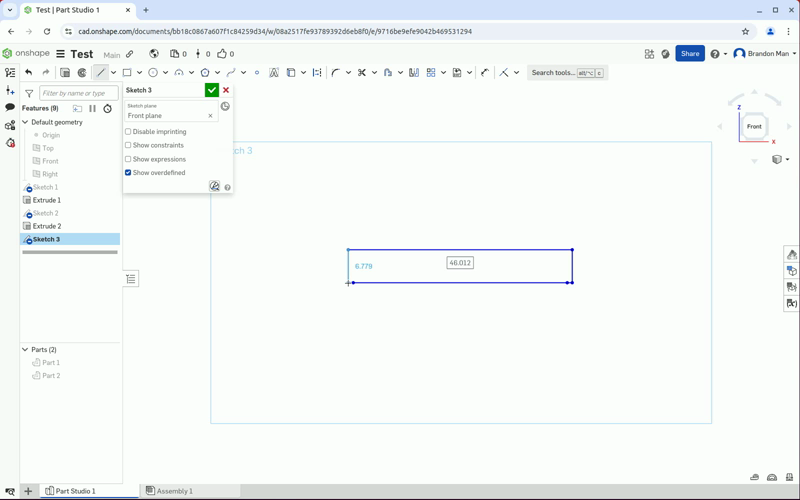
key(esc)
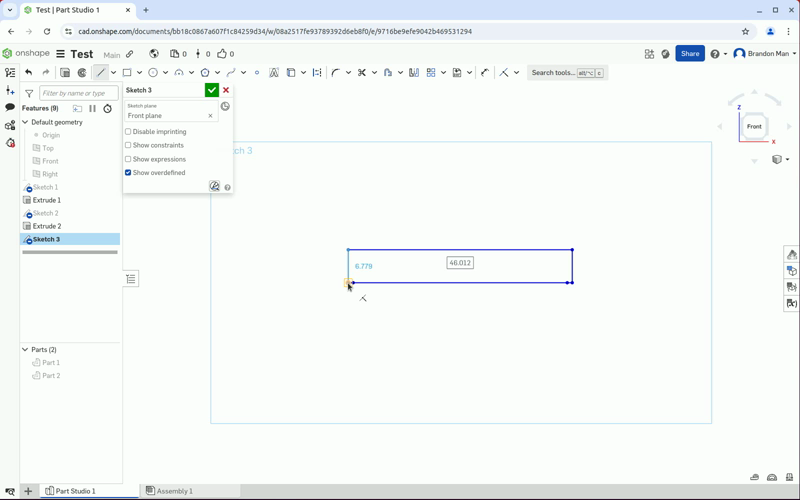
mouse_move(356, 266)
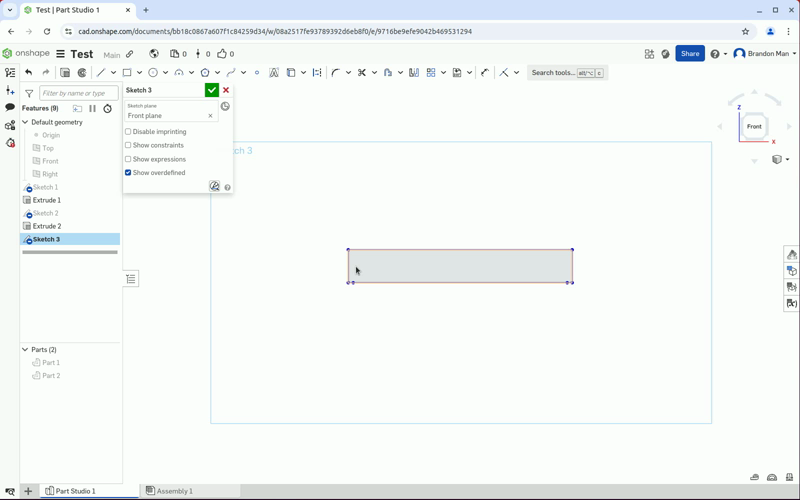
click(356, 266)
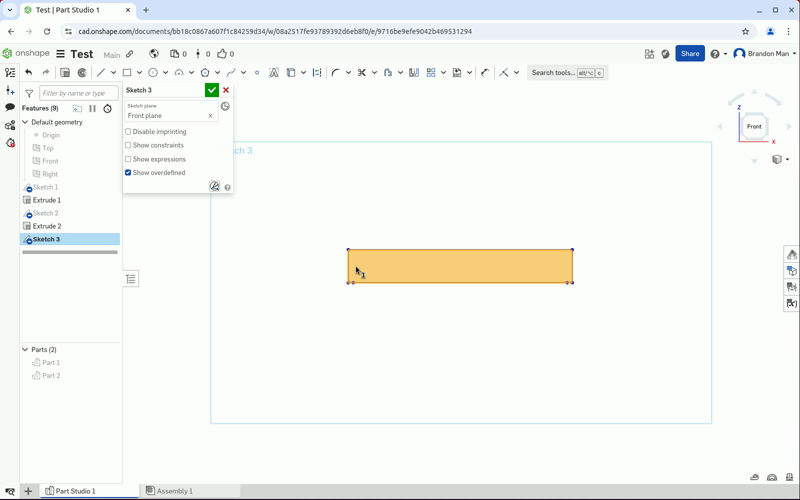
mouse_move(73, 352)
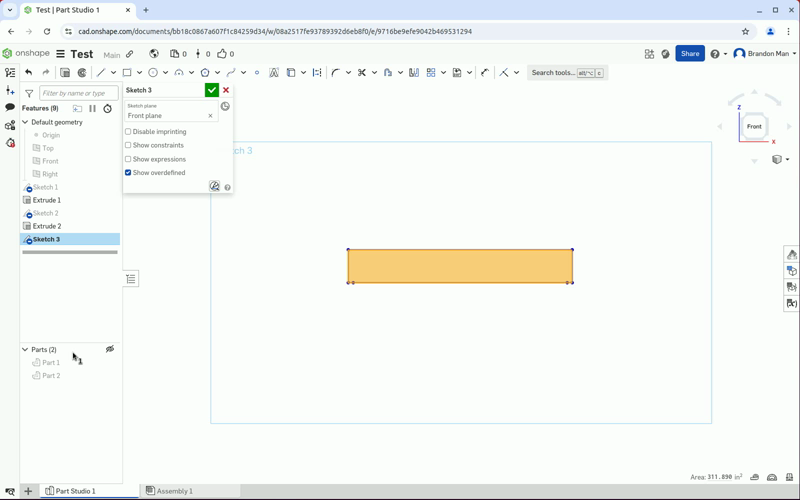
key(shift+y)
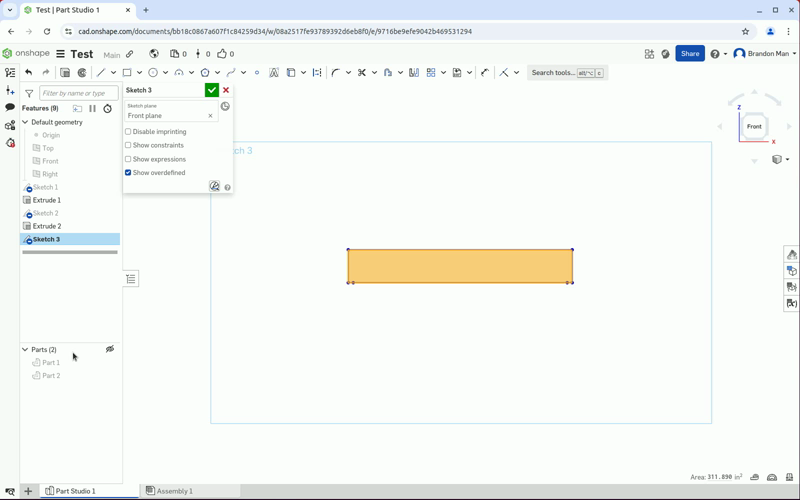
key(shift+e)
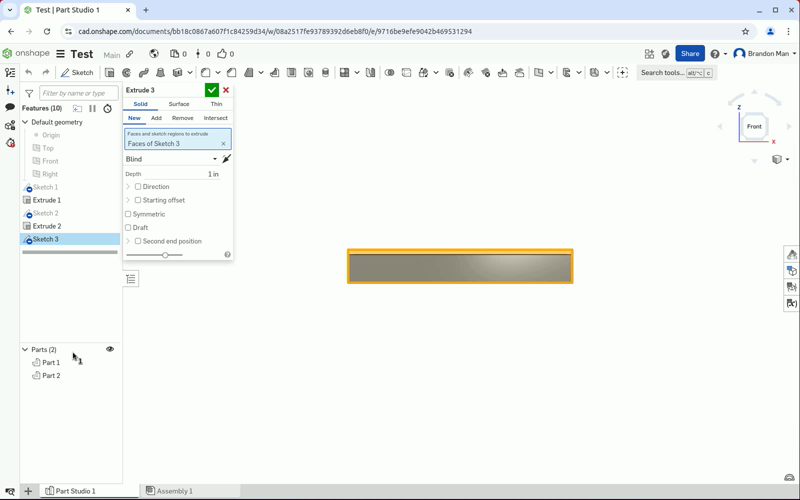
mouse_move(143, 106)
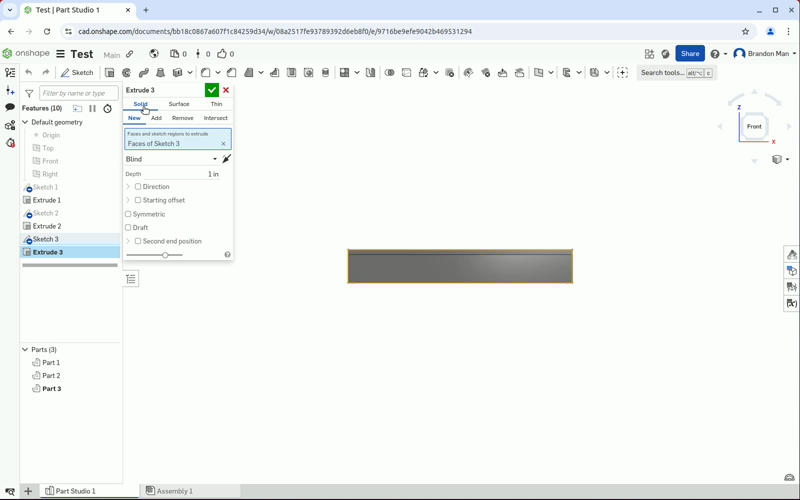
click(143, 106)
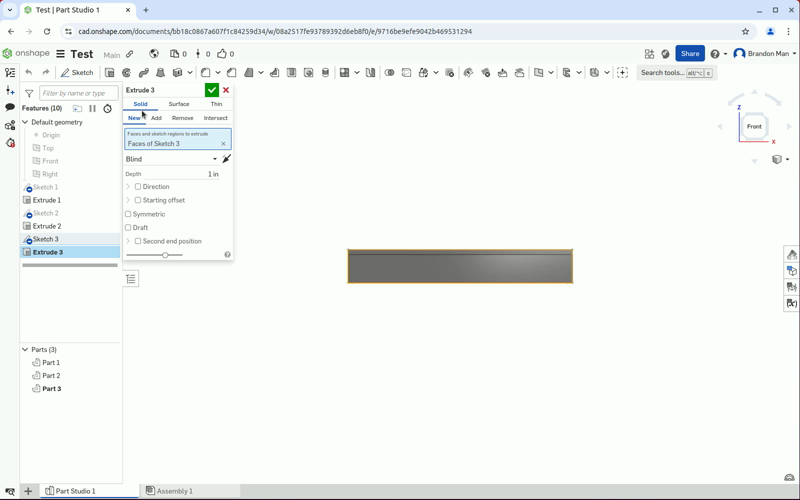
mouse_move(137, 120)
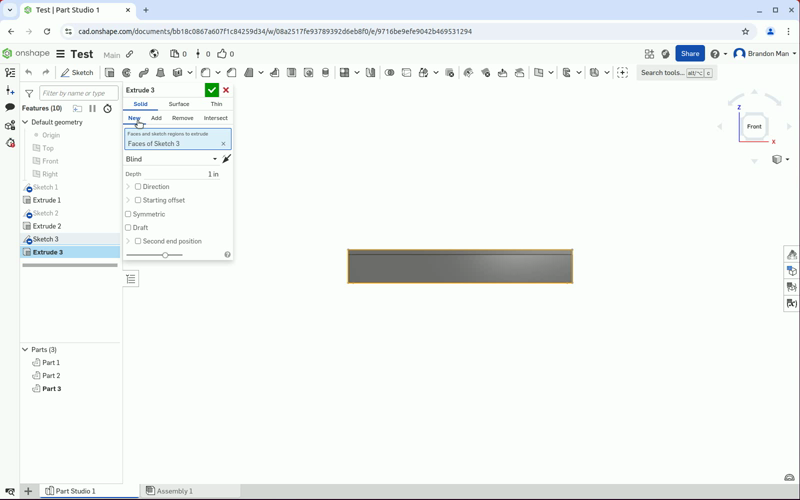
click(137, 120)
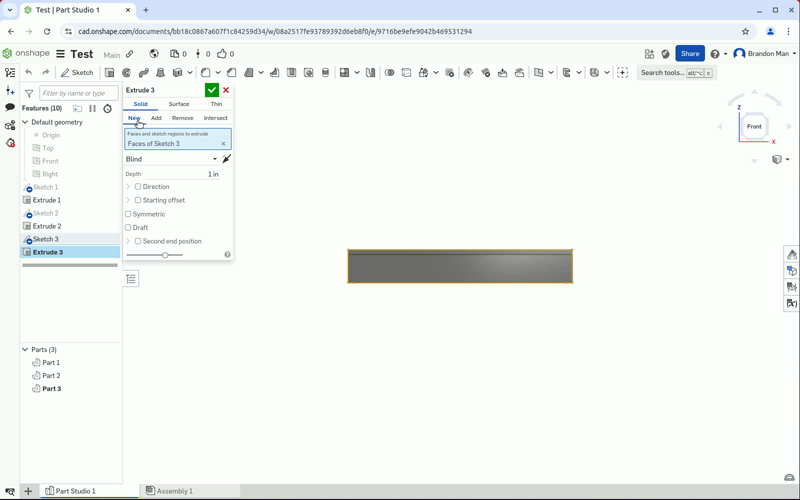
key(tab, 4)
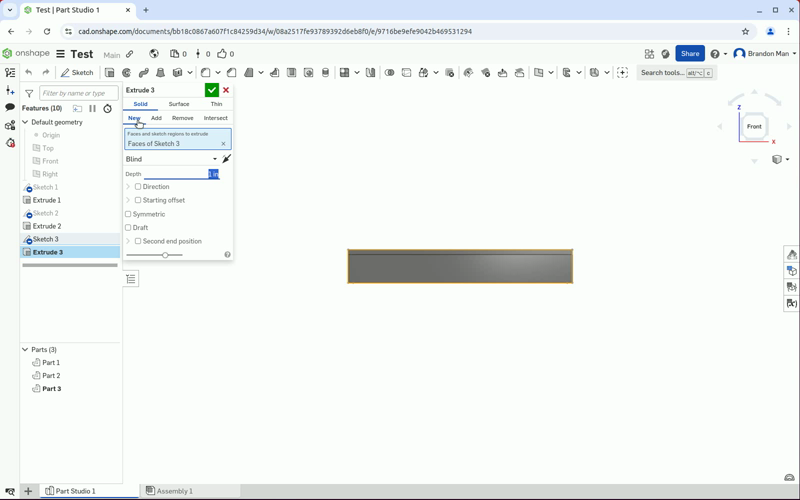
text(1.926)
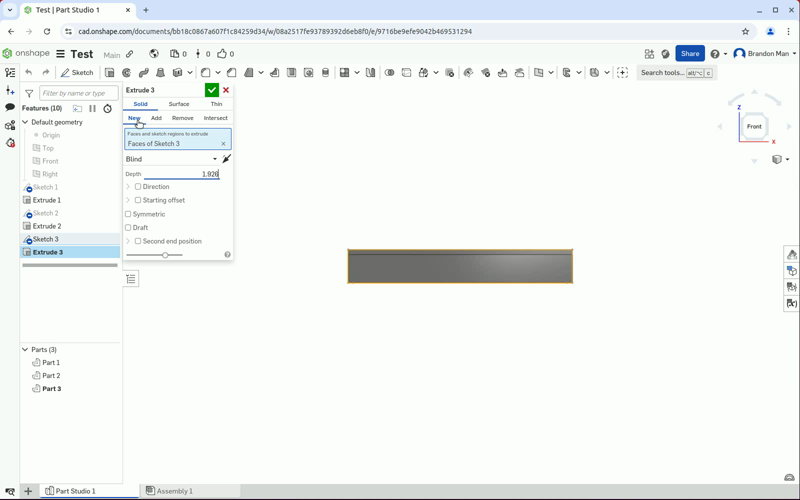
key(enter)
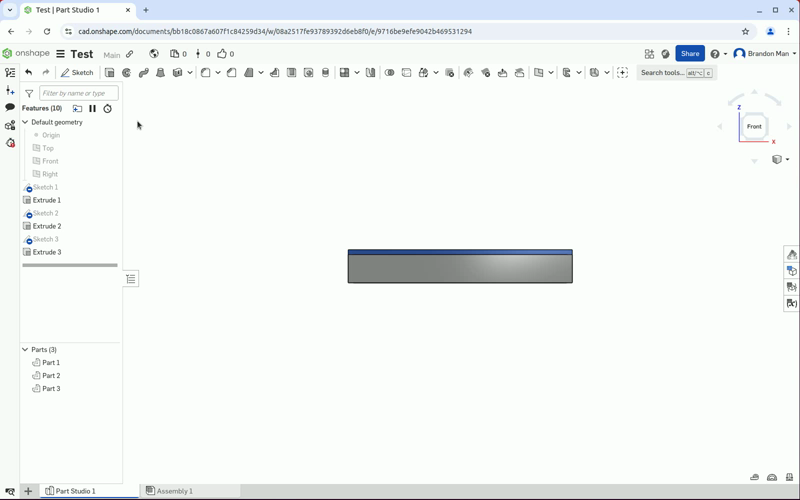
key(shift+h)
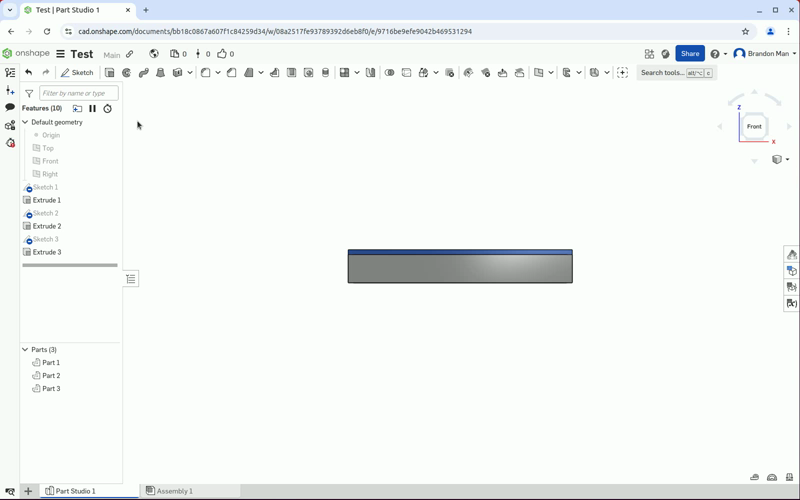
key(shift+h)
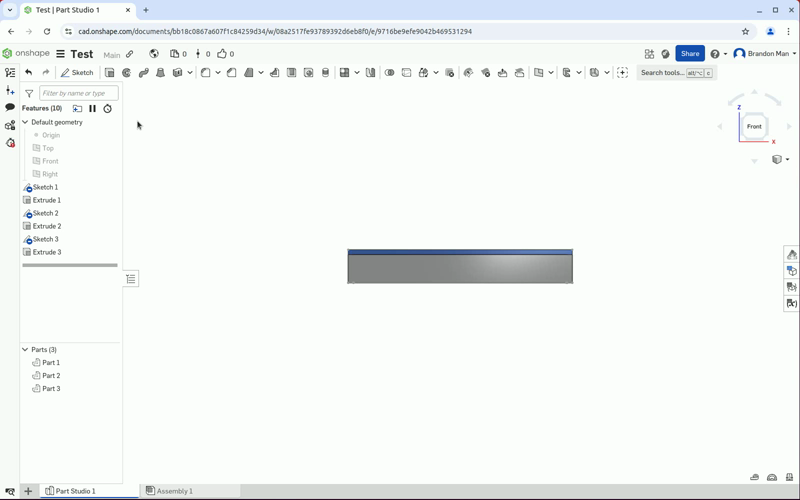
key(shift+7)
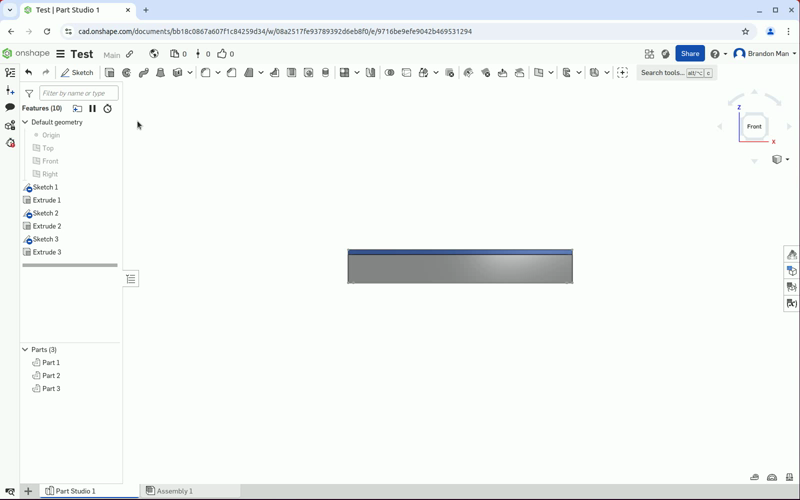
key(left, 2)
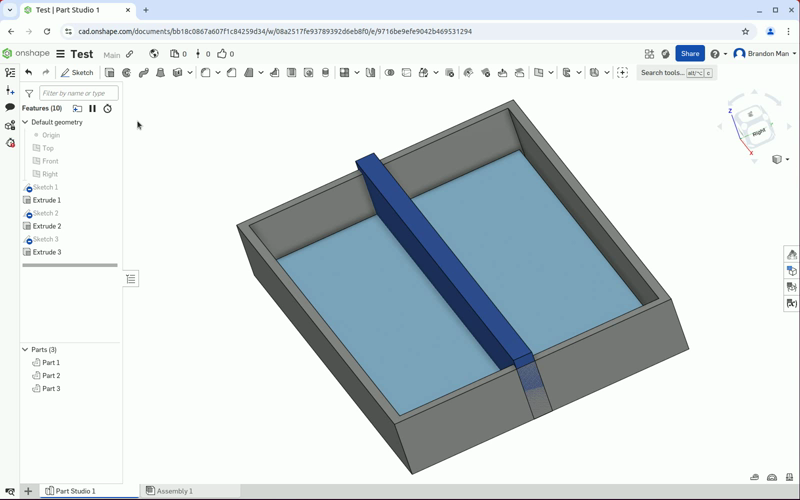
key(down, 2)
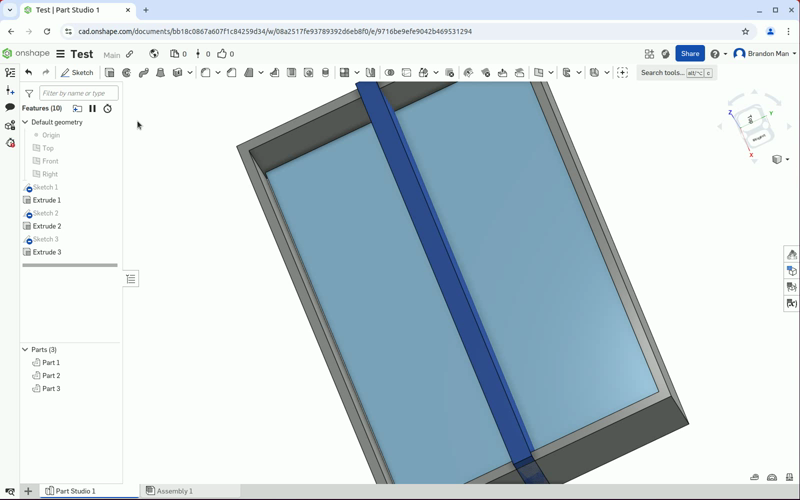
key(up, 2)
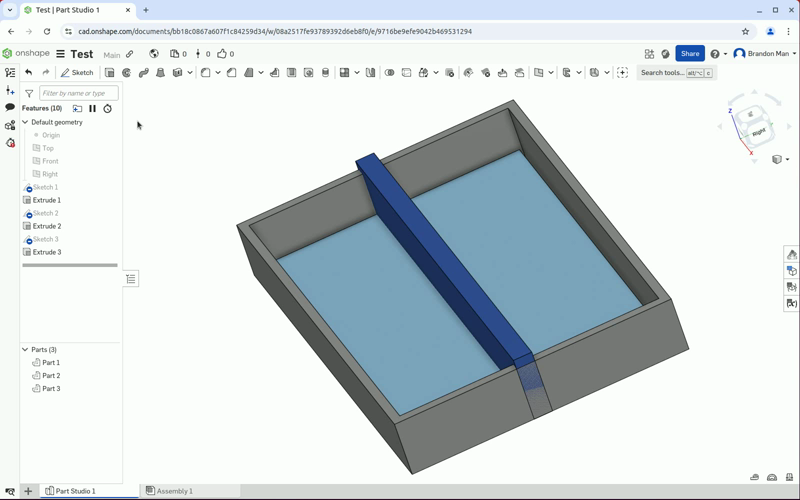
key(right, 2)
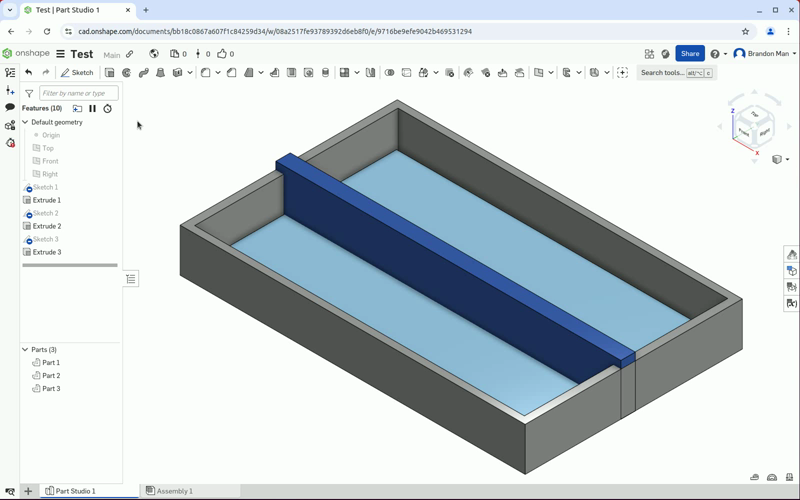
mouse_move(73, 189)
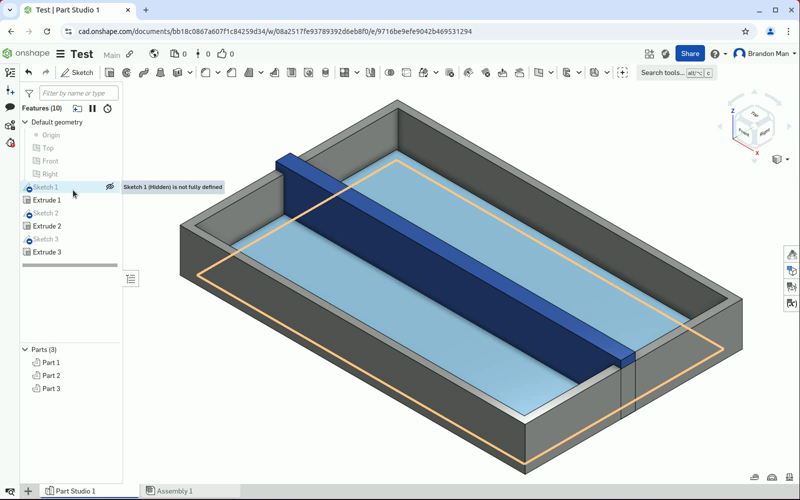
click(73, 189)